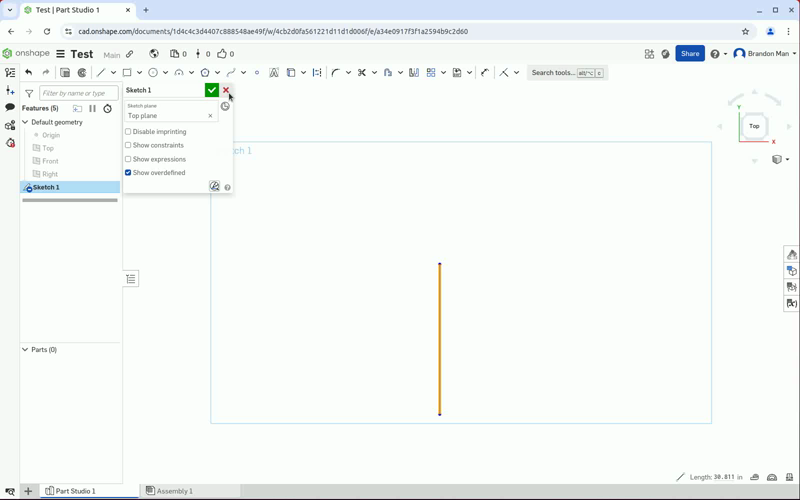
key(shift+h)
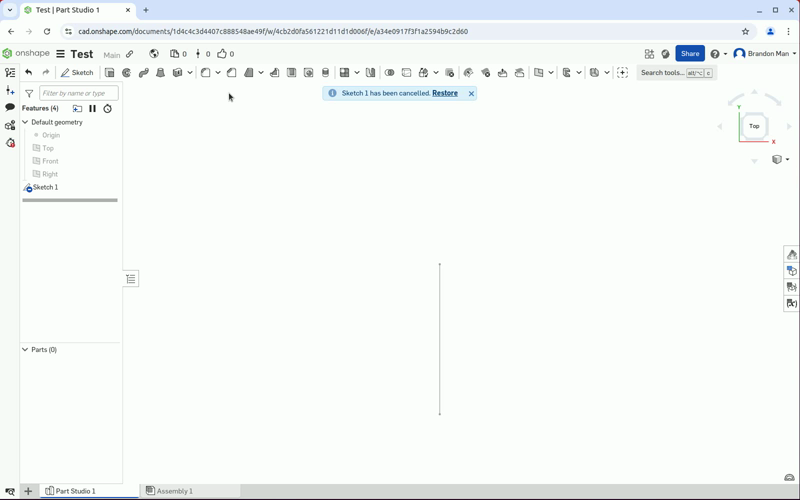
mouse_move(73, 352)
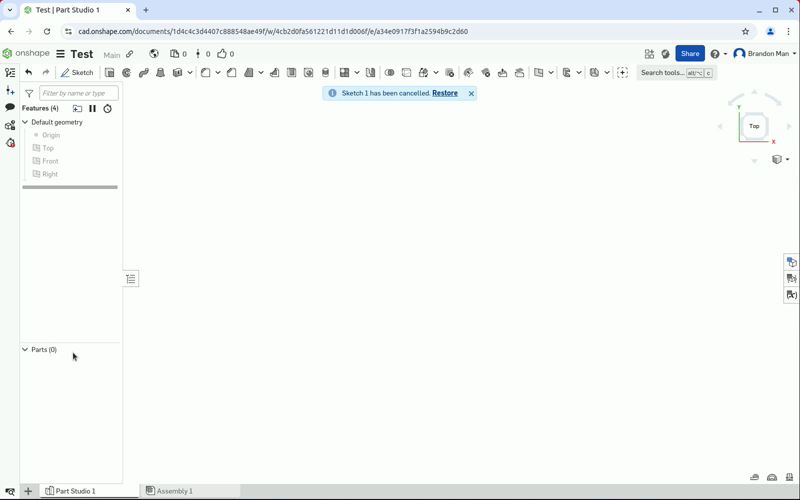
key(y)
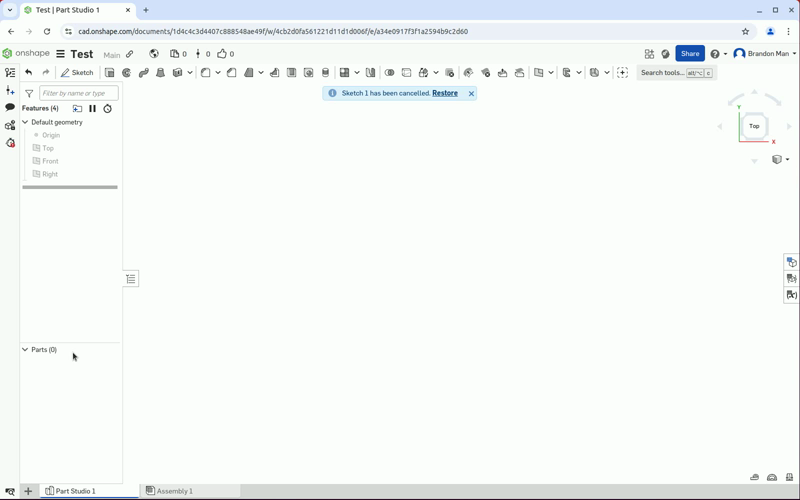
key(shift+p)
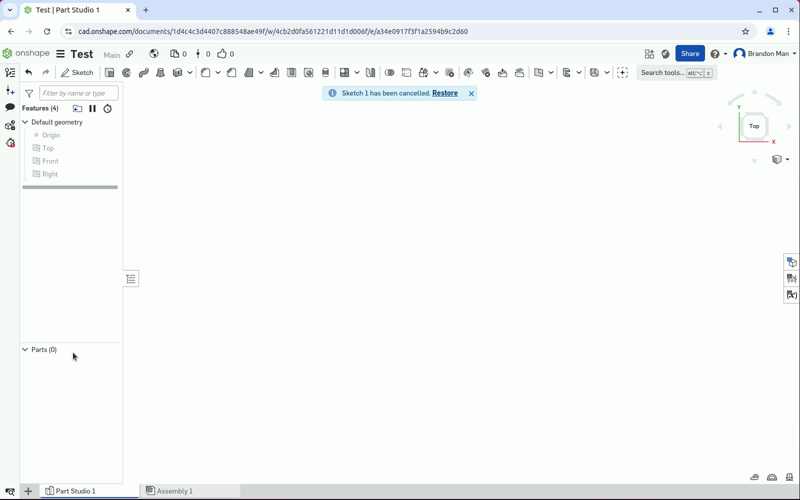
key(space)
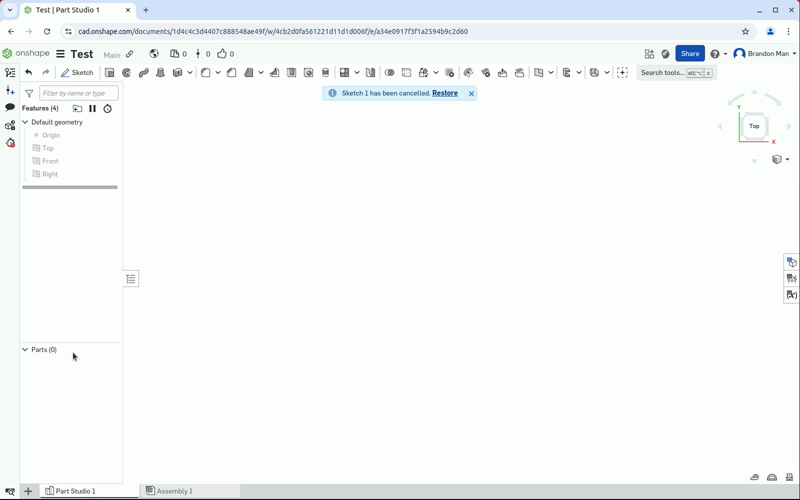
key_down(shift)
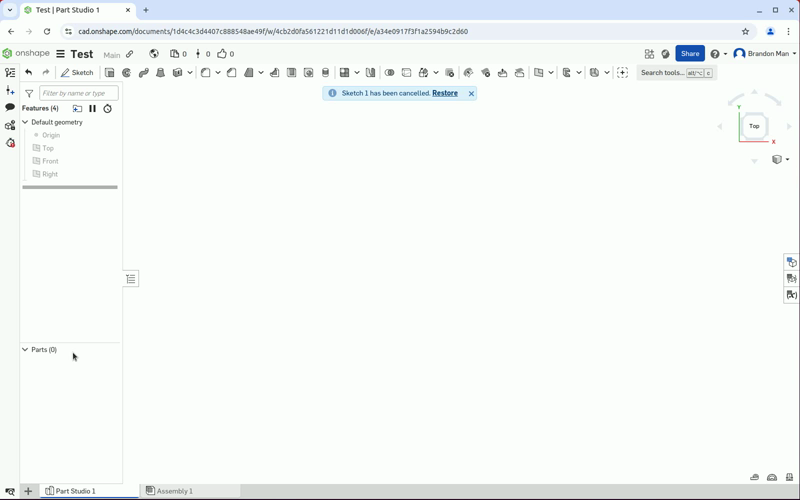
key(up)
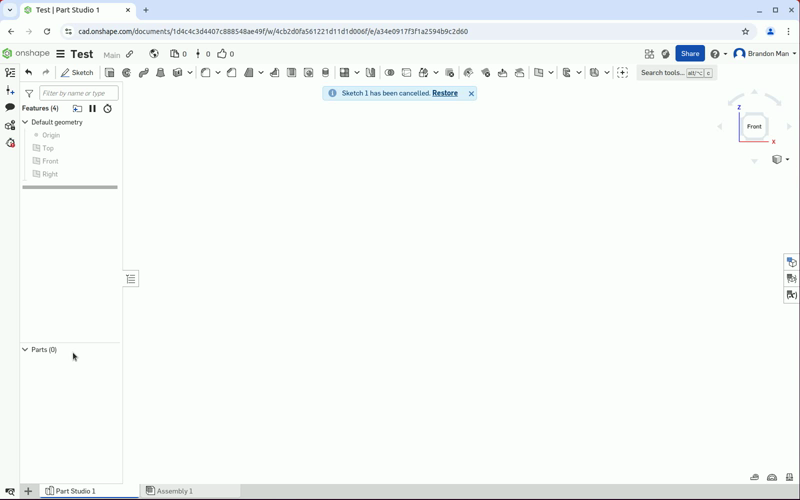
key_up(shift)
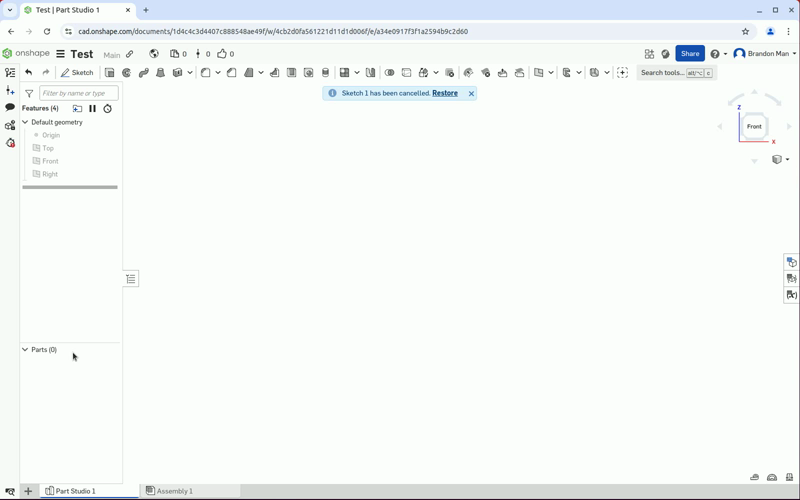
key(space)
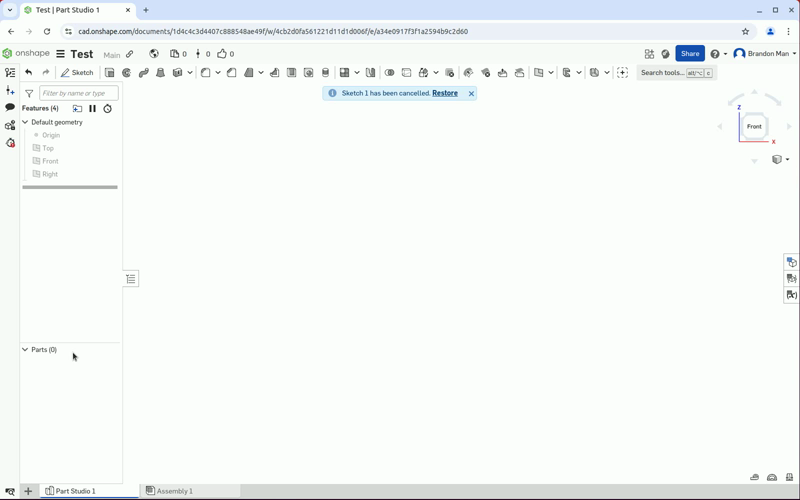
key_down(shift)
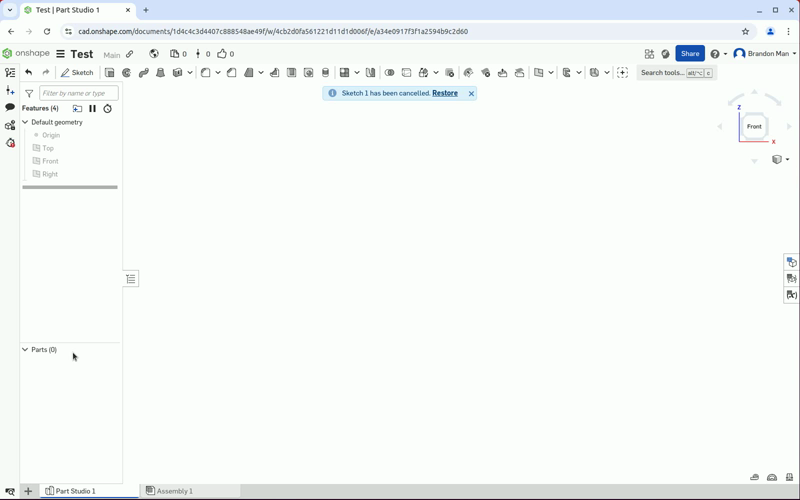
key(left)
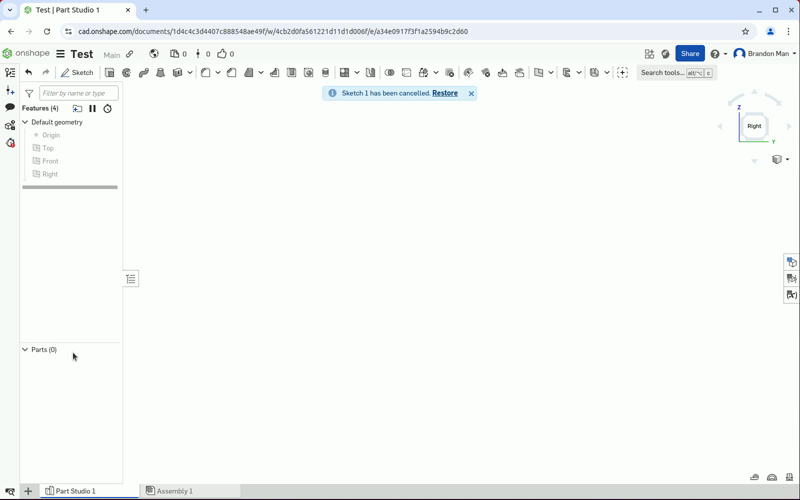
key_up(shift)
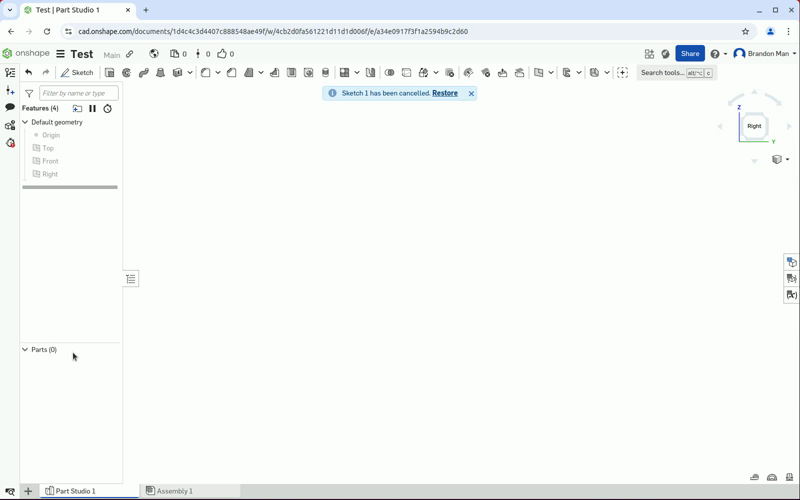
mouse_move(73, 352)
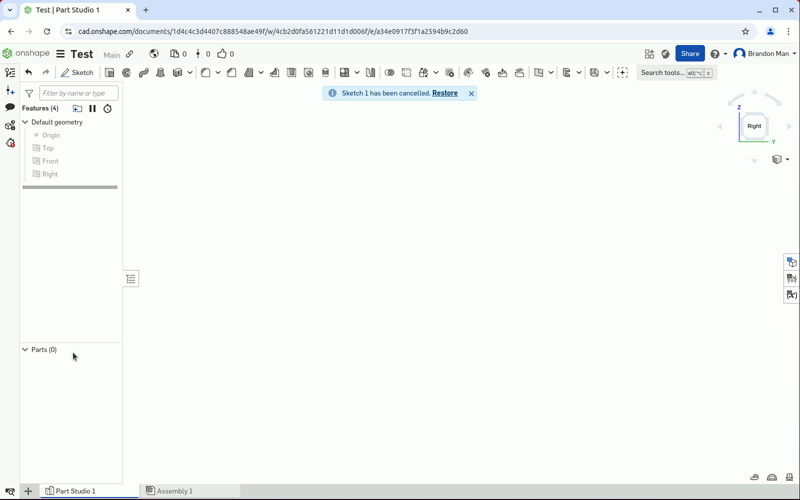
key(shift+y)
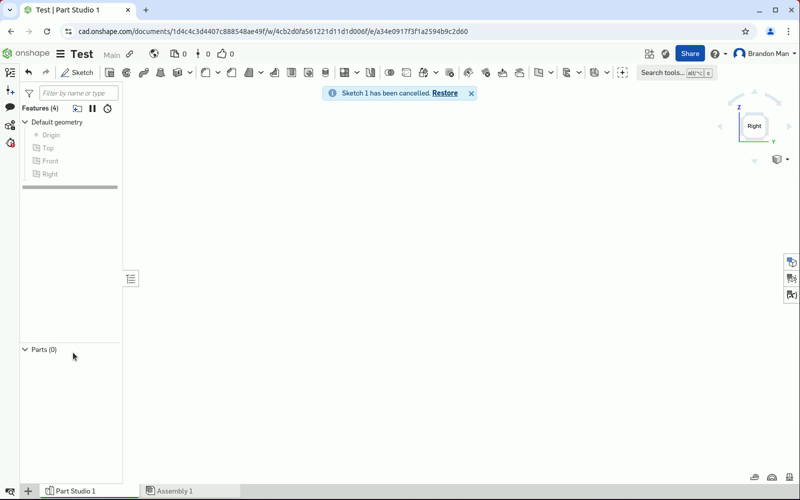
key(shift+s)
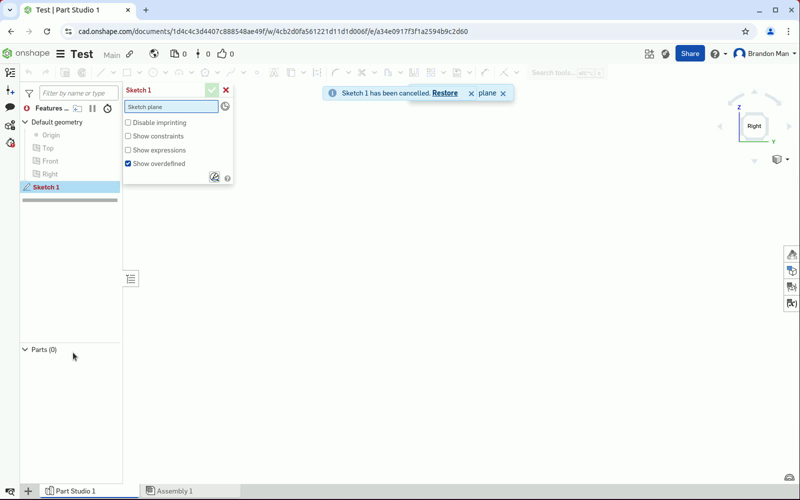
mouse_move(73, 176)
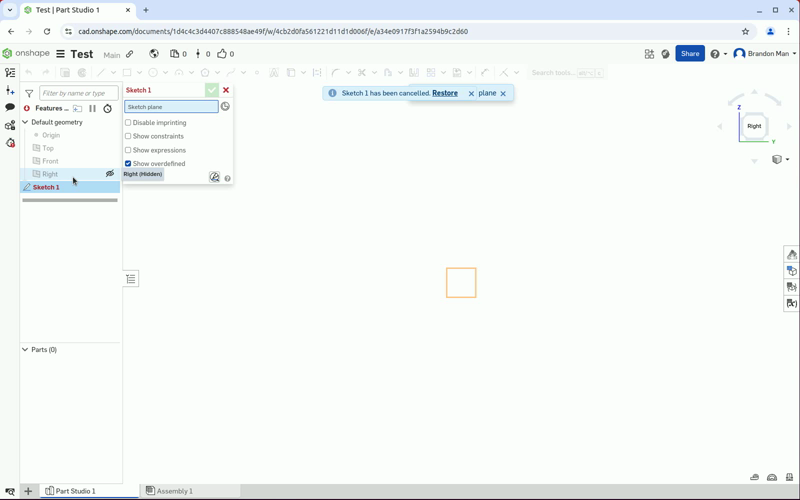
click(73, 176)
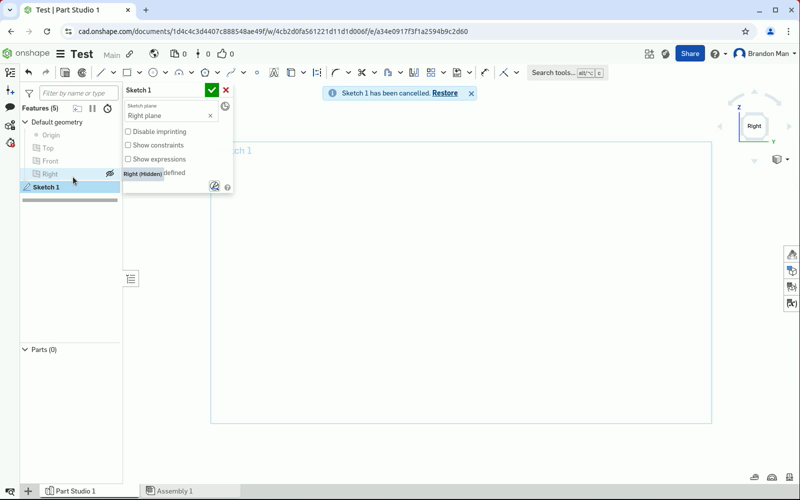
mouse_move(73, 352)
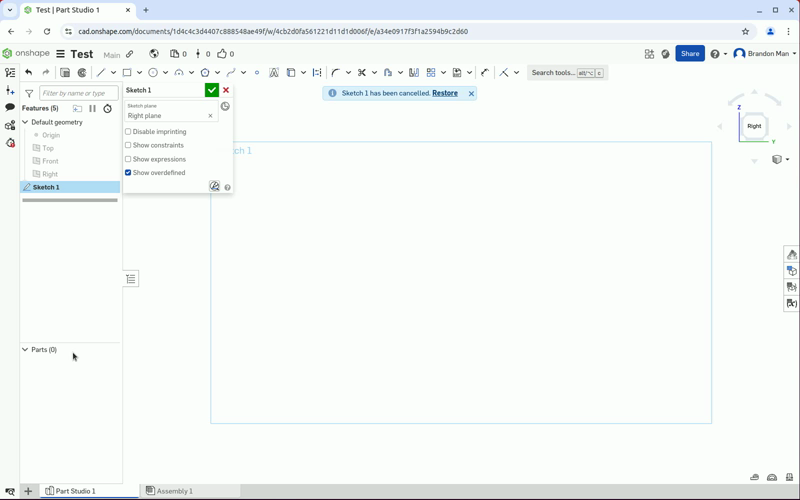
key(y)
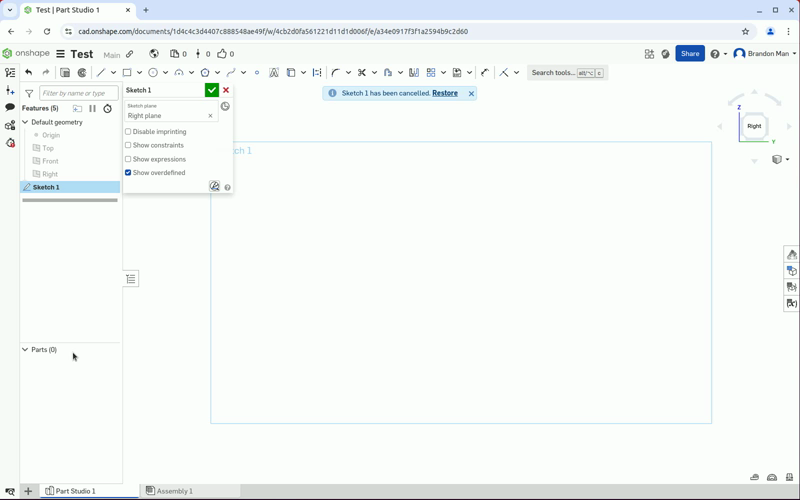
key(l)
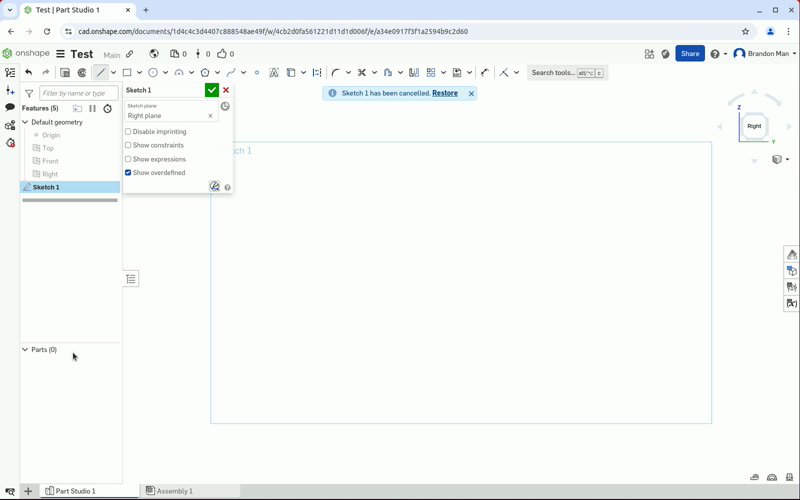
key_down(shift)
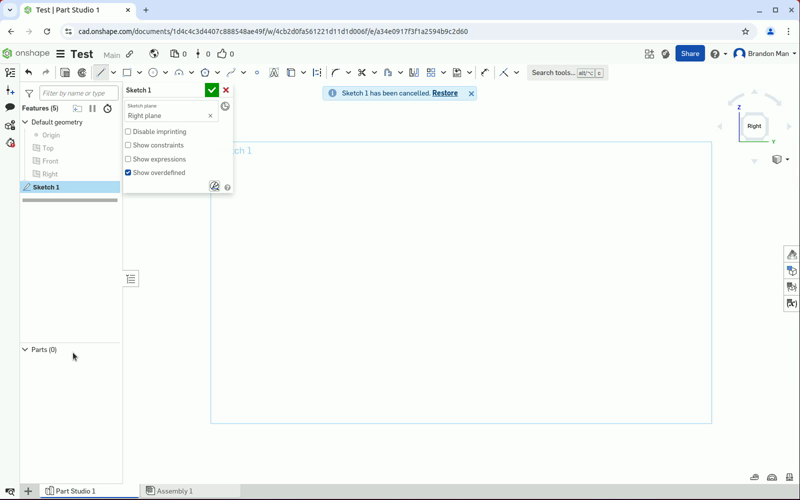
mouse_move(425, 187)
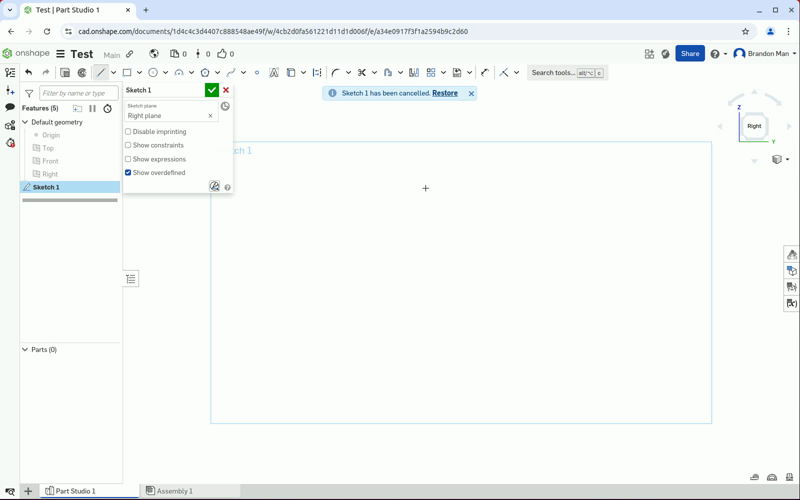
click(425, 187)
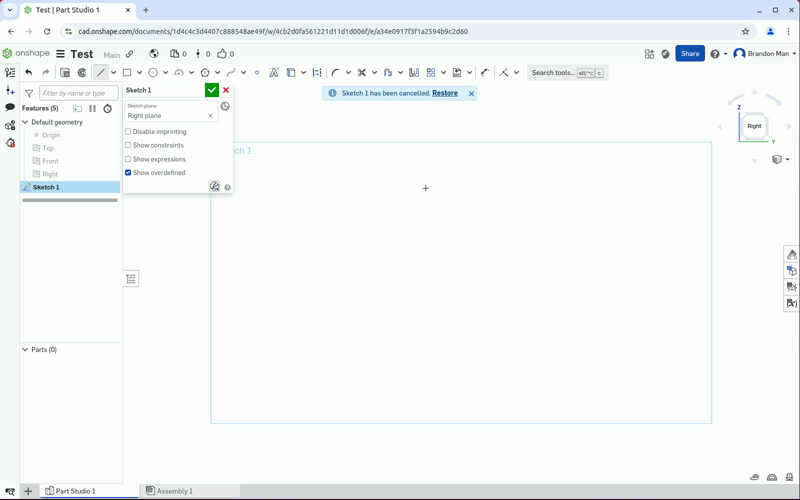
key_up(shift)
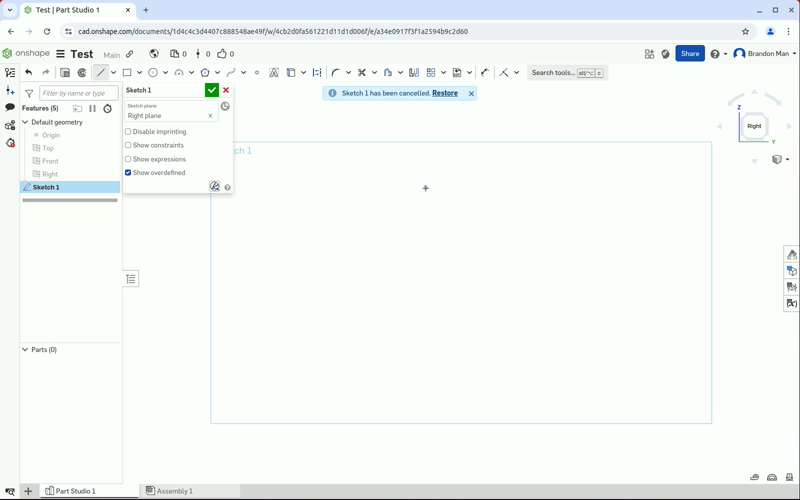
key_down(shift)
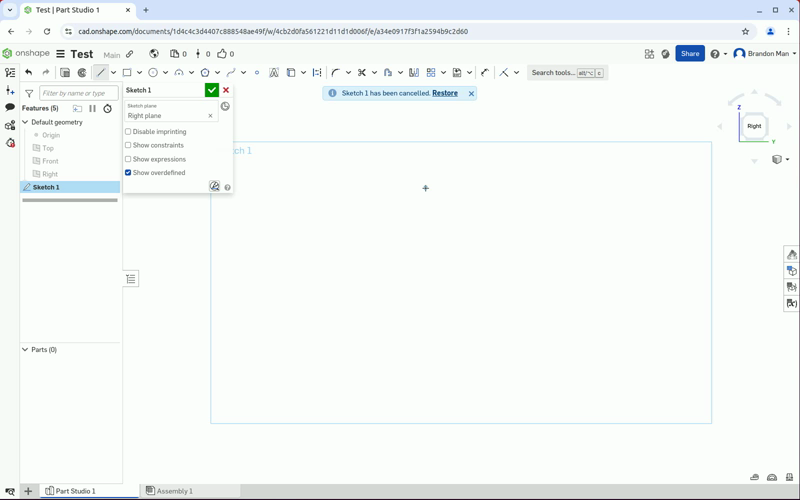
mouse_move(455, 187)
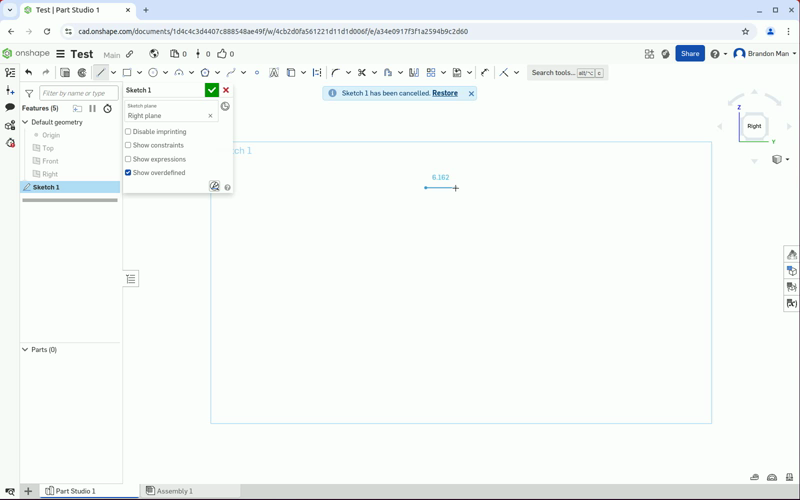
mouse_move(434, 187)
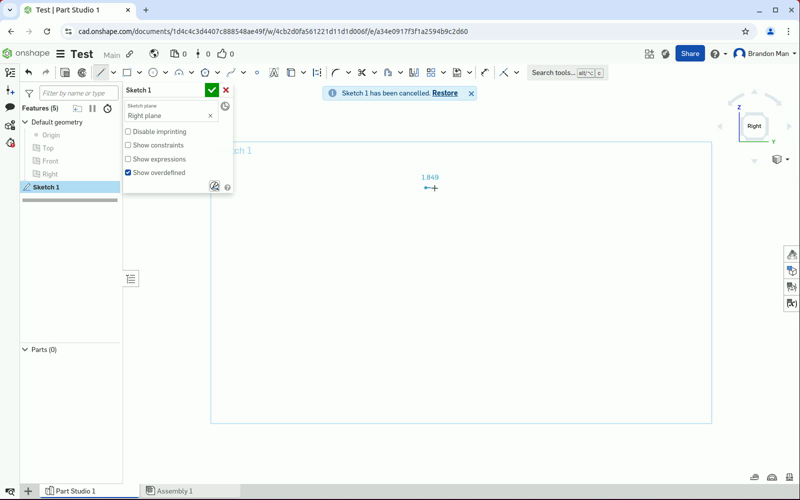
click(434, 187)
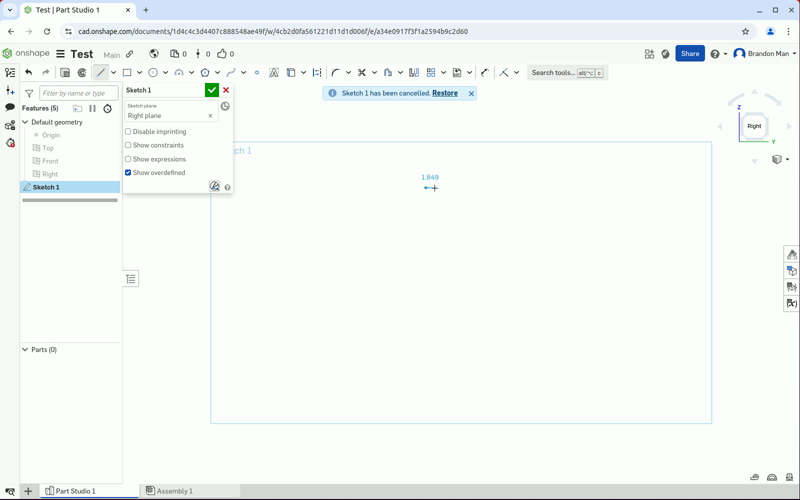
key_up(shift)
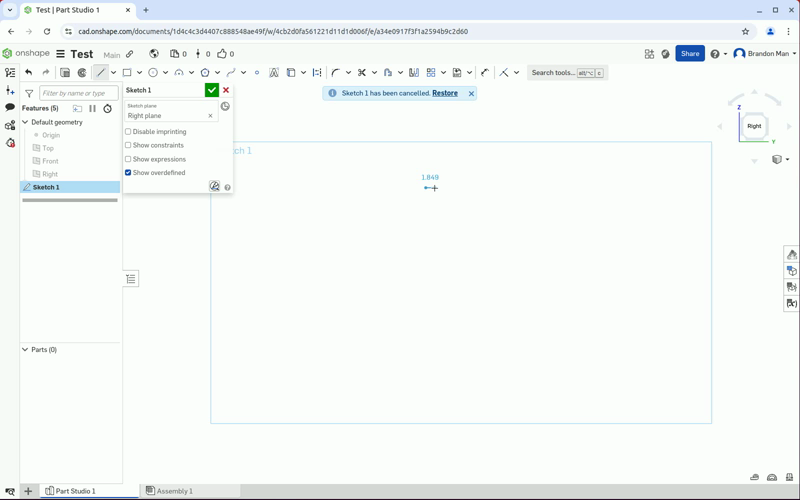
key(esc)
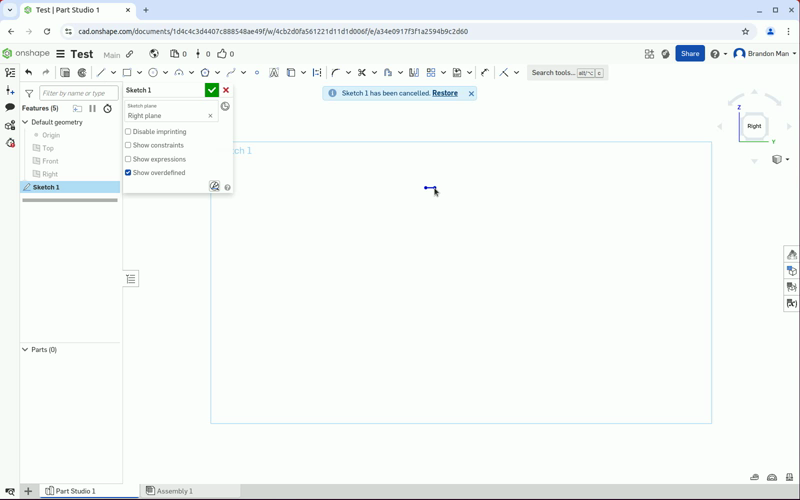
key(a)
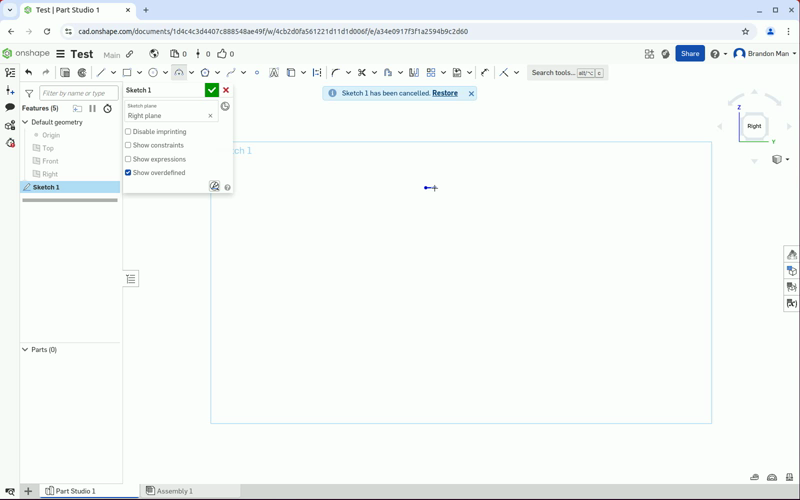
mouse_move(434, 187)
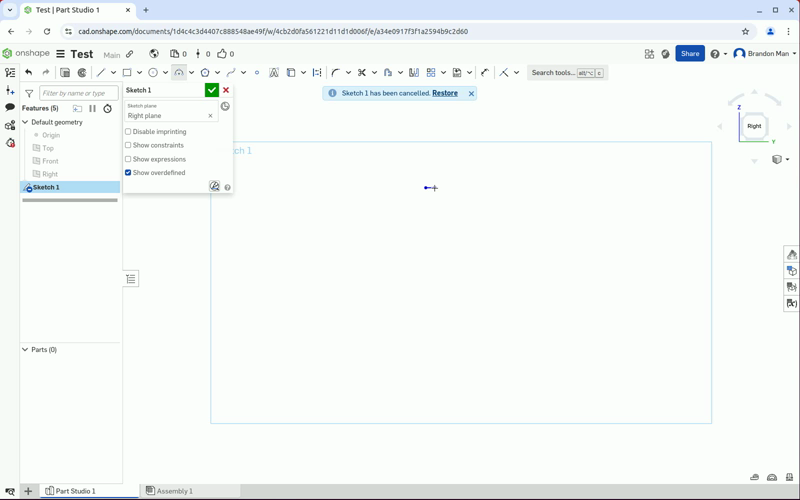
click(434, 187)
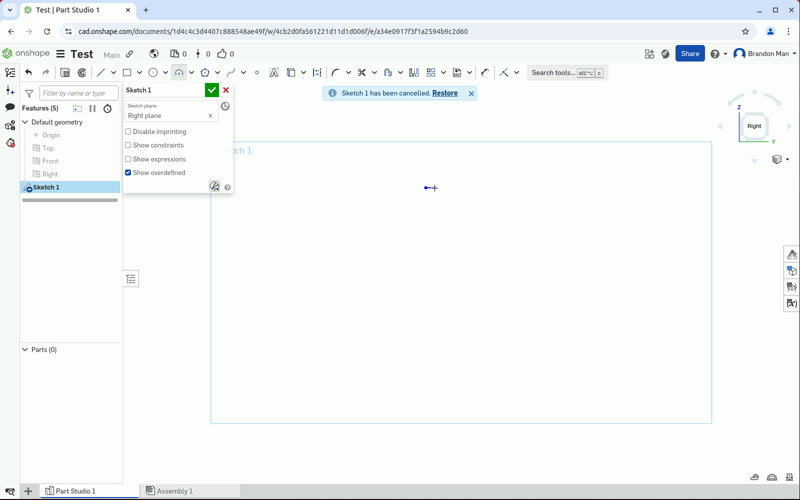
key_down(shift)
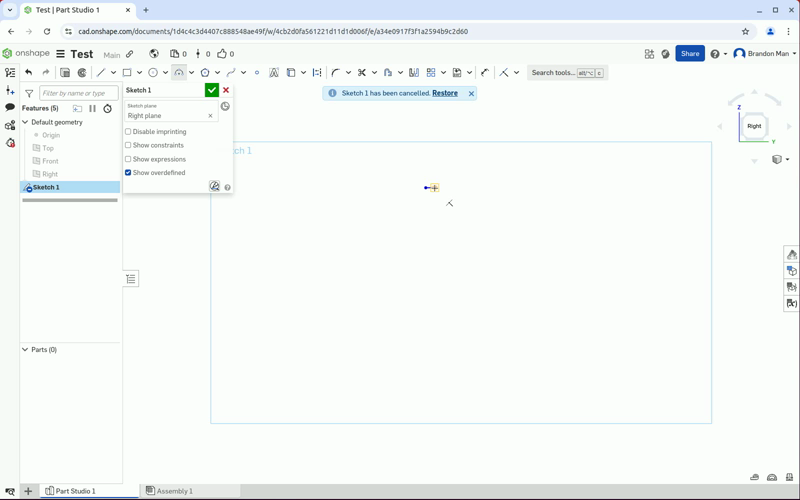
mouse_move(452, 187)
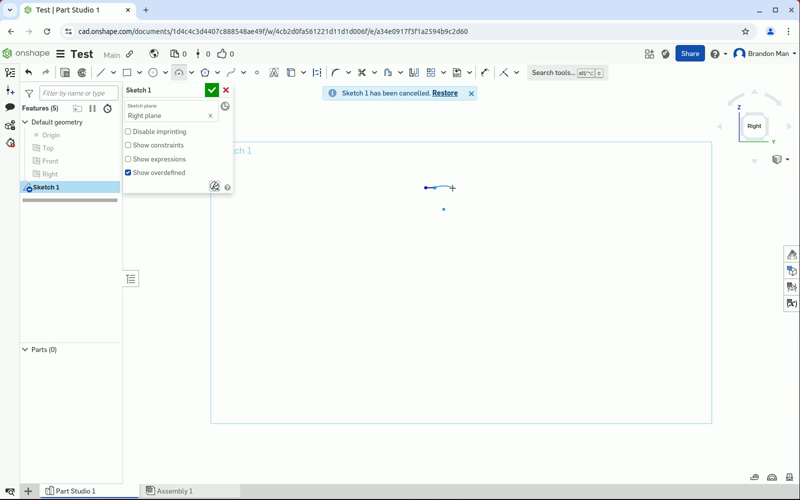
click(452, 187)
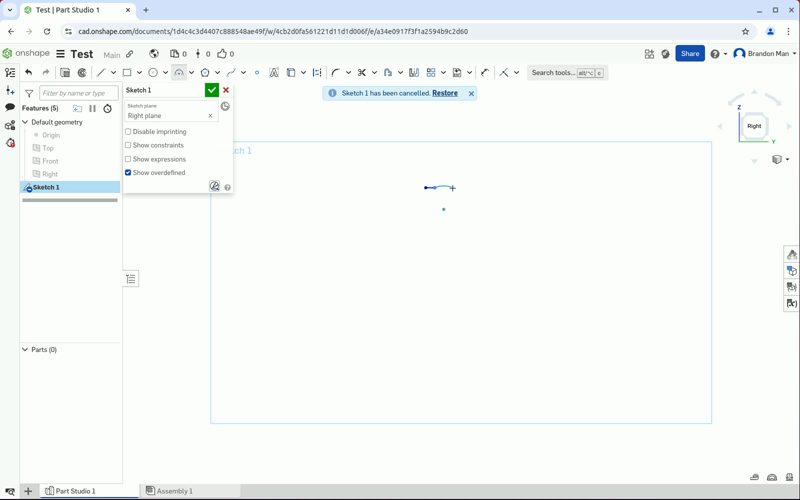
mouse_move(443, 179)
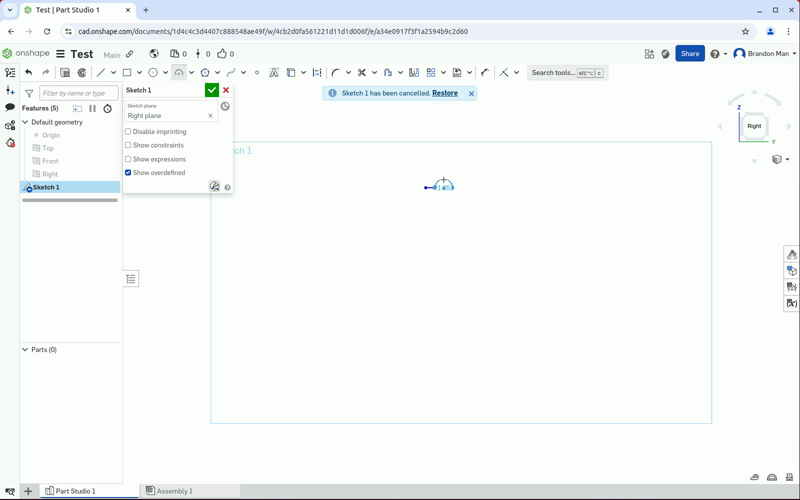
click(443, 179)
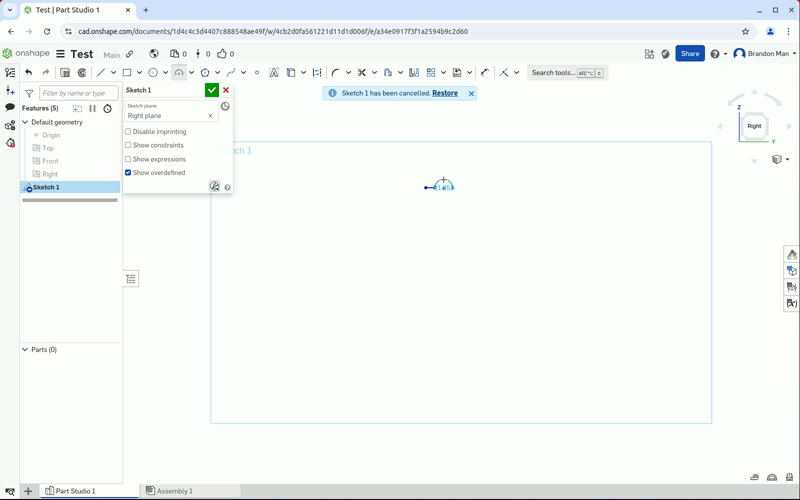
key_up(shift)
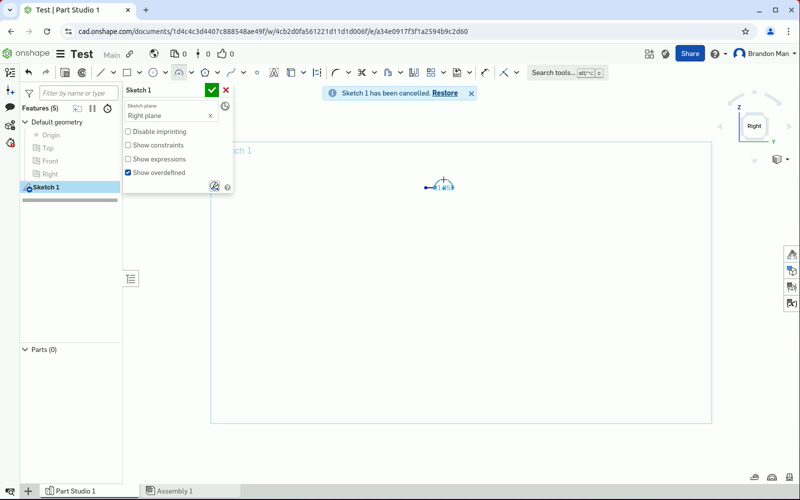
key(esc)
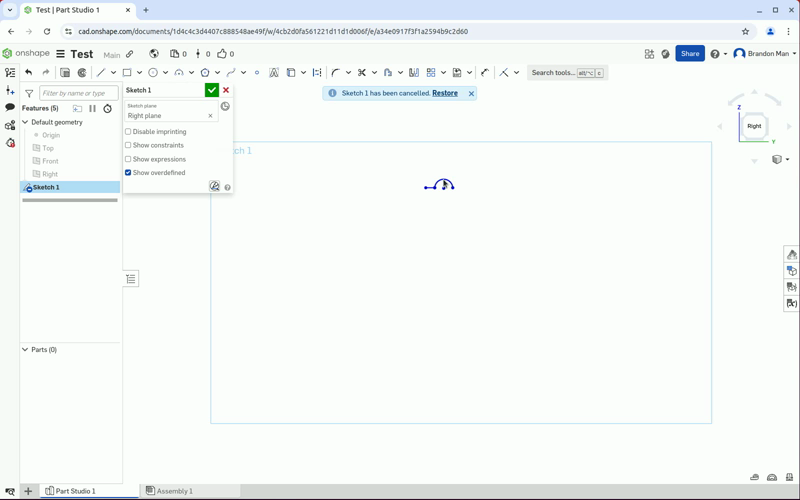
key(l)
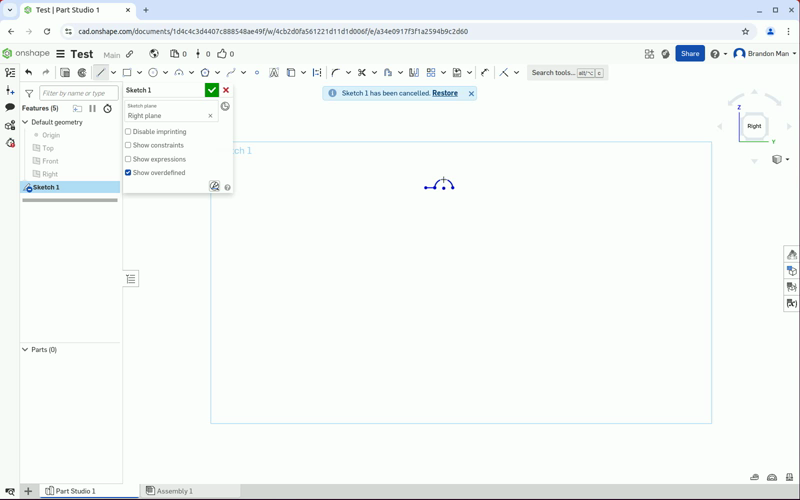
mouse_move(452, 187)
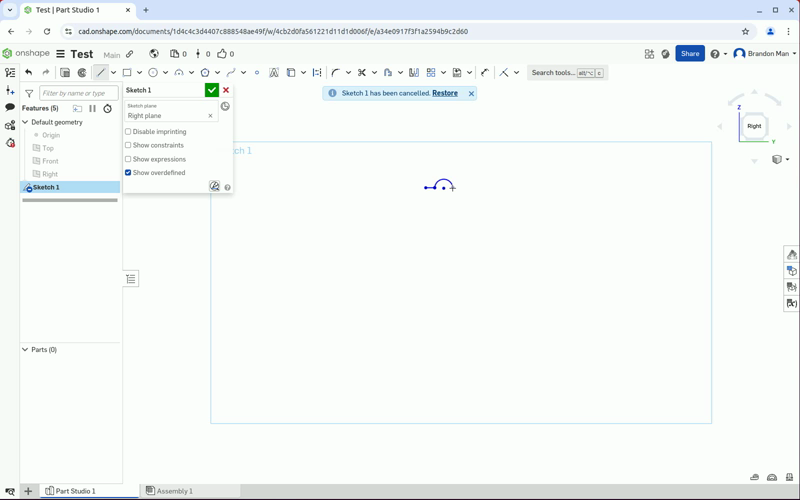
click(452, 187)
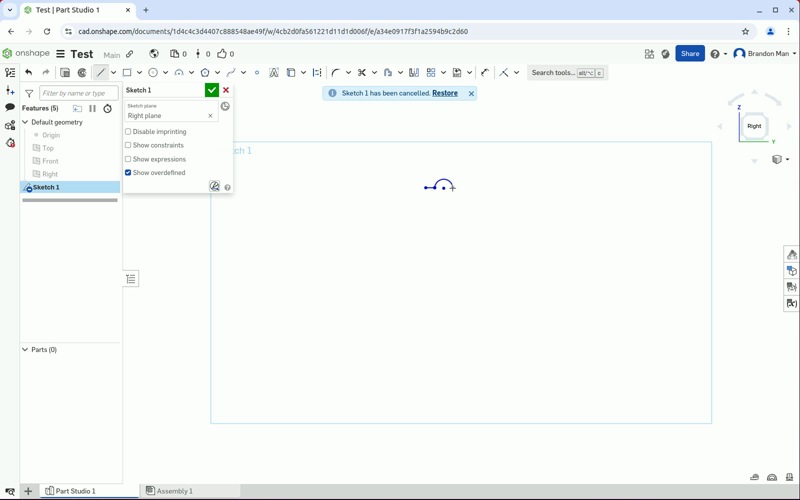
key_down(shift)
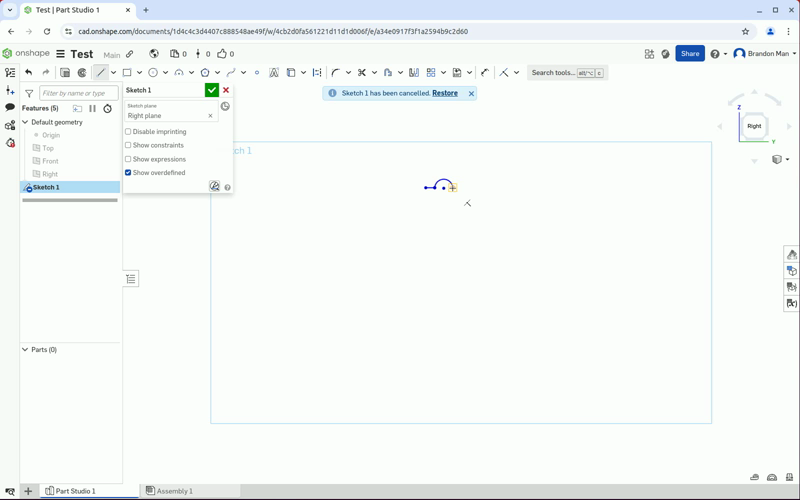
mouse_move(482, 187)
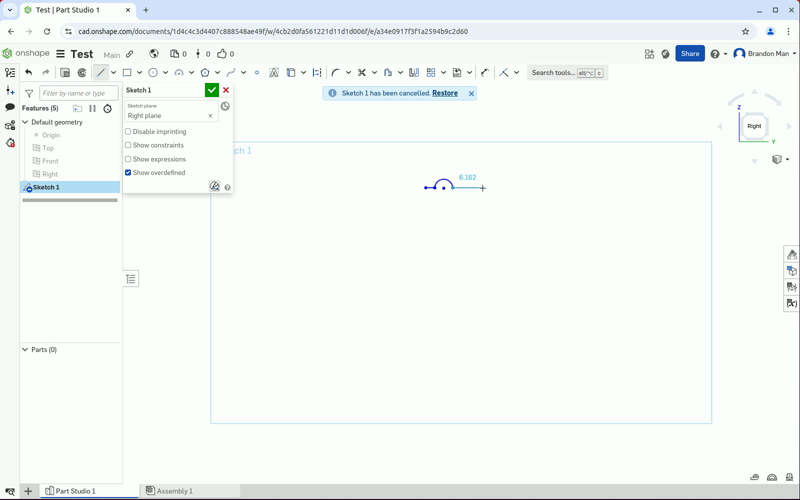
mouse_move(461, 187)
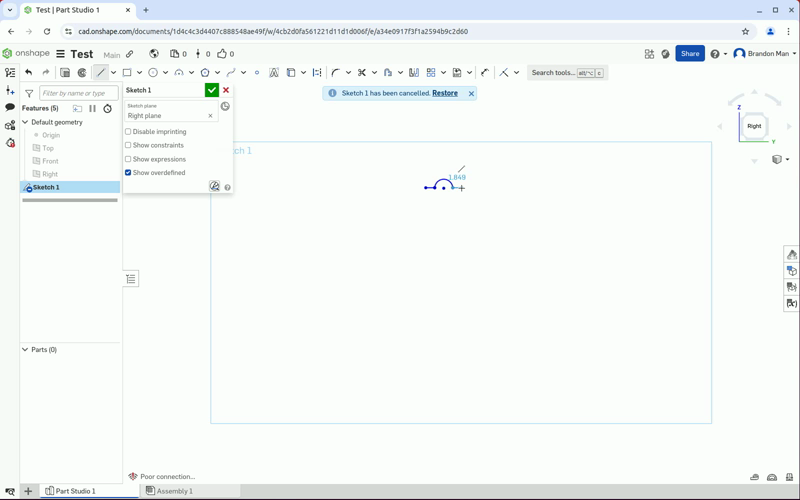
click(461, 187)
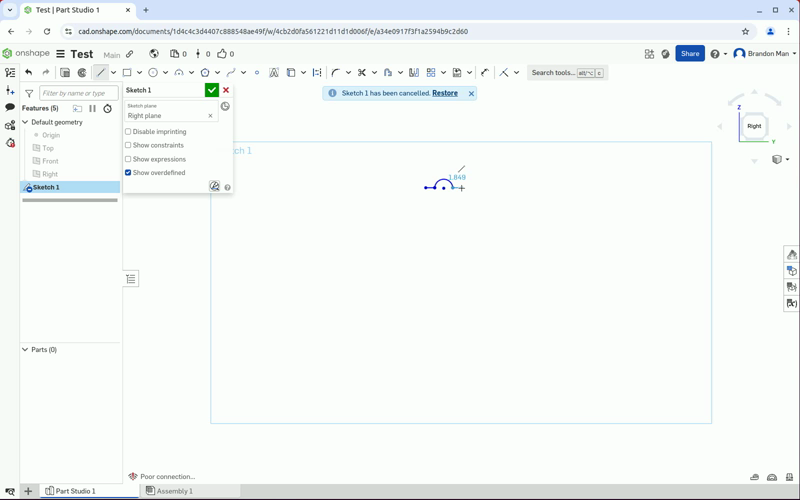
key_up(shift)
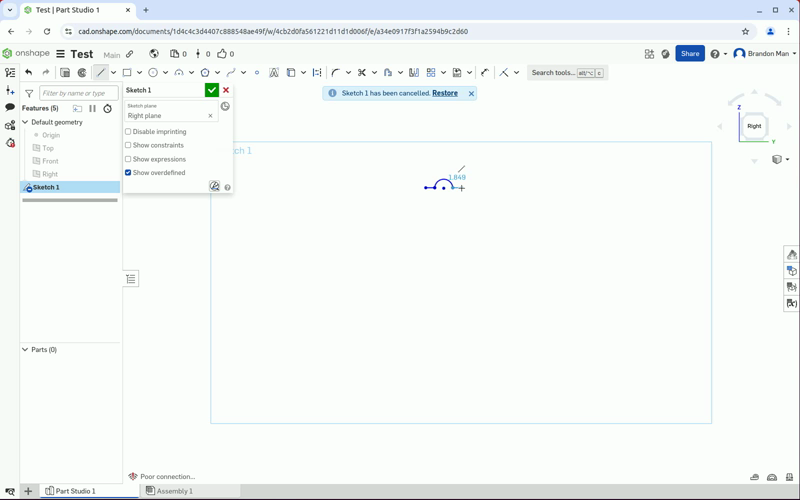
key(esc)
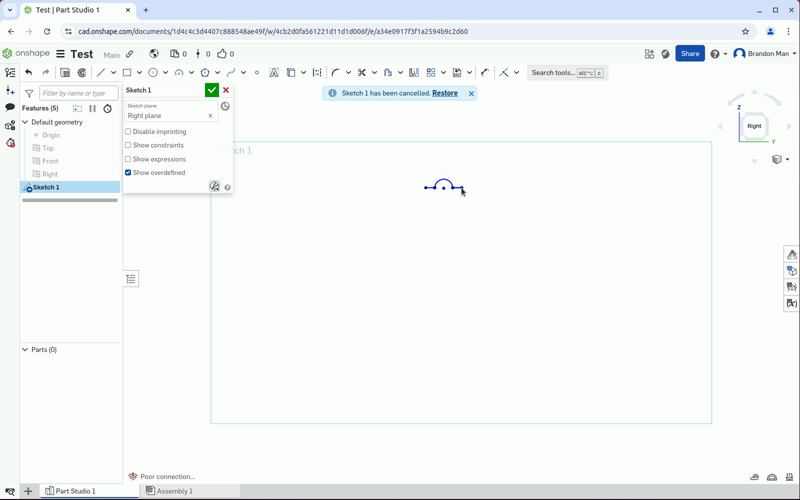
key(a)
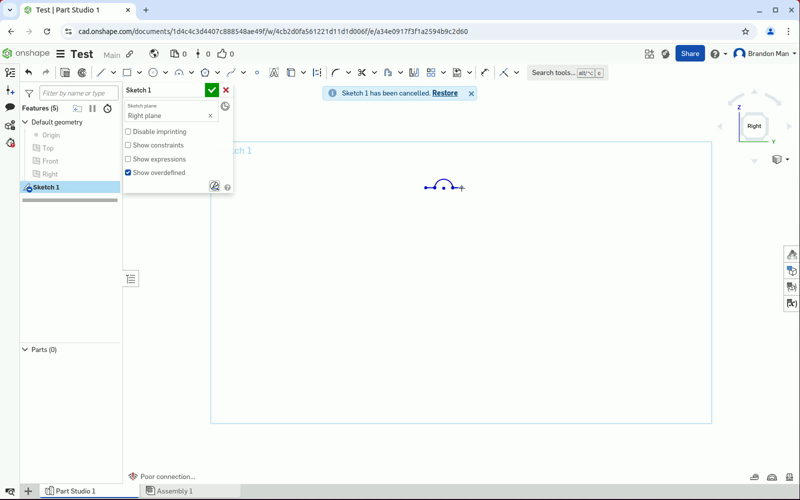
mouse_move(461, 187)
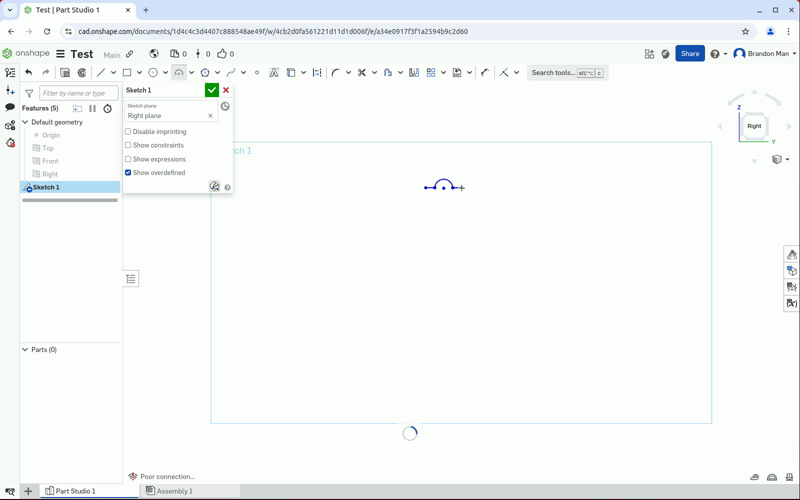
click(461, 187)
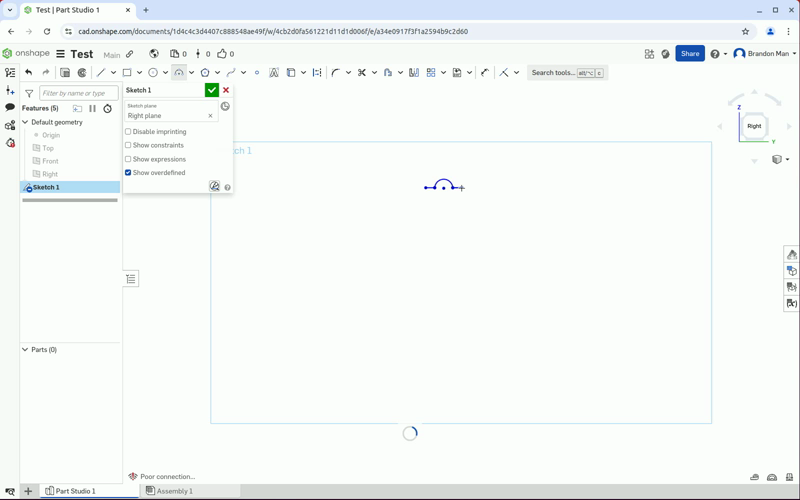
mouse_move(425, 187)
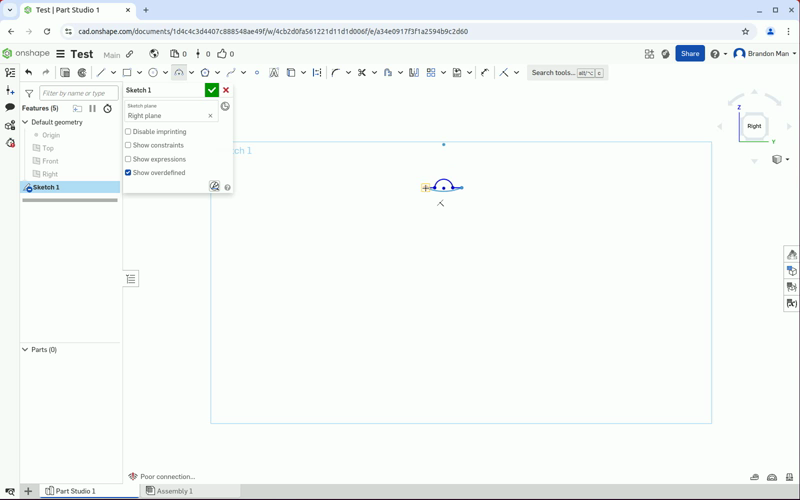
click(425, 187)
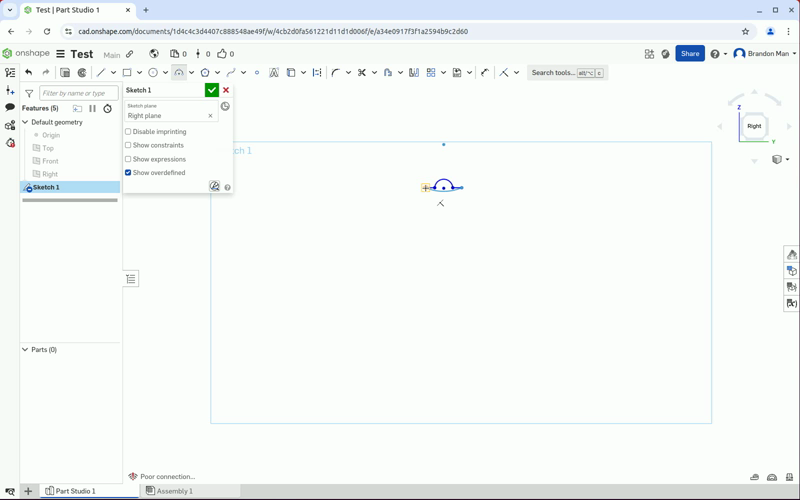
key_down(shift)
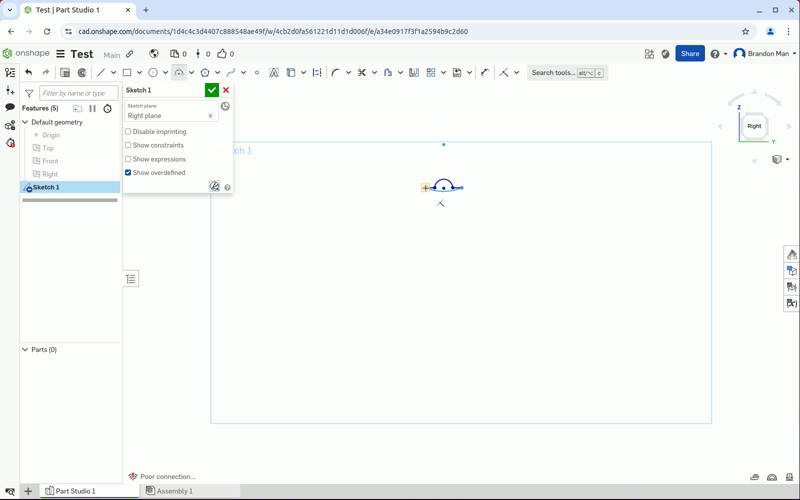
mouse_move(443, 170)
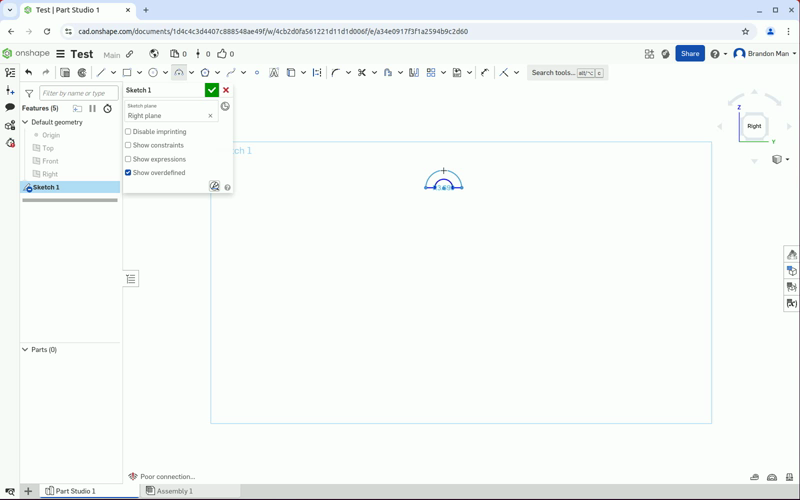
click(443, 170)
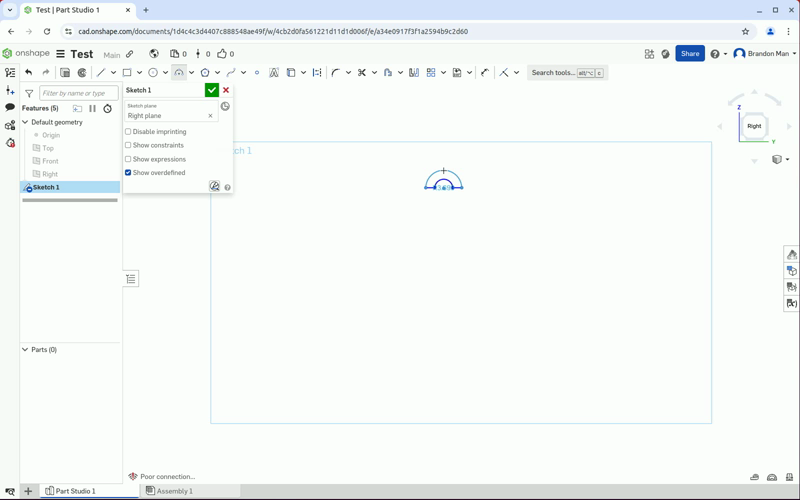
key_up(shift)
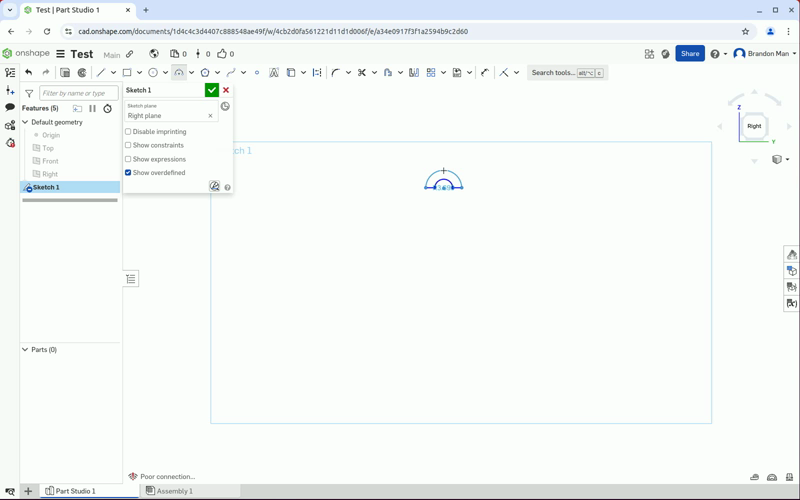
key(esc)
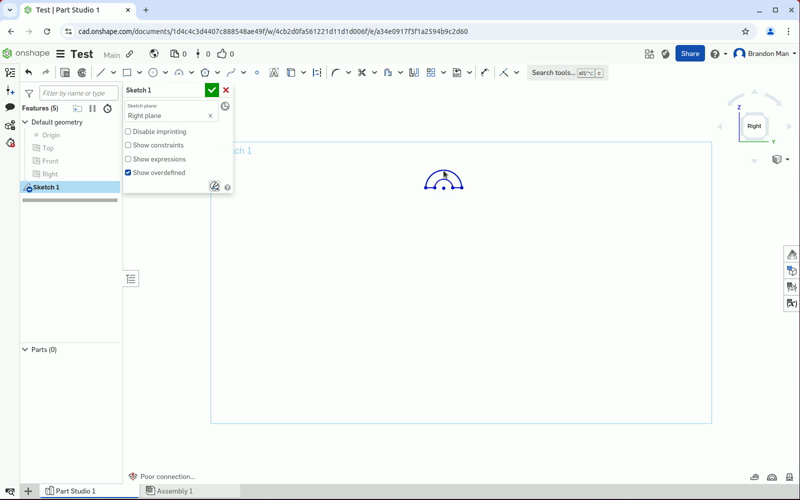
mouse_move(444, 182)
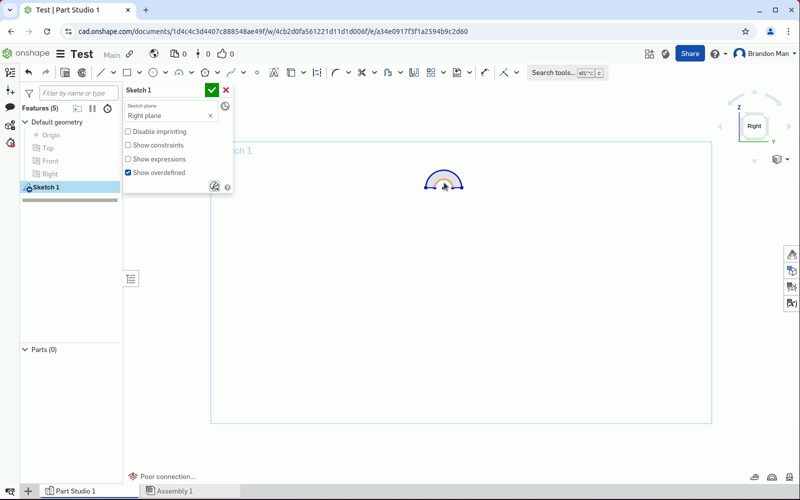
scroll(6)
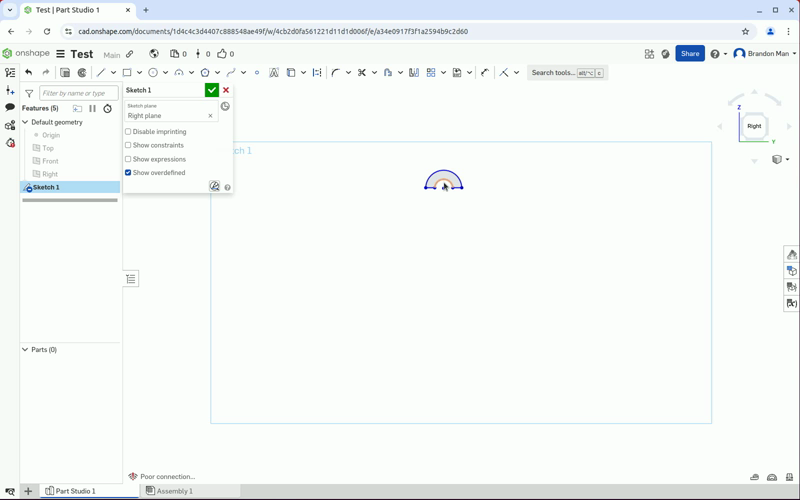
scroll(6)
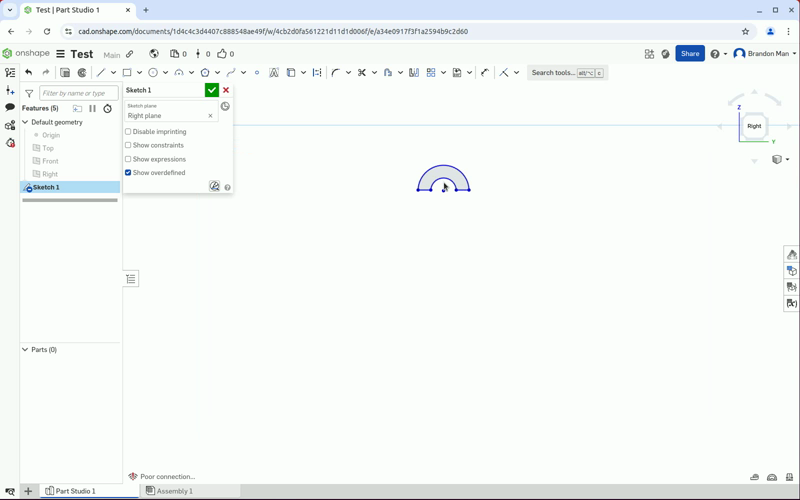
scroll(6)
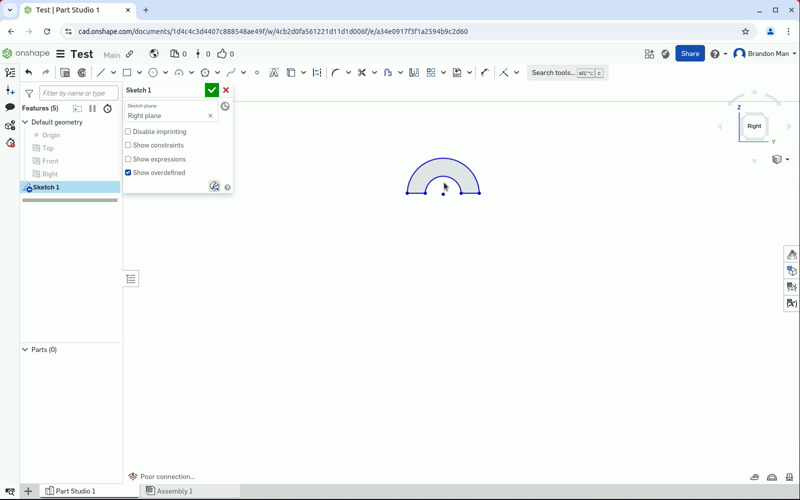
scroll(6)
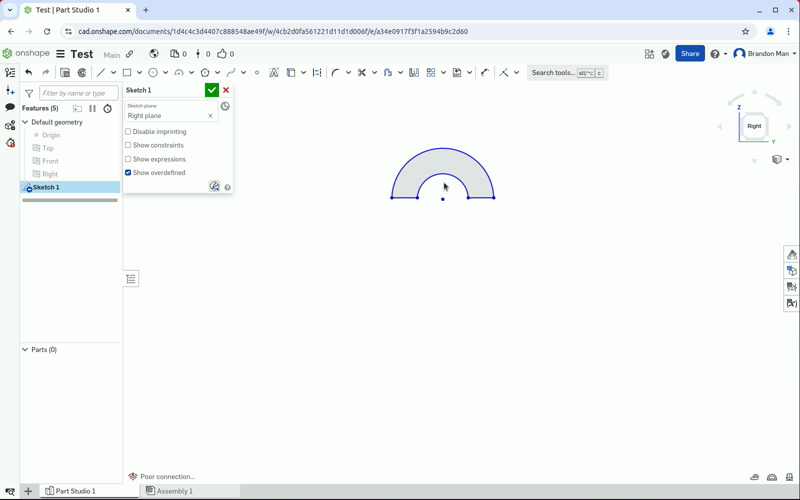
scroll(6)
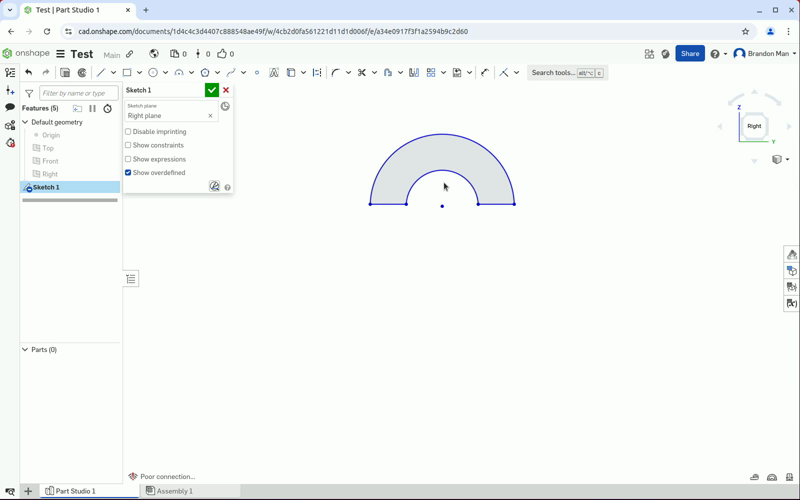
scroll(6)
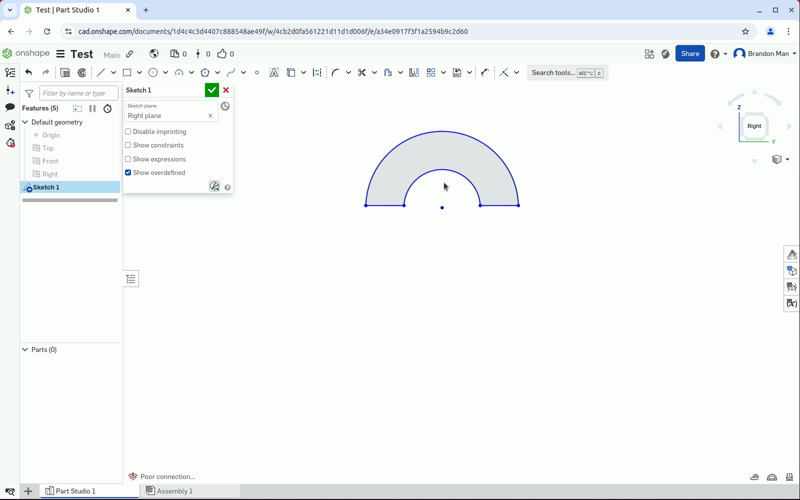
scroll(6)
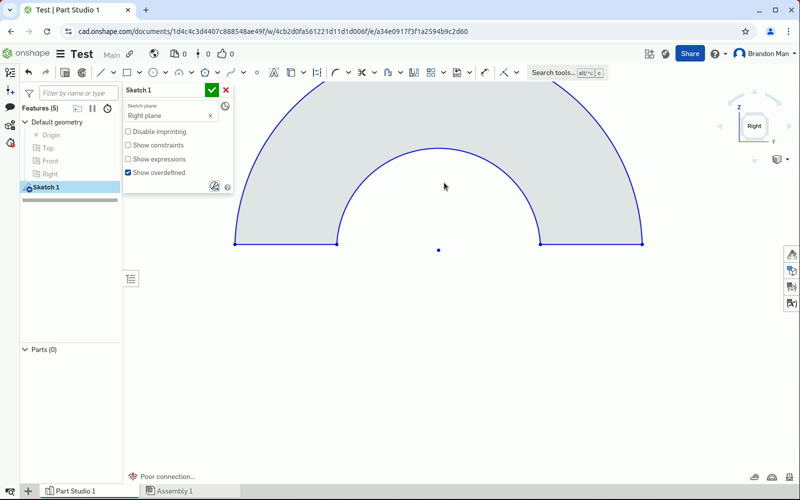
click(444, 182)
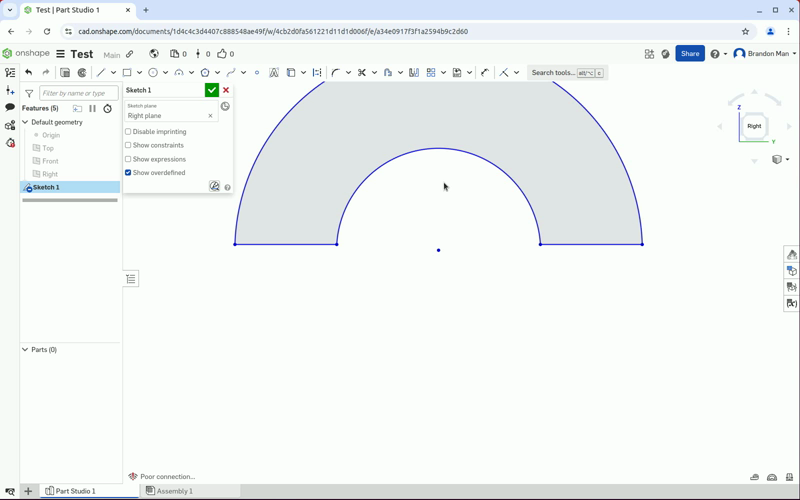
scroll(-6)
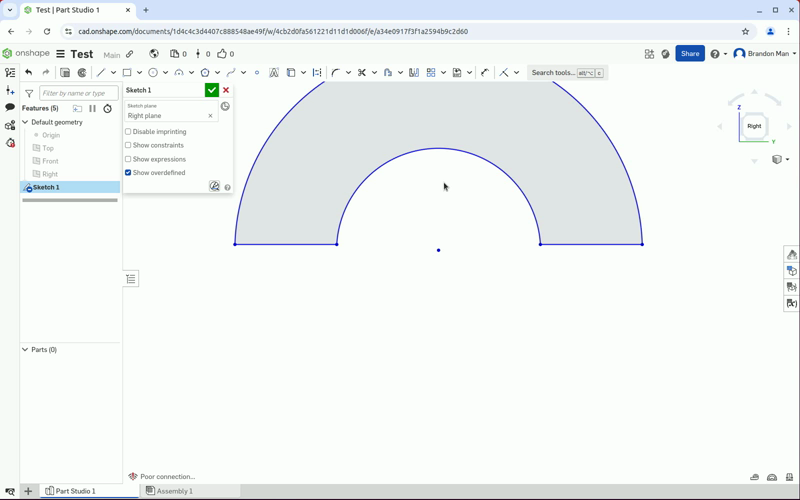
scroll(-6)
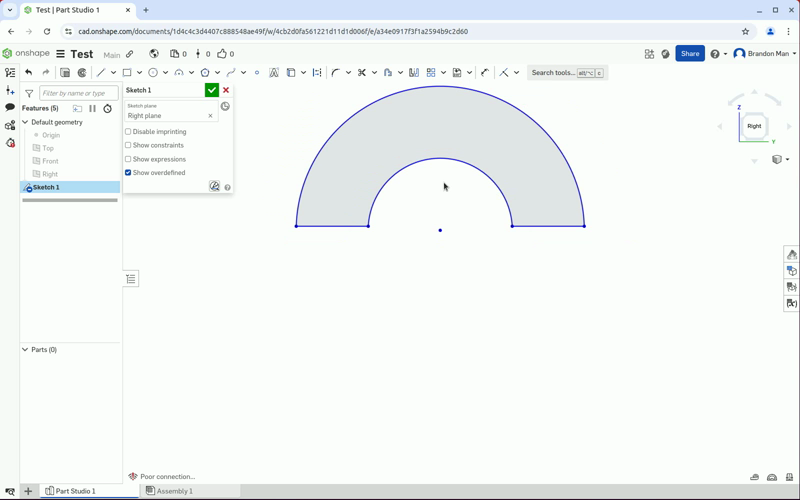
scroll(-6)
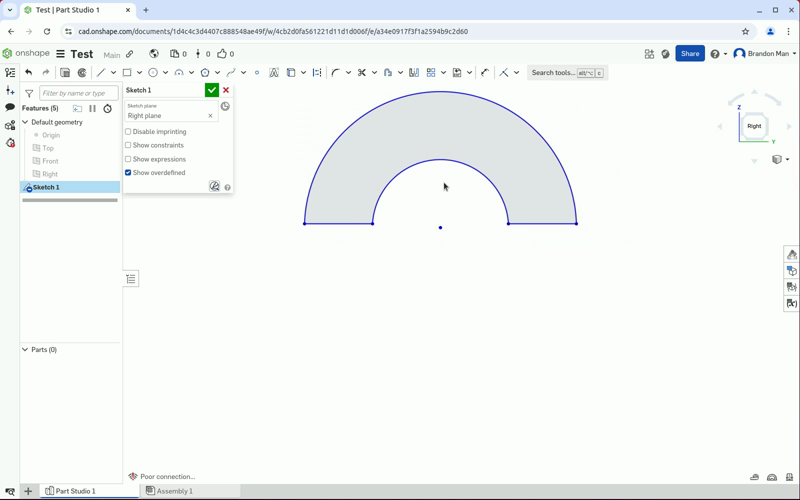
scroll(-6)
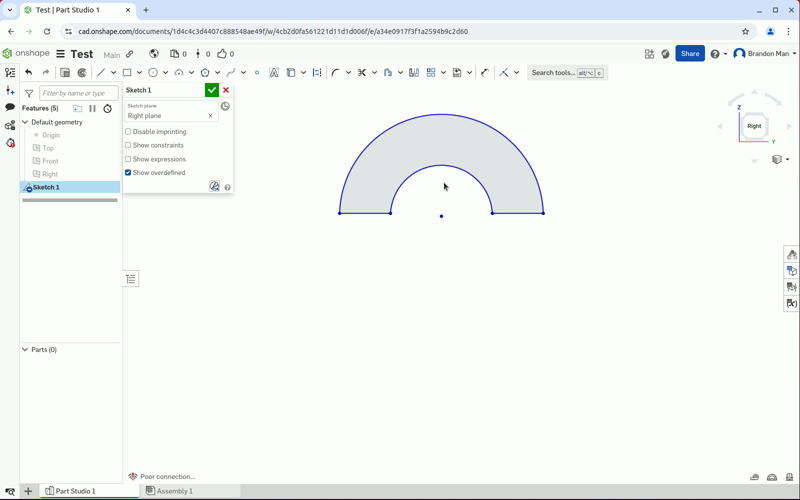
scroll(-6)
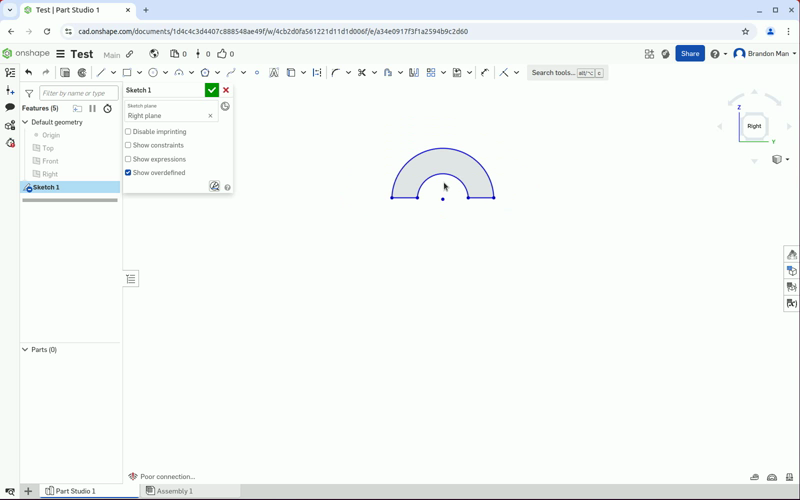
scroll(-6)
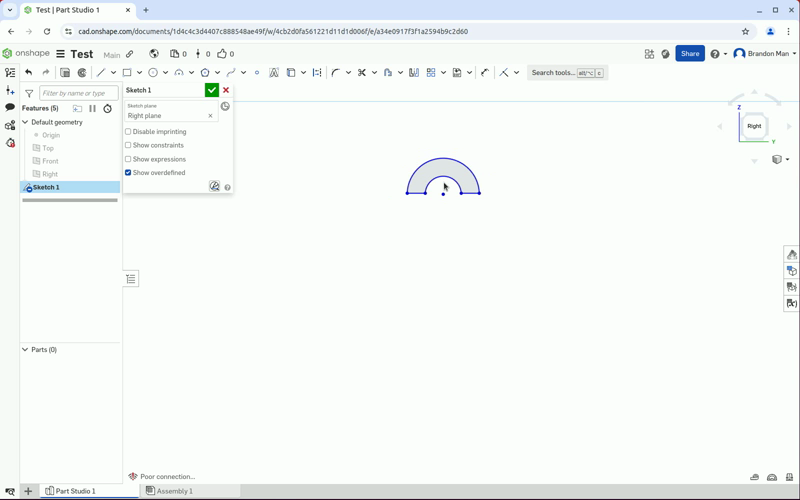
scroll(-6)
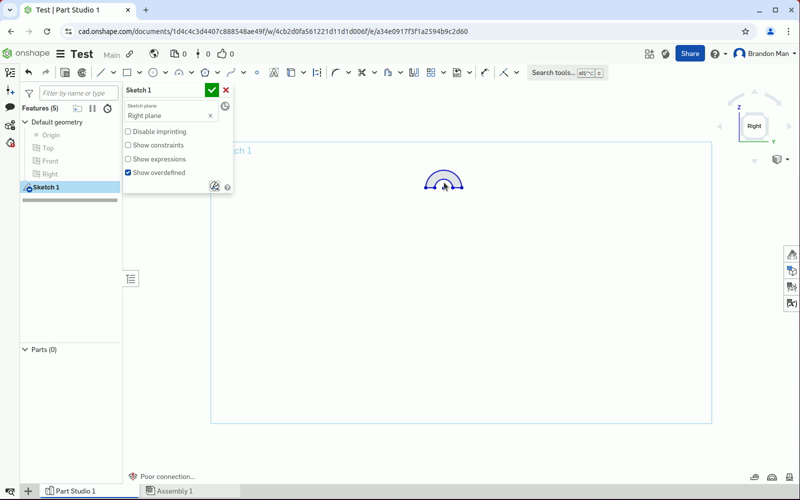
mouse_move(73, 352)
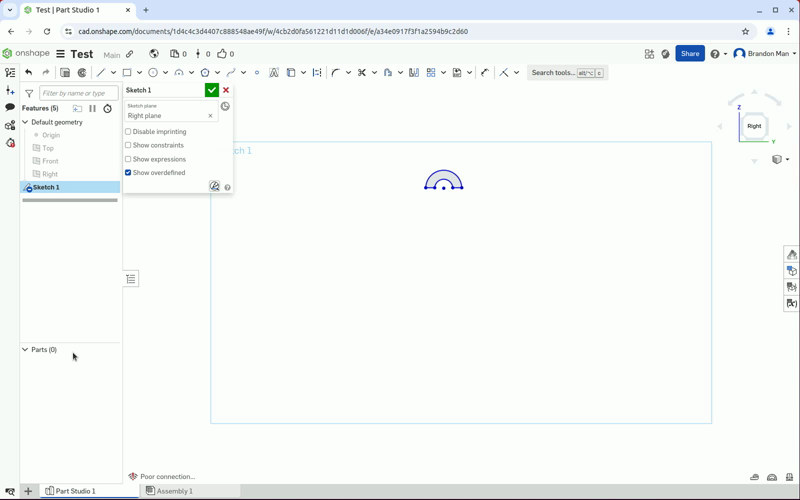
key(shift+y)
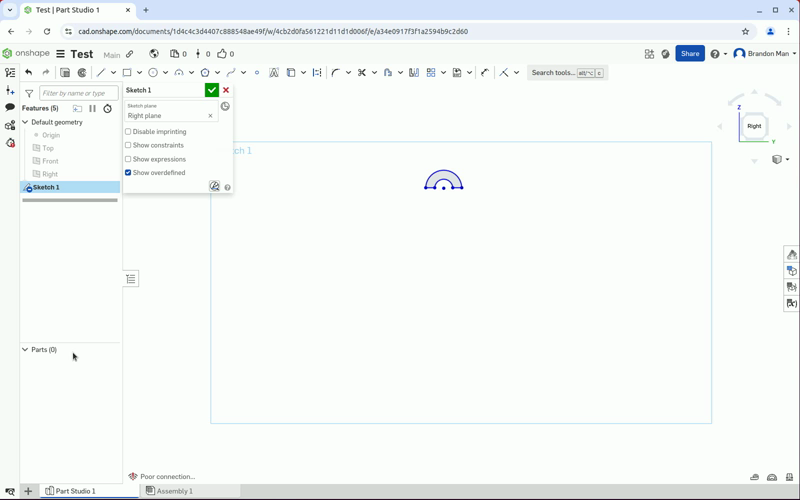
key(shift+e)
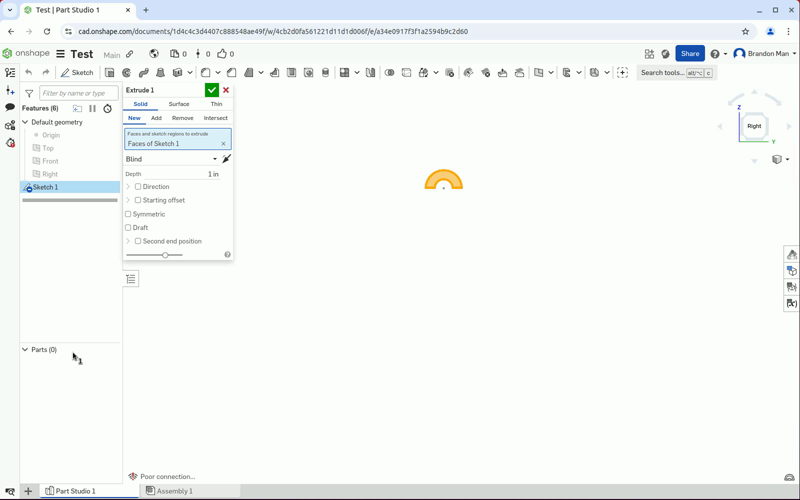
mouse_move(143, 106)
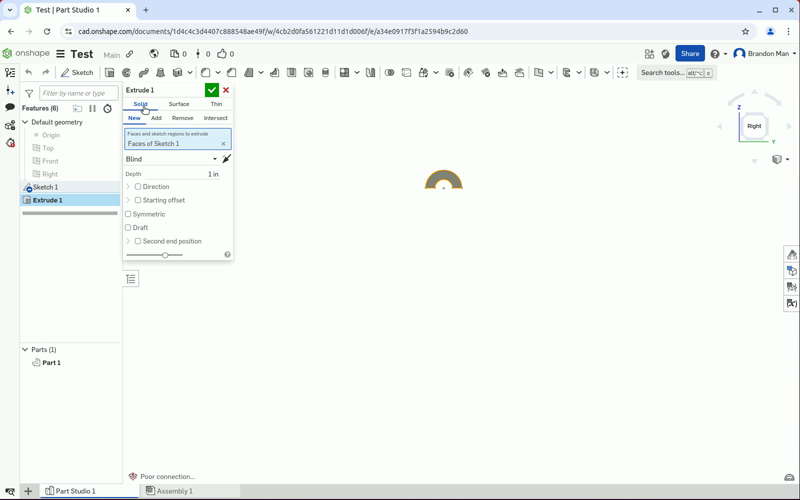
click(143, 106)
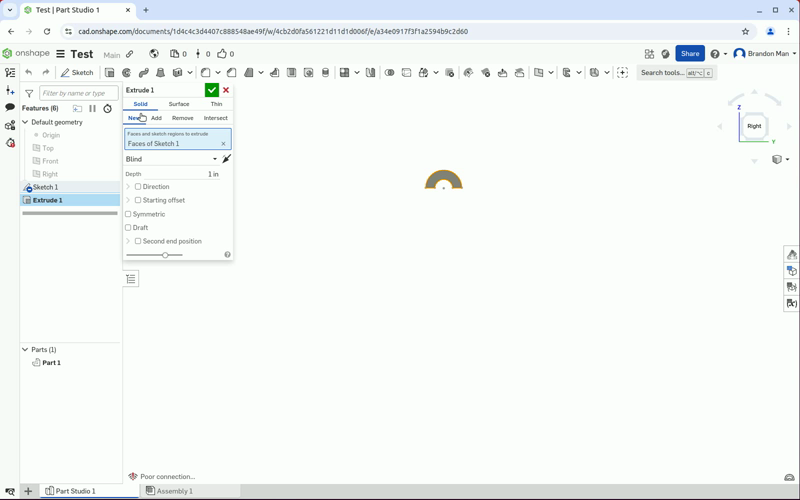
mouse_move(137, 120)
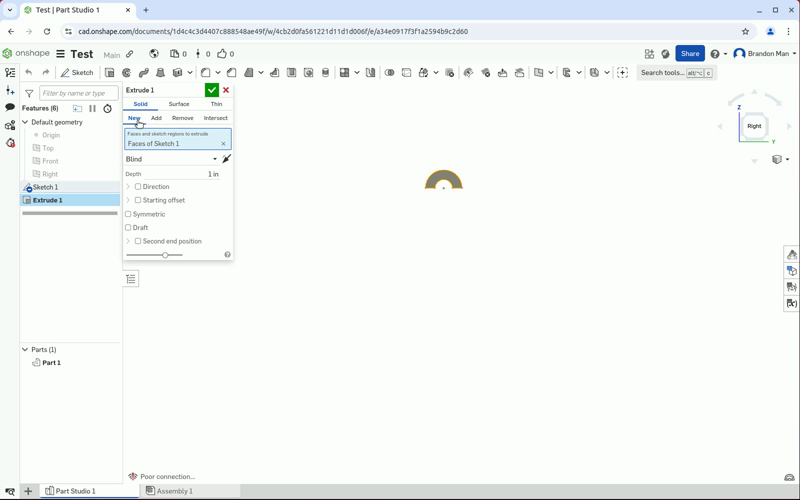
click(137, 120)
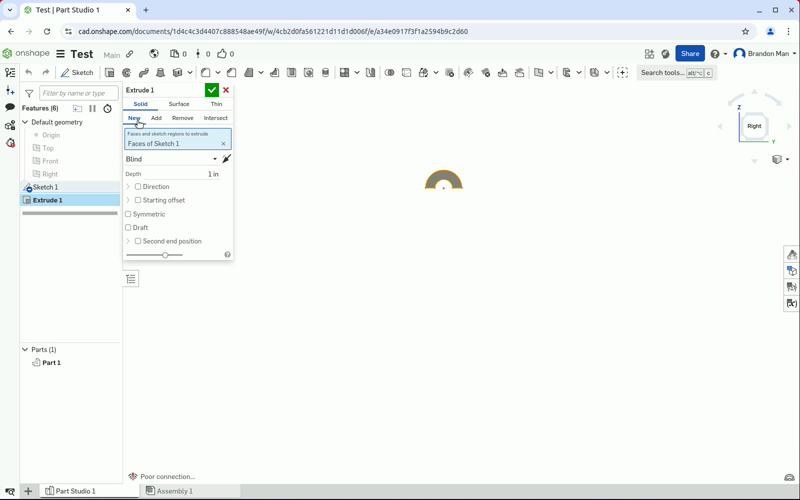
key(tab, 4)
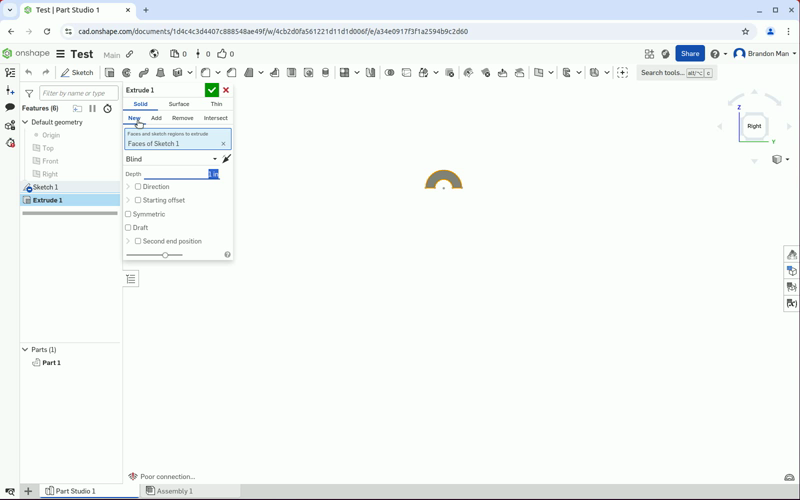
text(7.221)
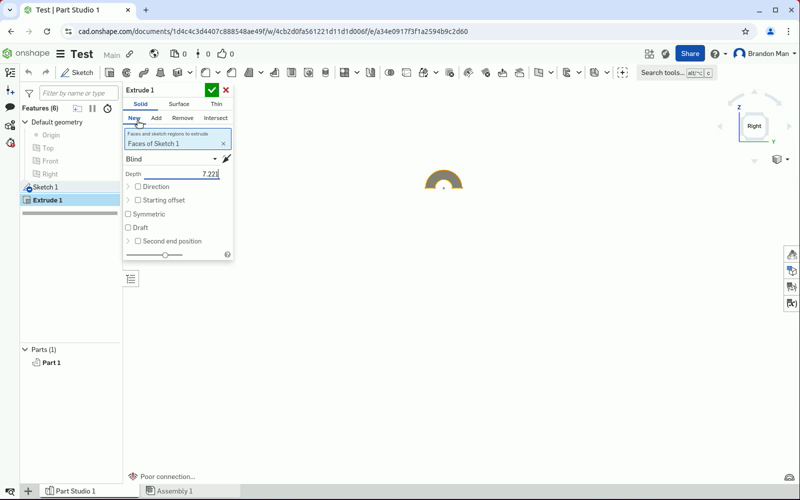
key(enter)
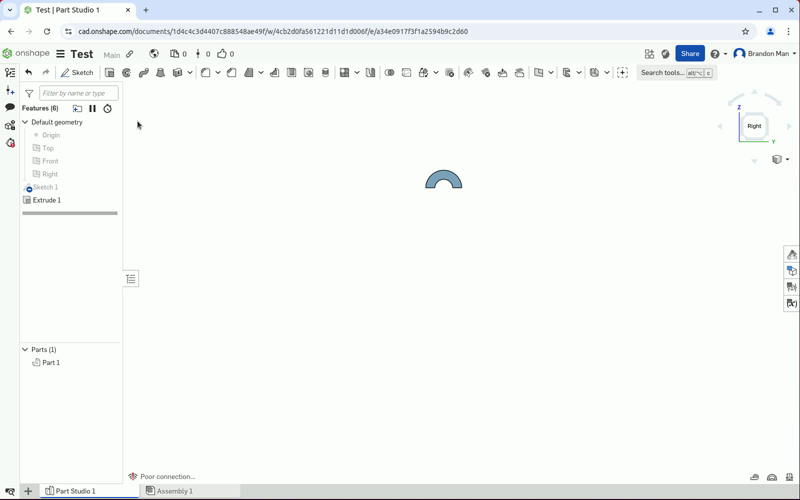
key(shift+h)
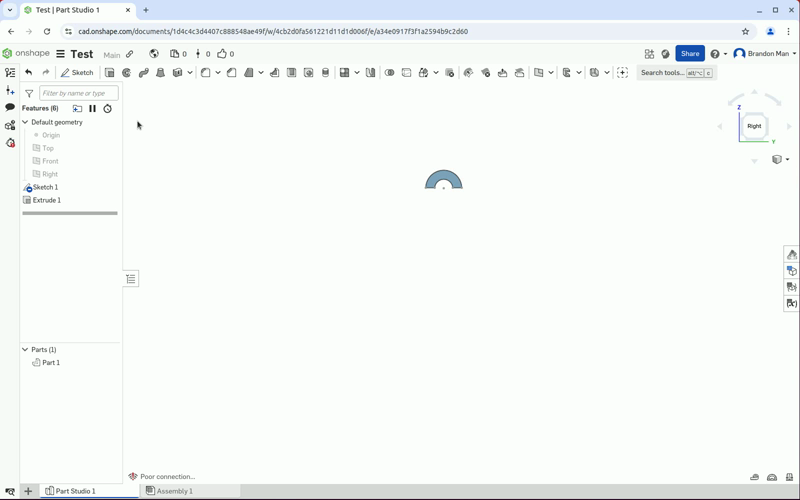
key(shift+h)
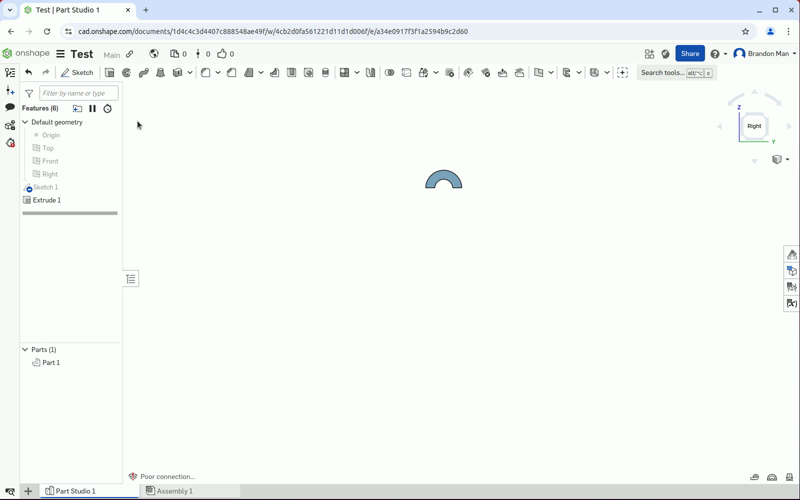
mouse_move(73, 189)
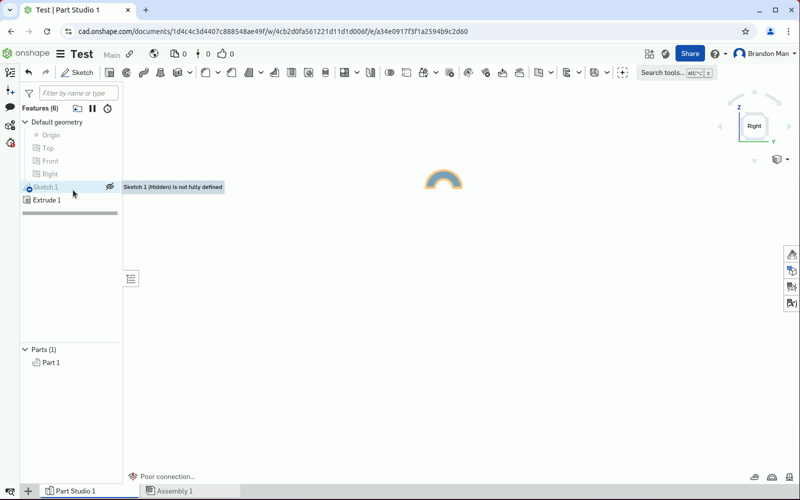
click(73, 189)
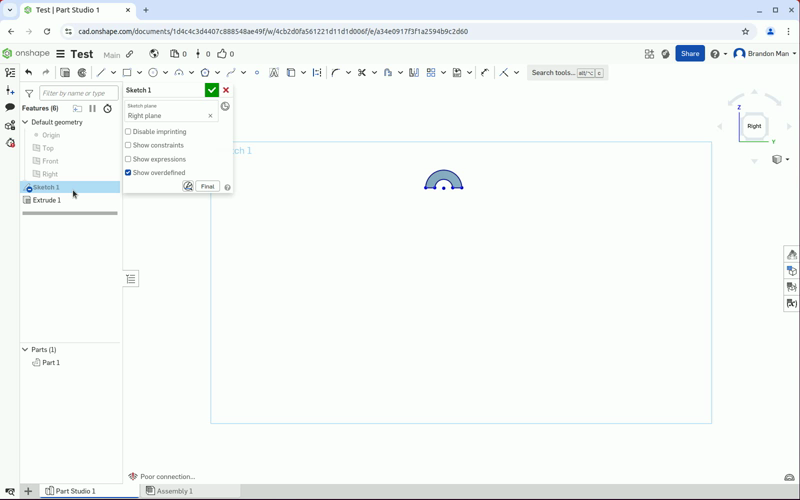
mouse_move(229, 92)
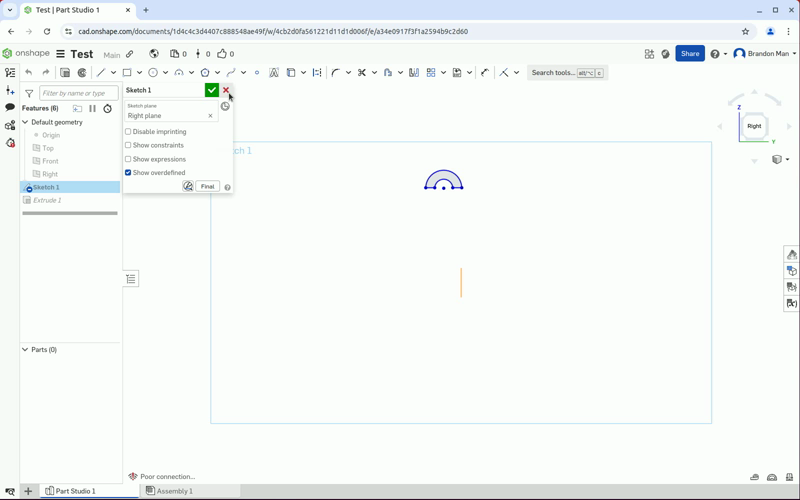
click(229, 92)
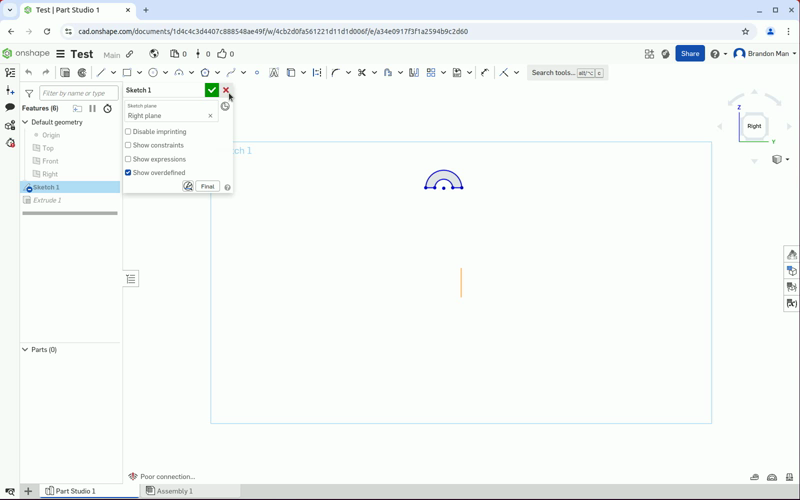
key(shift+s)
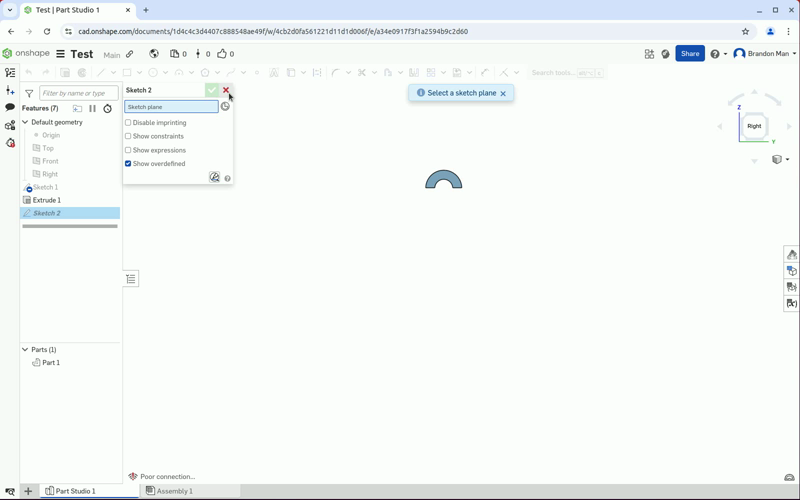
mouse_move(73, 176)
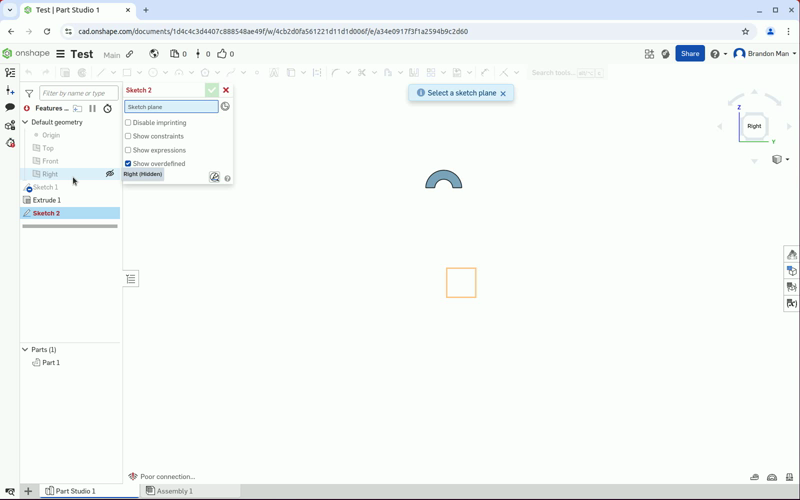
click(73, 176)
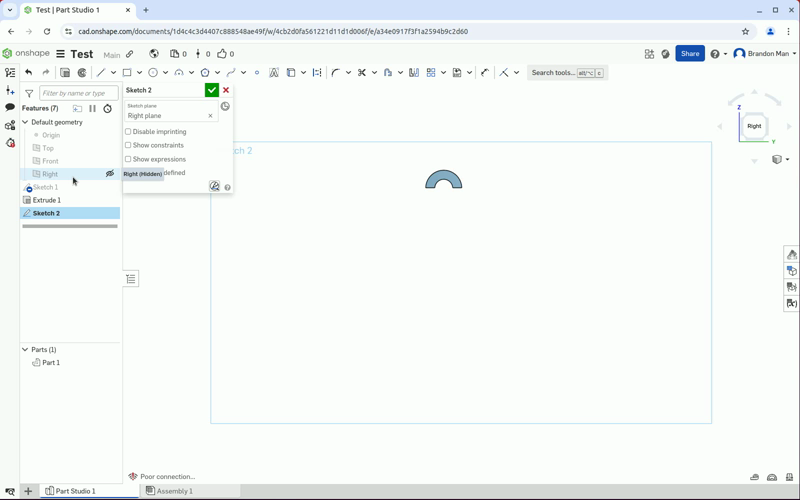
mouse_move(73, 352)
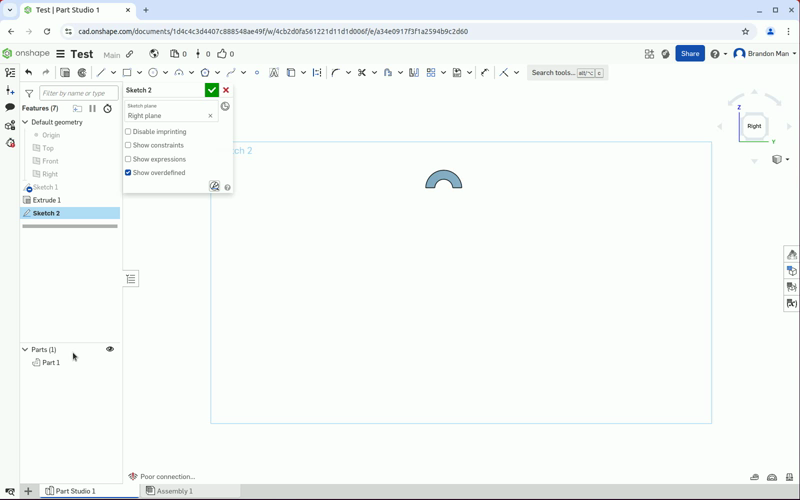
key(y)
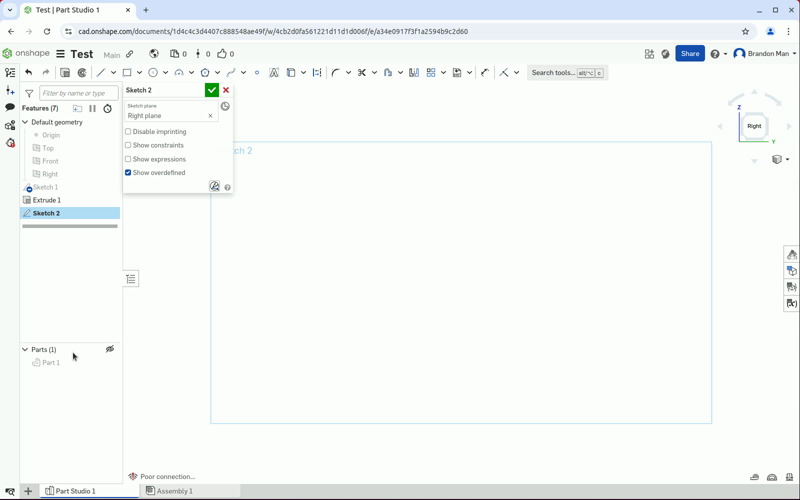
key(l)
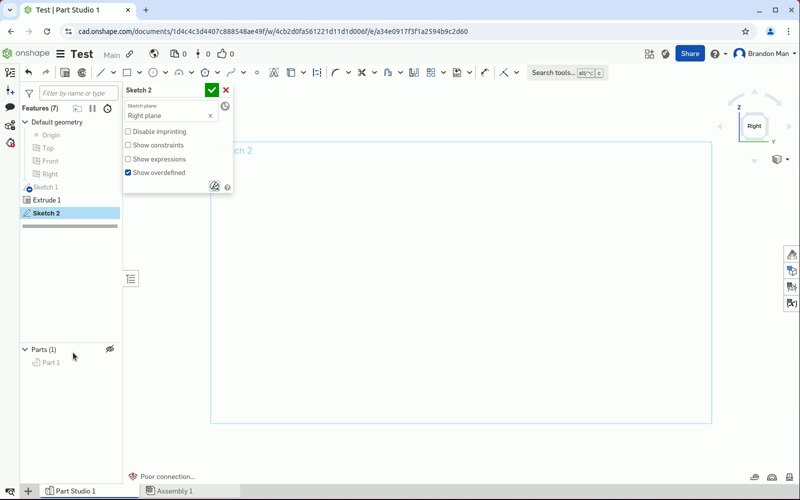
key_down(shift)
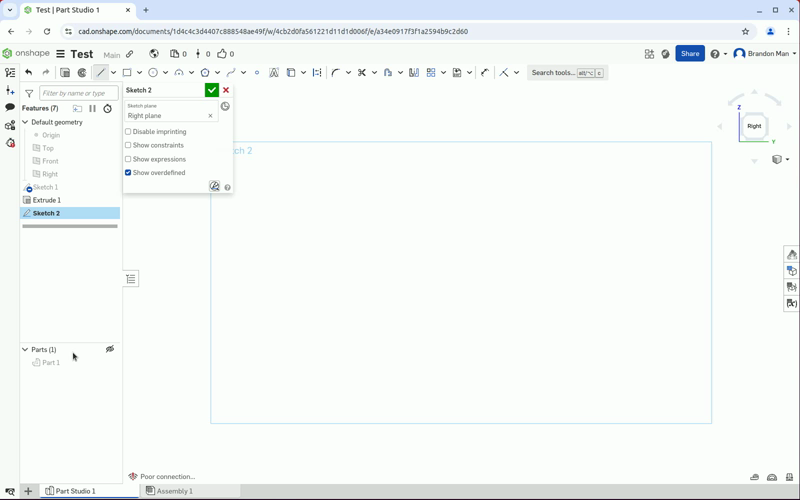
mouse_move(425, 211)
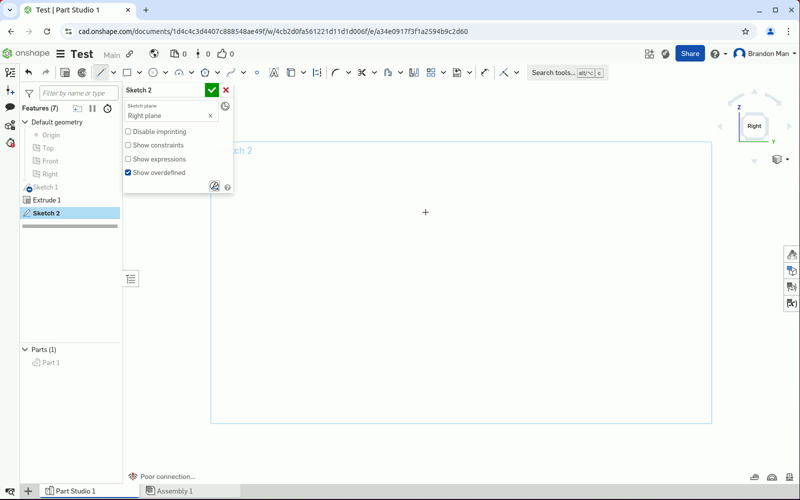
click(425, 211)
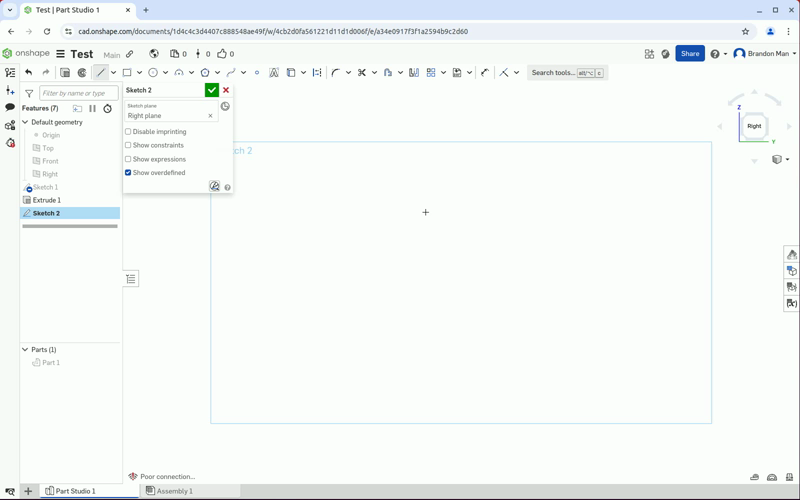
key_up(shift)
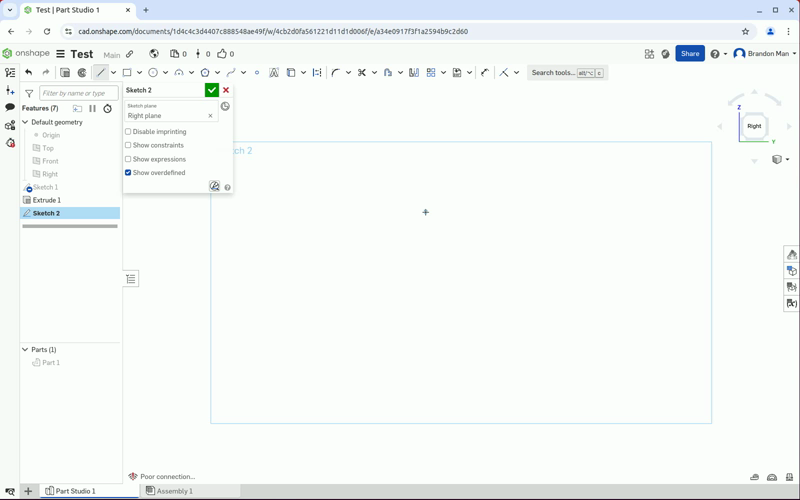
key_down(shift)
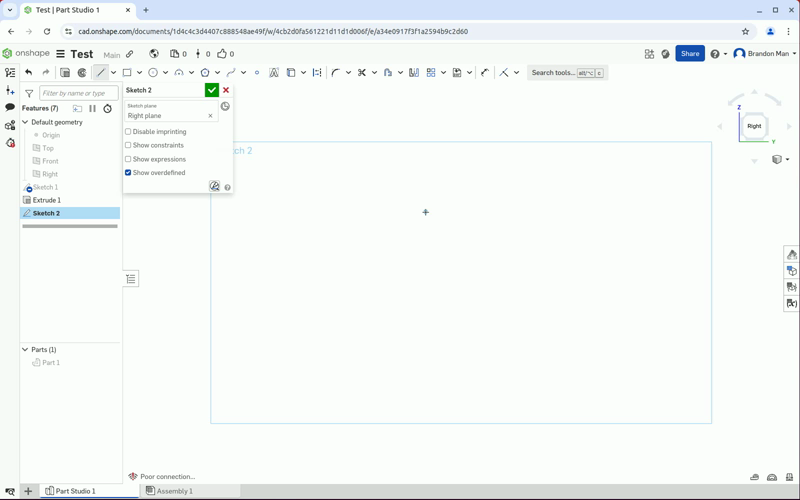
mouse_move(455, 211)
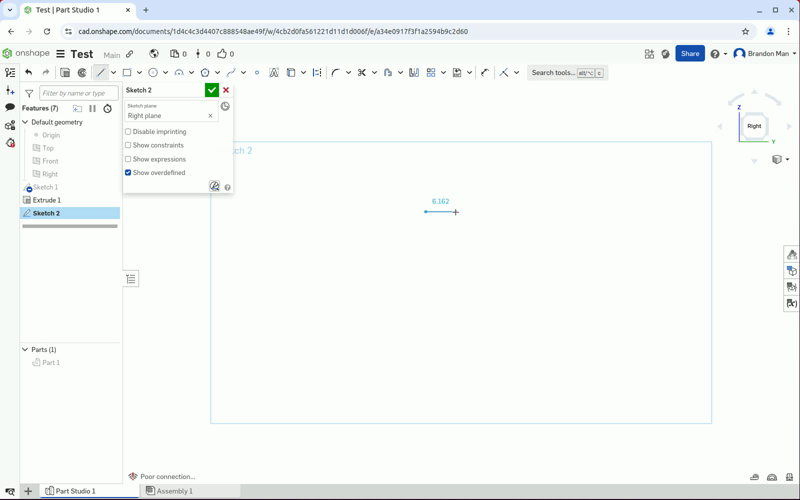
mouse_move(461, 211)
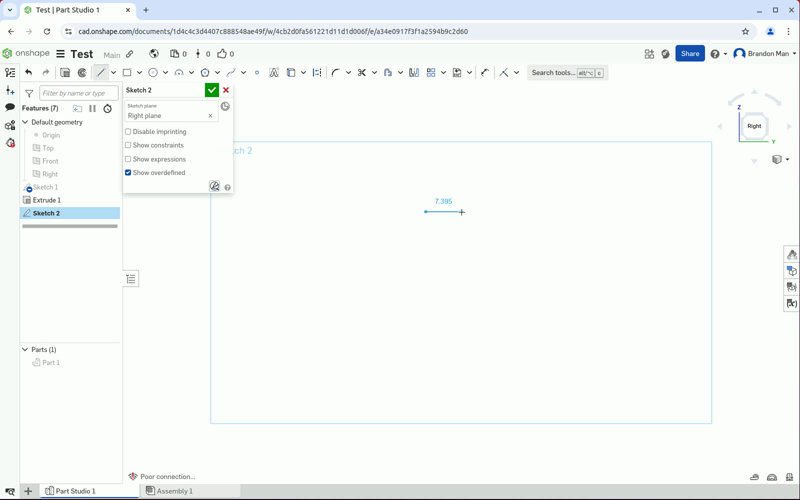
click(461, 211)
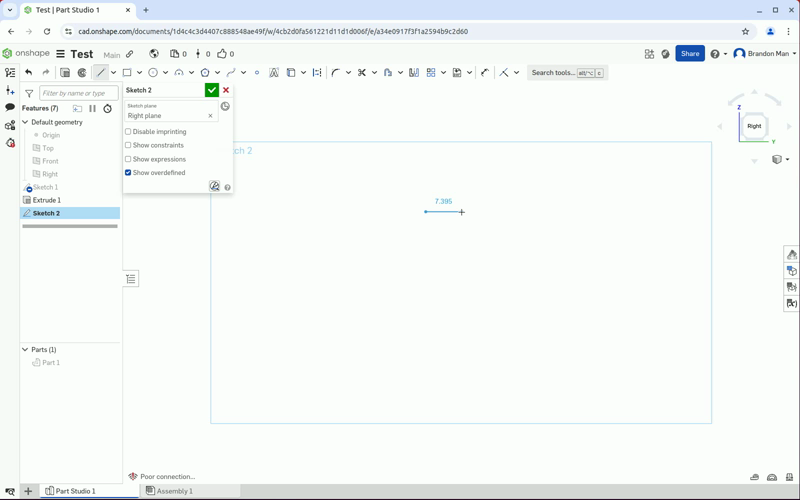
key_up(shift)
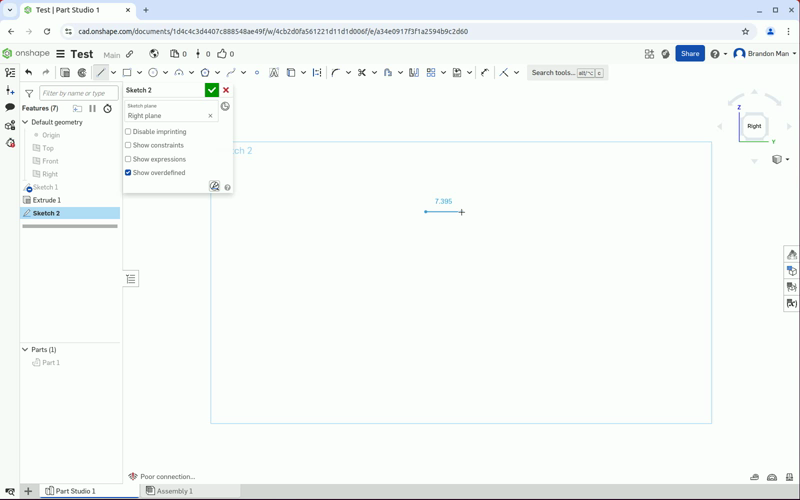
key_down(shift)
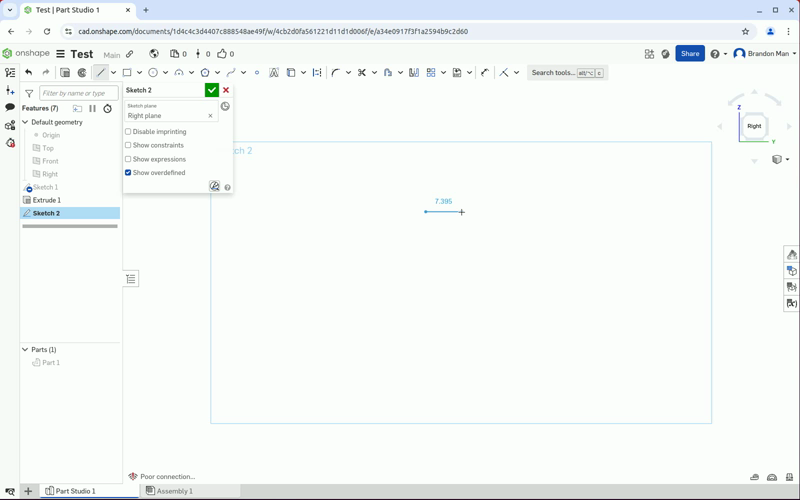
mouse_move(491, 211)
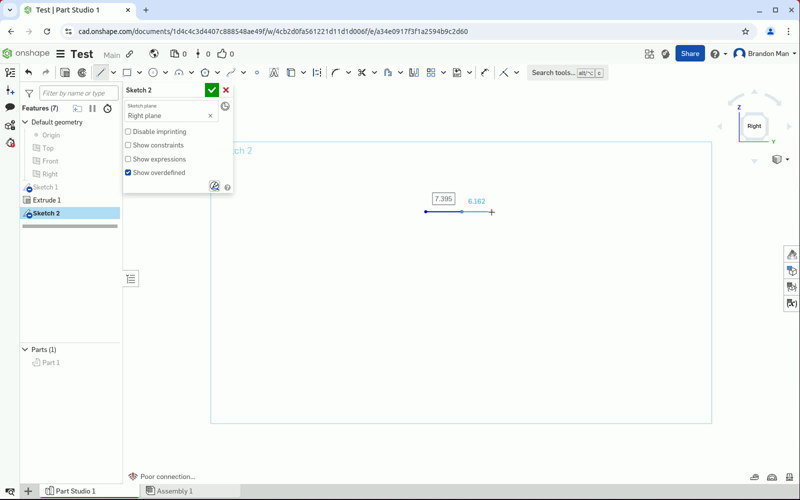
mouse_move(461, 187)
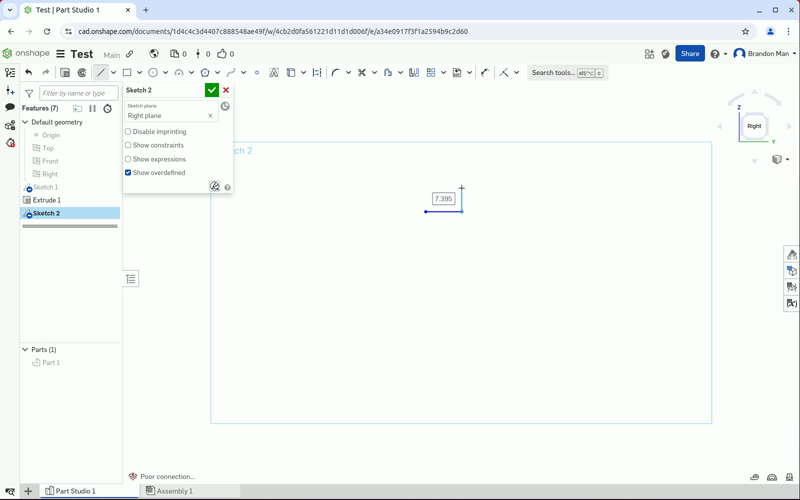
click(461, 187)
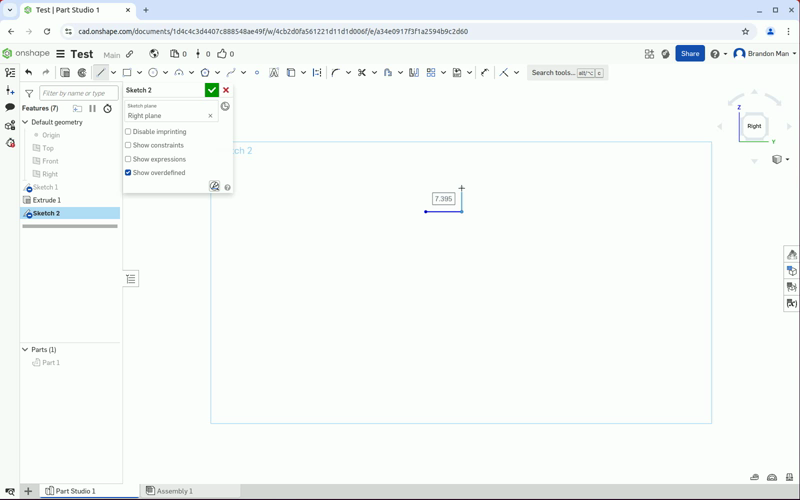
key_up(shift)
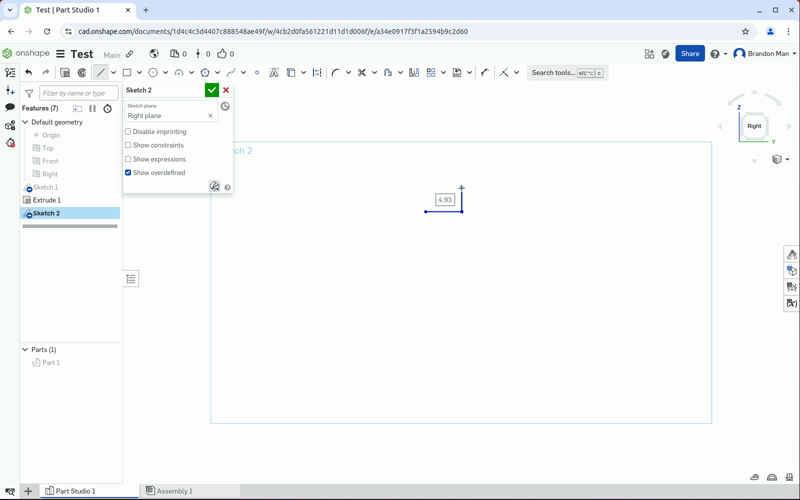
key(esc)
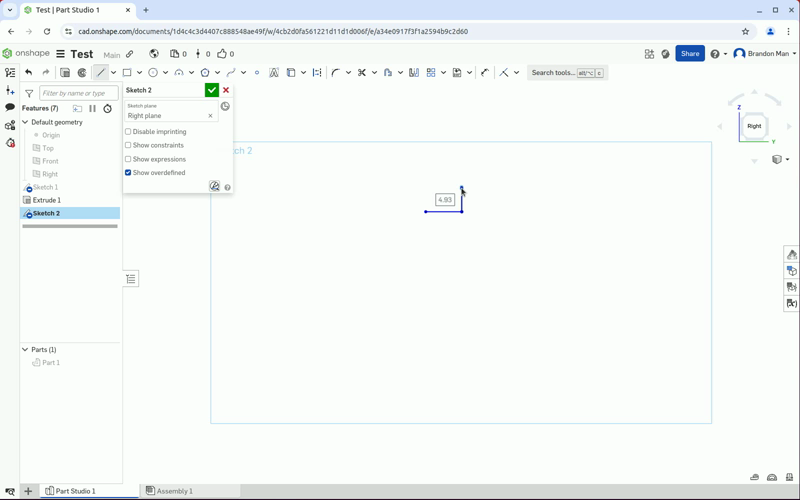
key(a)
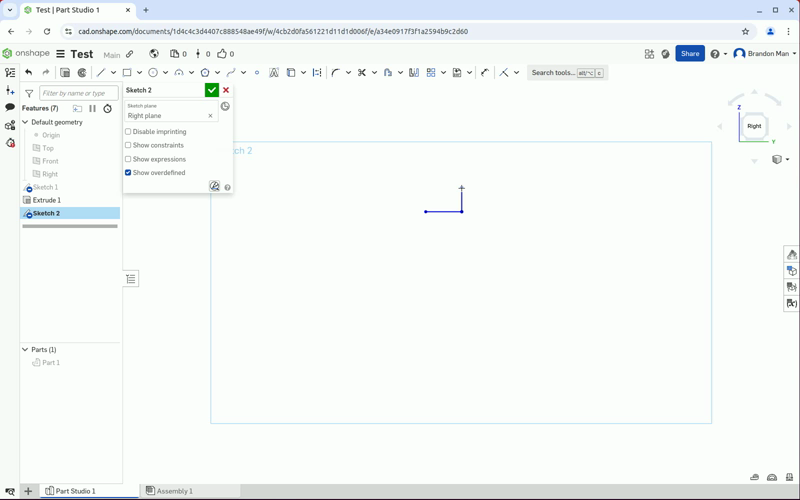
mouse_move(461, 187)
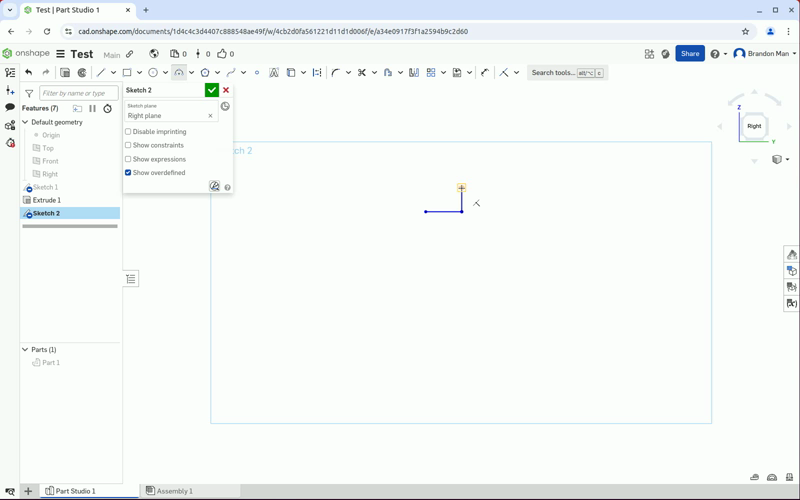
click(461, 187)
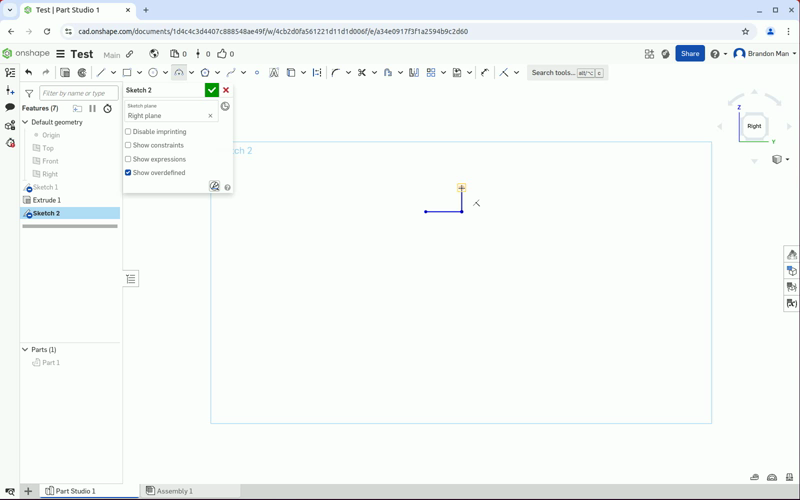
key_down(shift)
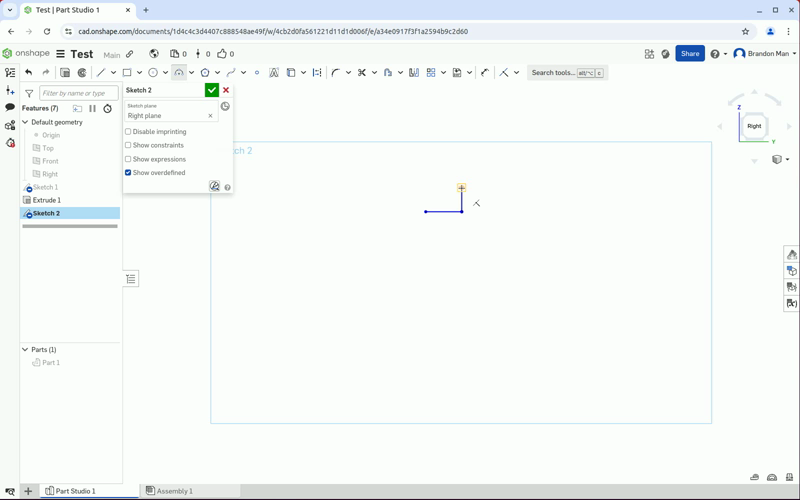
mouse_move(425, 187)
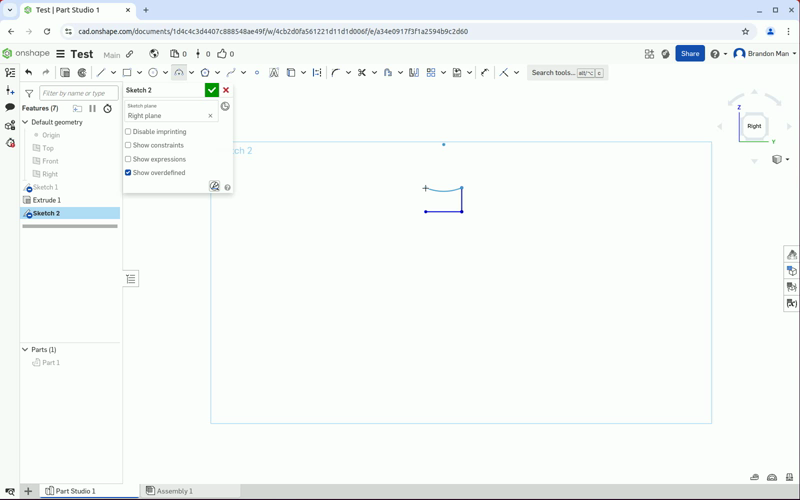
click(425, 187)
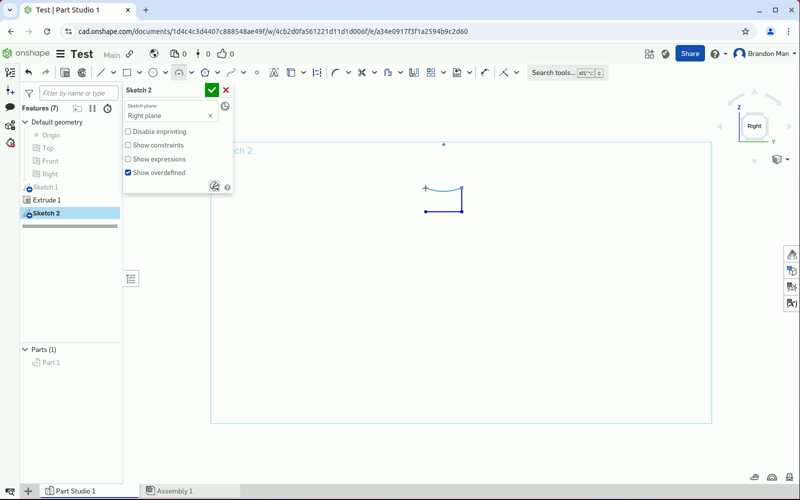
mouse_move(443, 205)
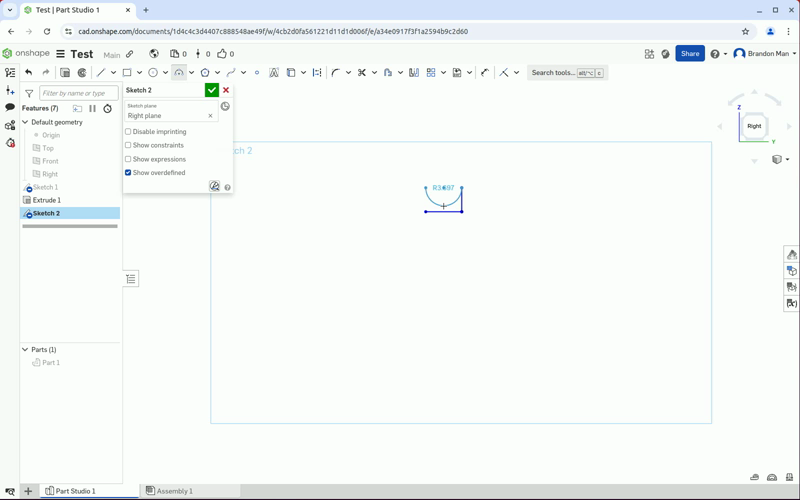
click(443, 205)
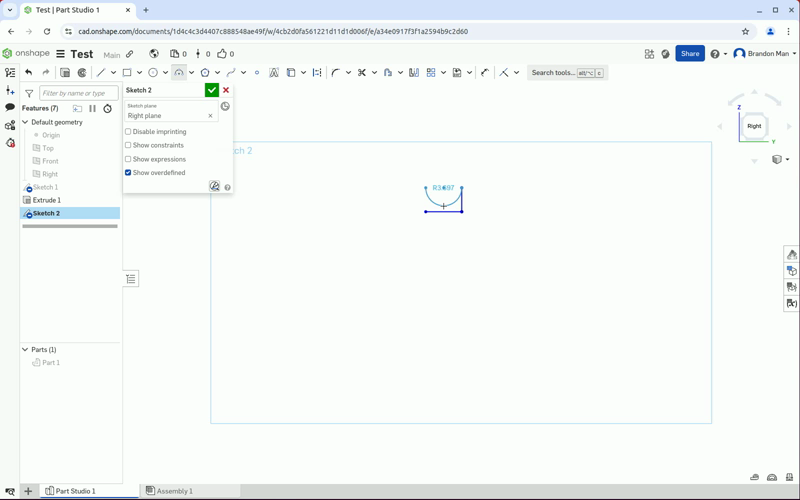
key_up(shift)
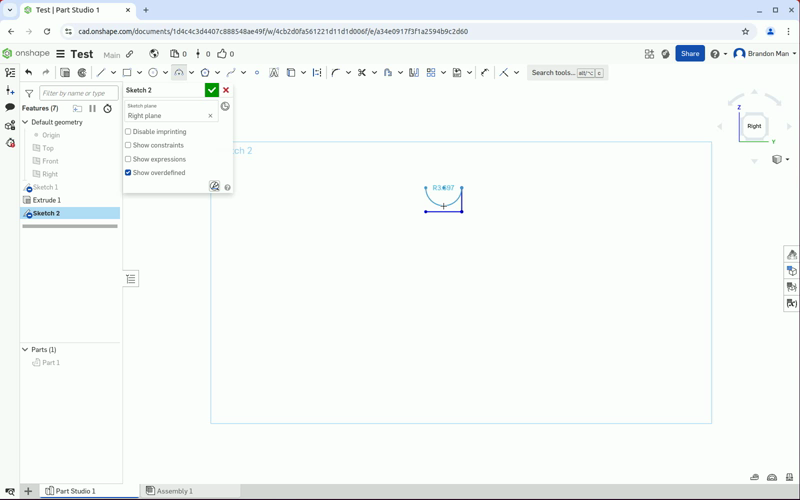
key(esc)
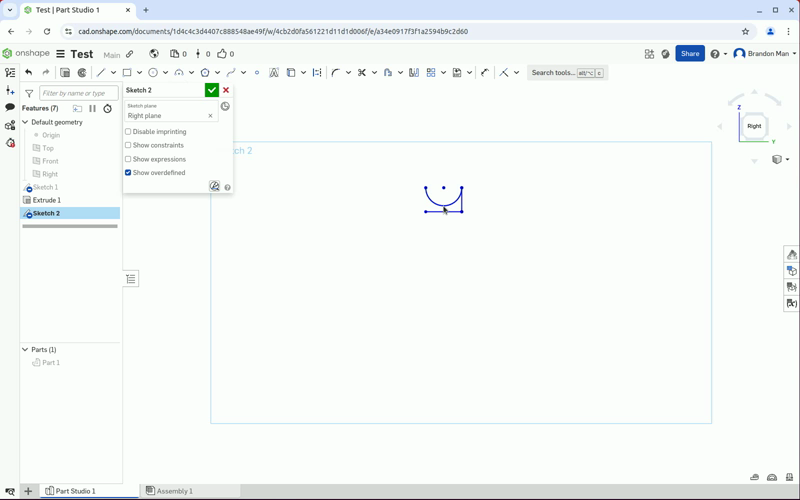
key(l)
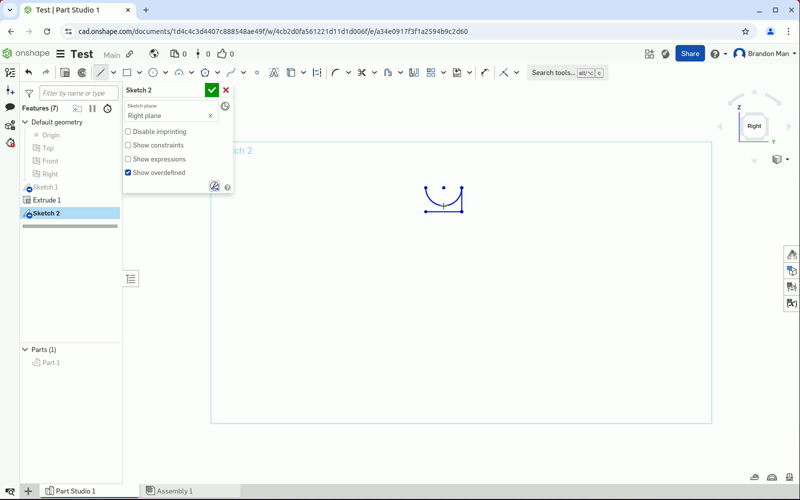
mouse_move(425, 187)
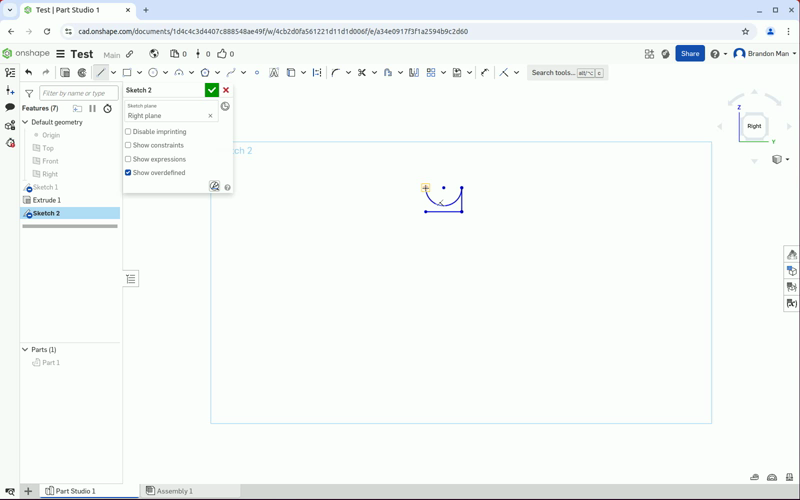
click(425, 187)
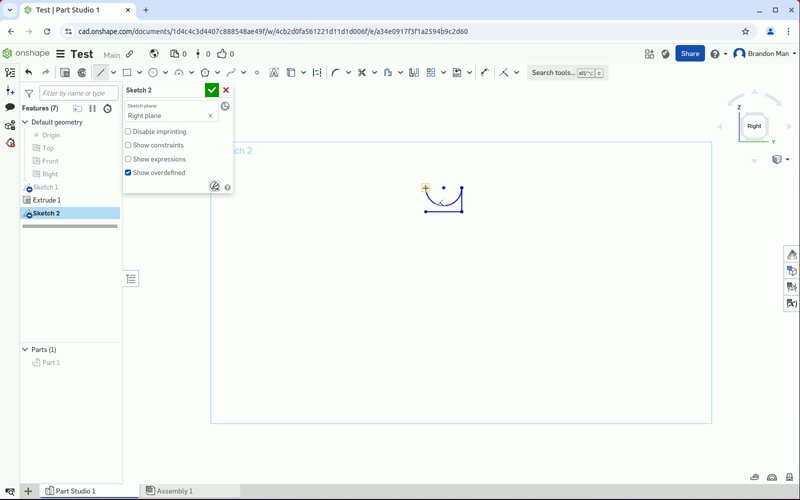
mouse_move(455, 187)
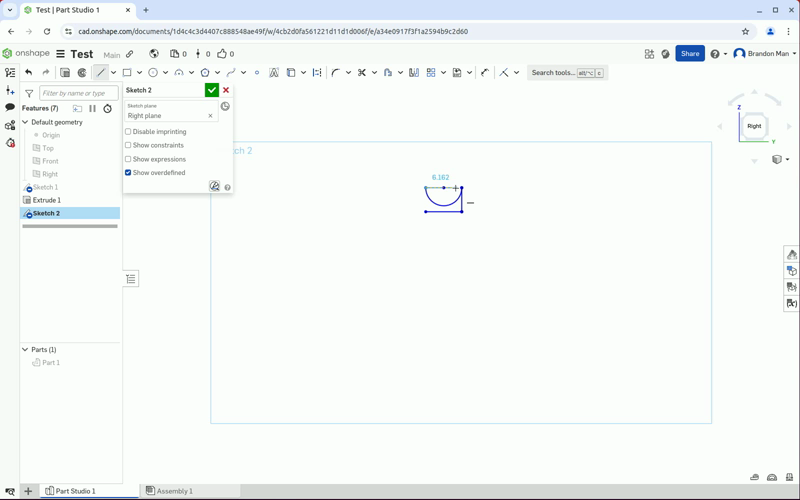
key_down(shift)
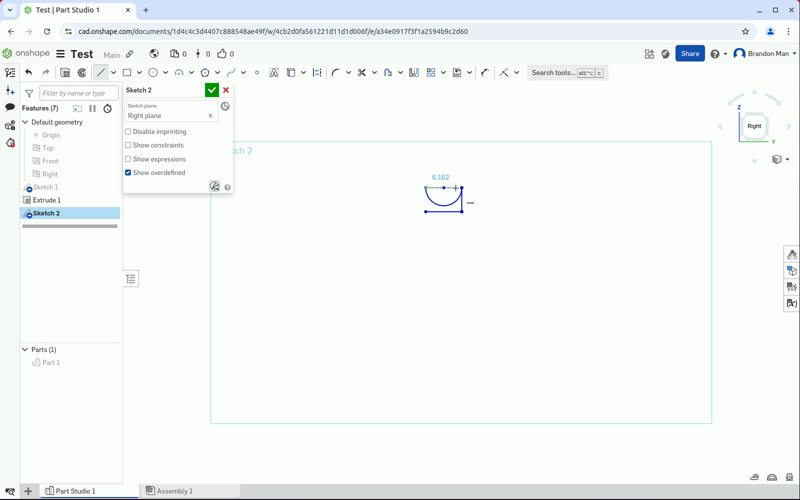
mouse_move(425, 211)
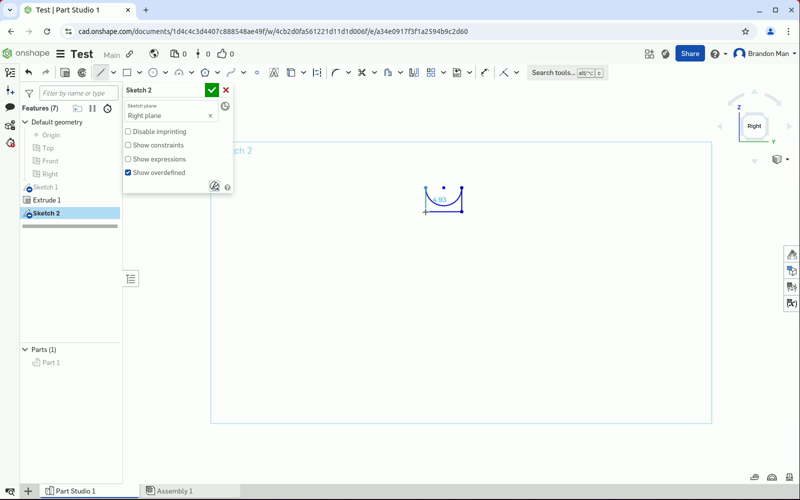
key_up(shift)
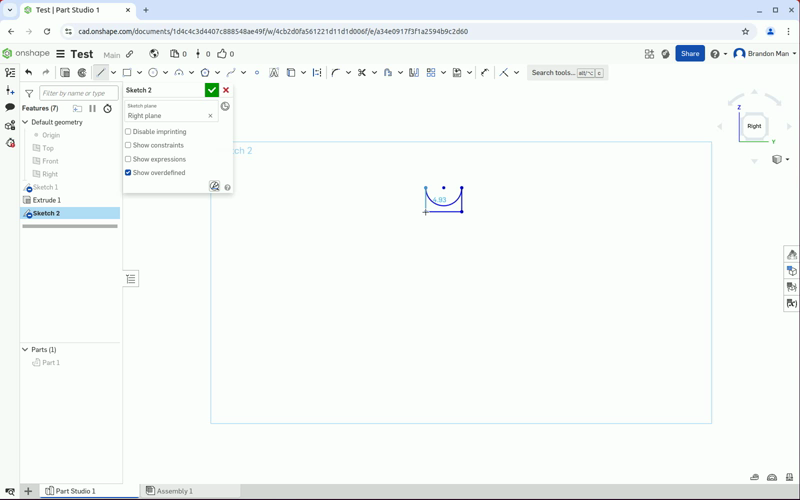
click(425, 211)
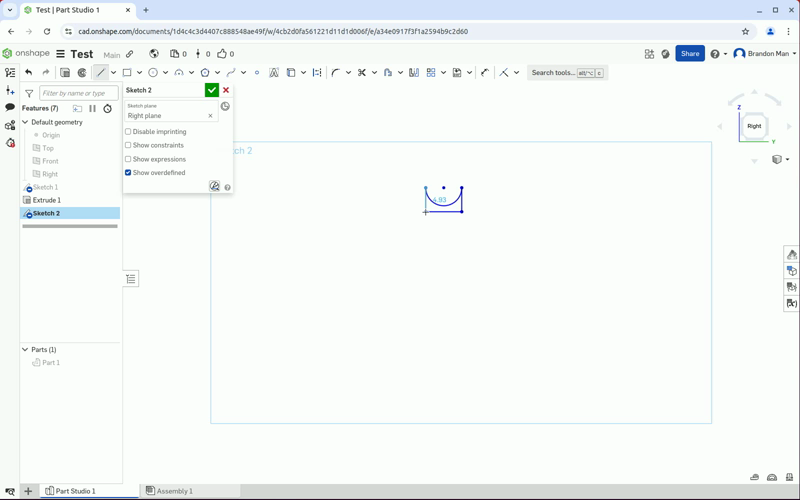
key(esc)
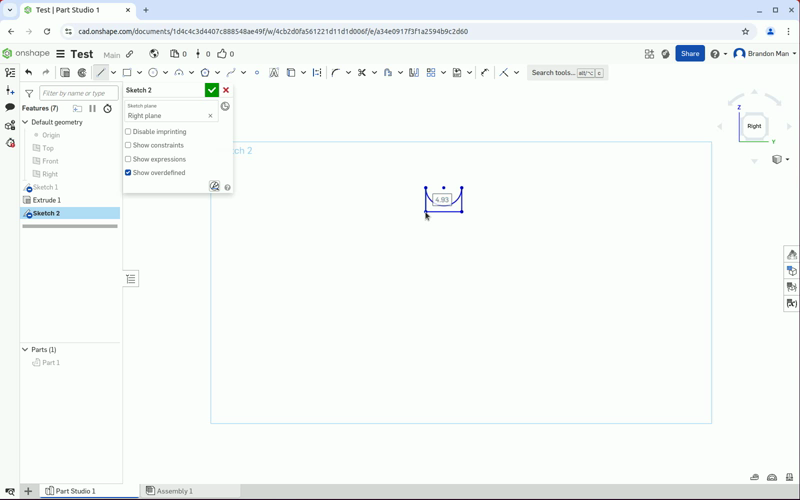
mouse_move(456, 202)
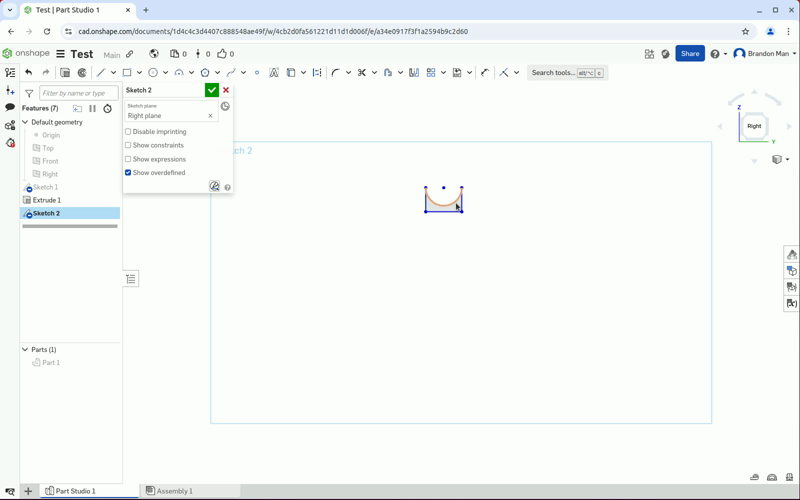
scroll(6)
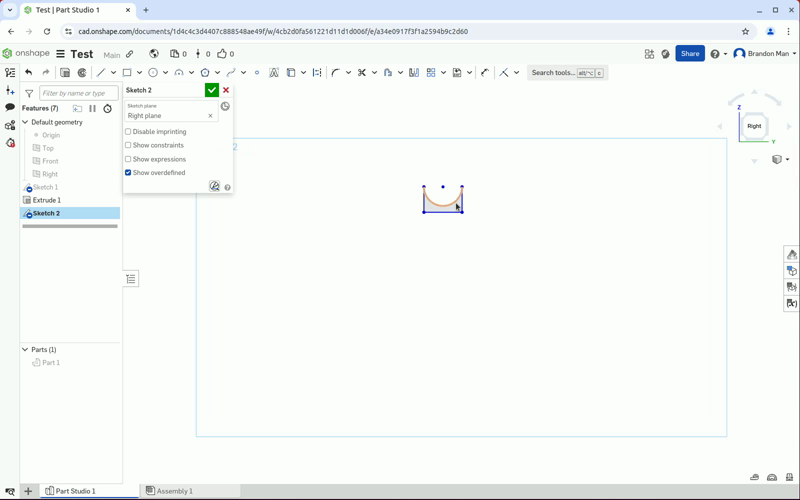
scroll(6)
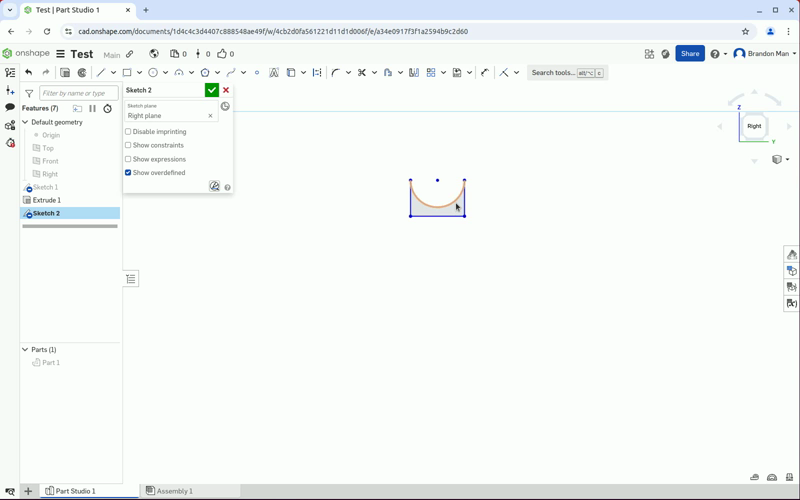
scroll(6)
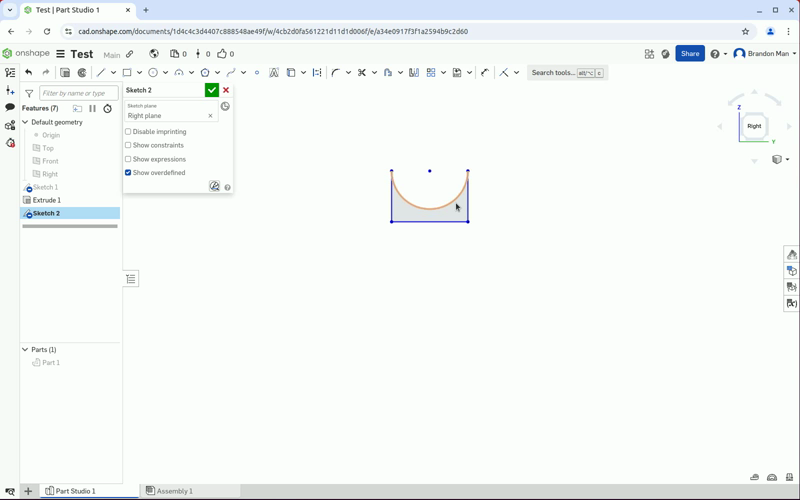
scroll(6)
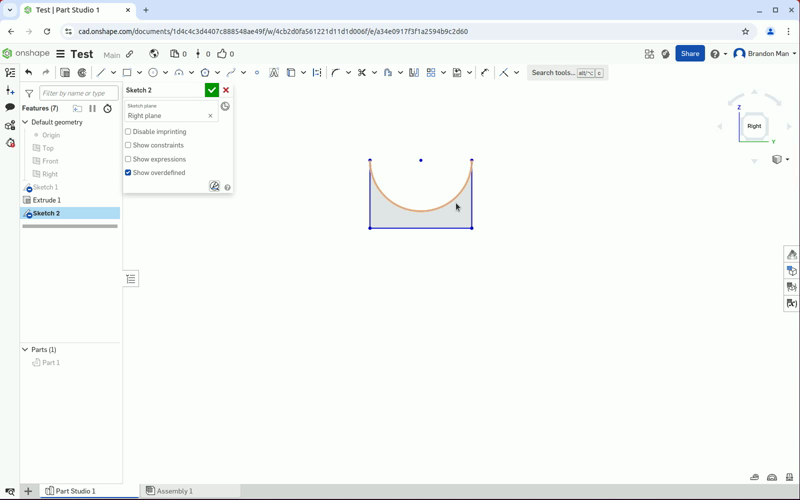
scroll(6)
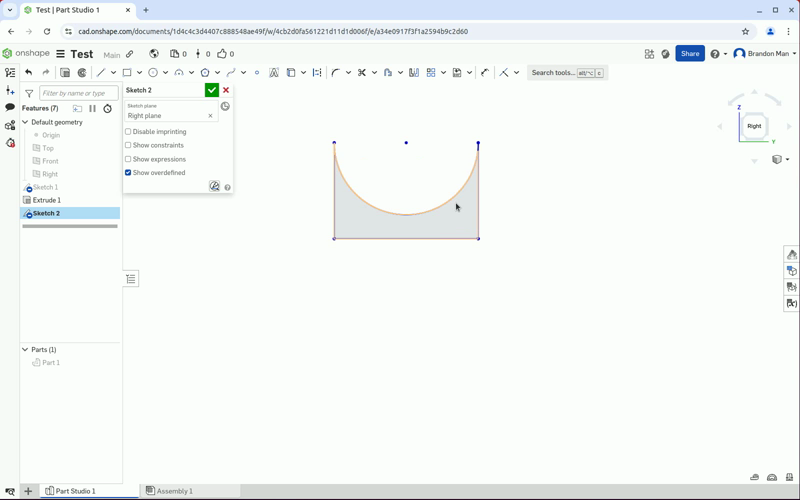
scroll(6)
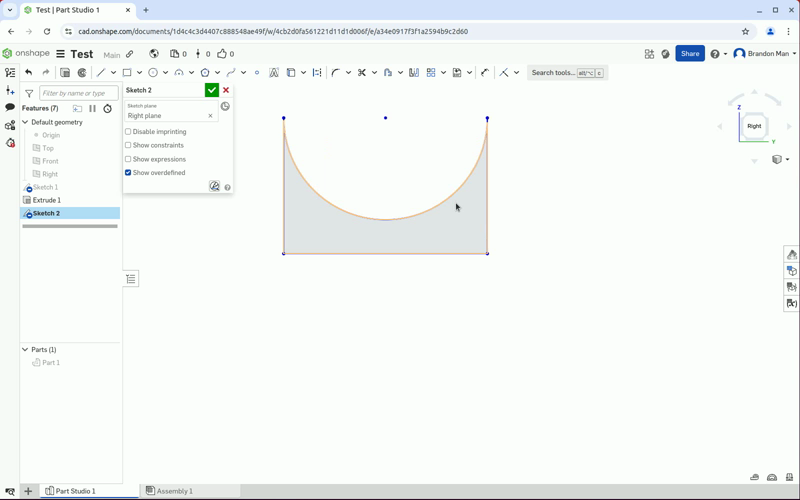
scroll(6)
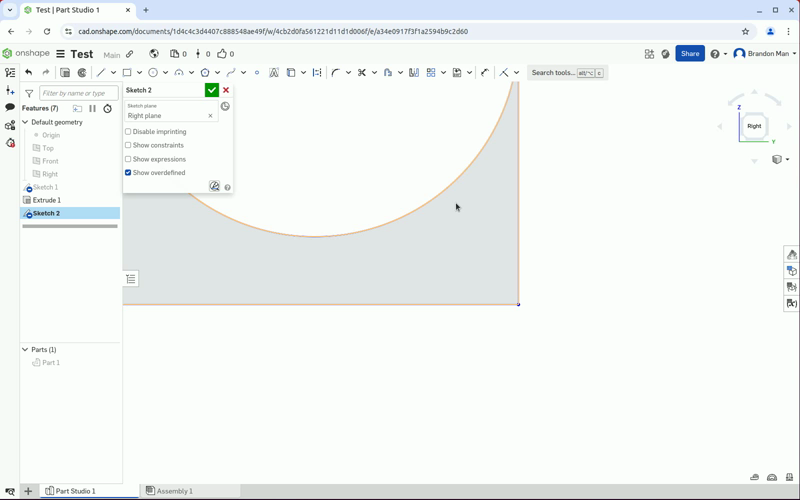
click(456, 202)
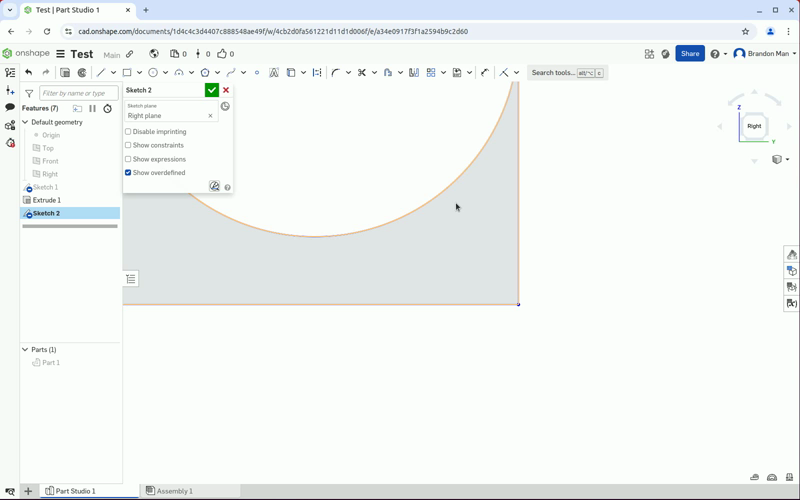
scroll(-6)
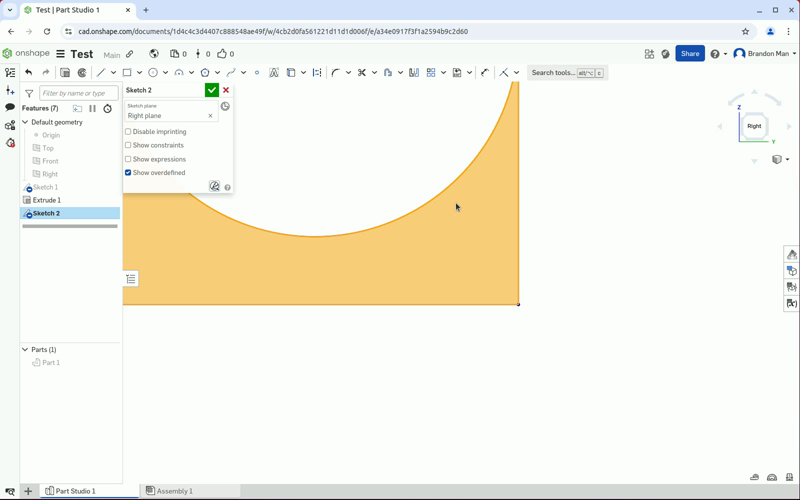
scroll(-6)
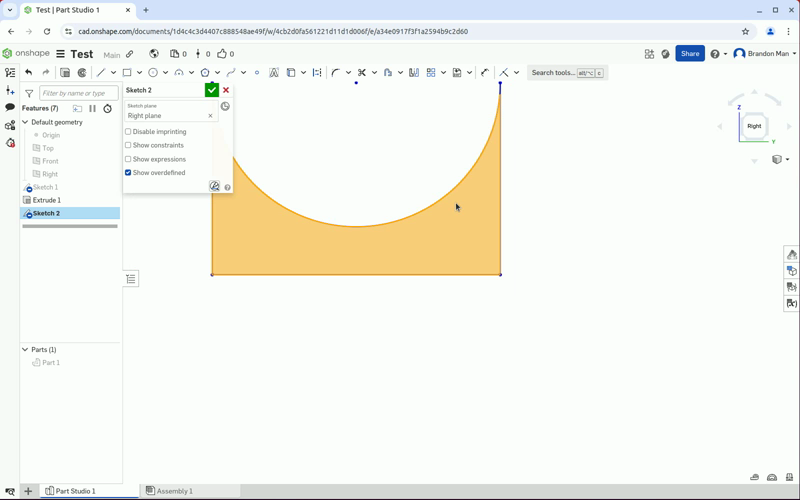
scroll(-6)
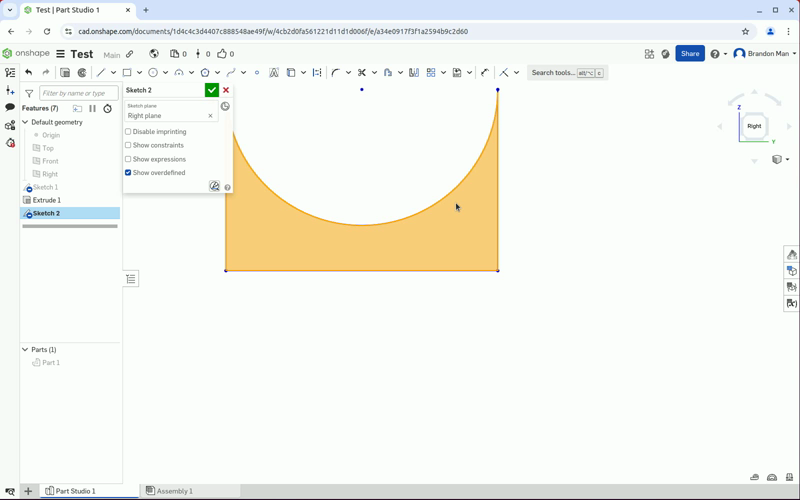
scroll(-6)
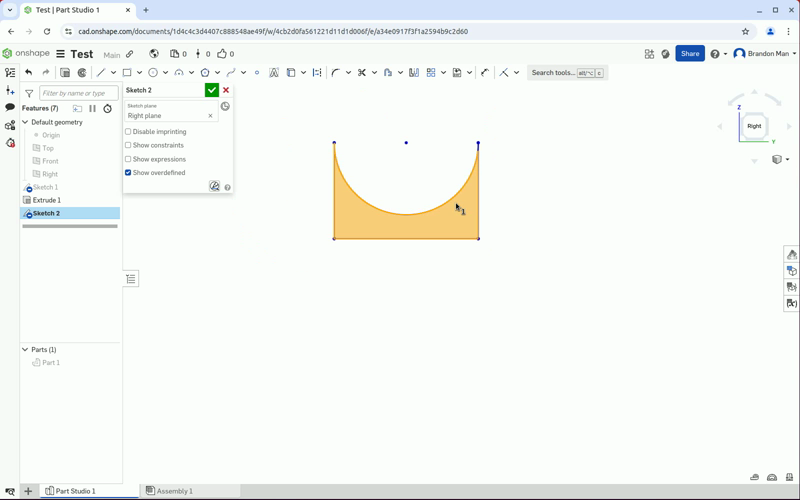
scroll(-6)
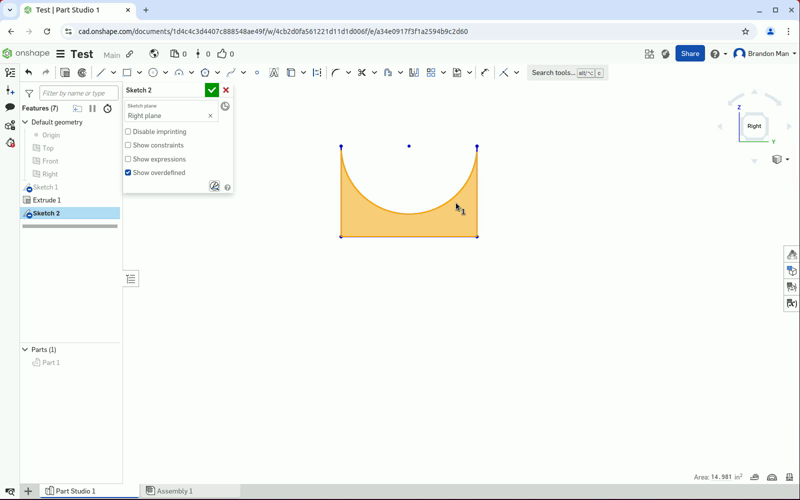
scroll(-6)
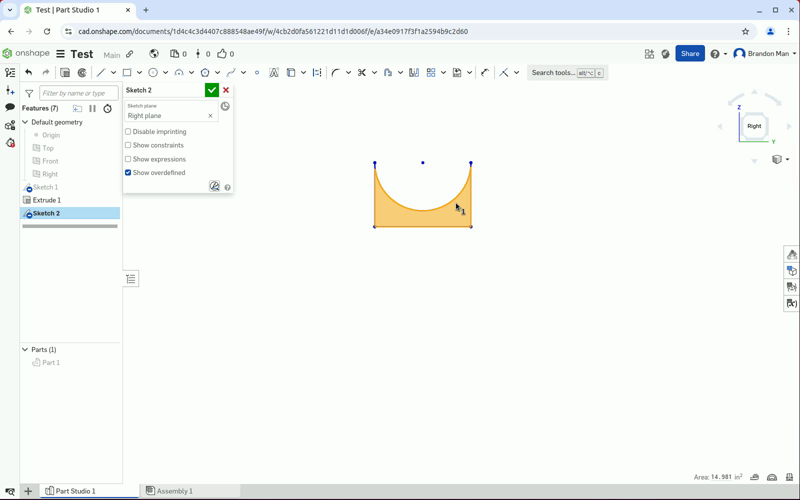
scroll(-6)
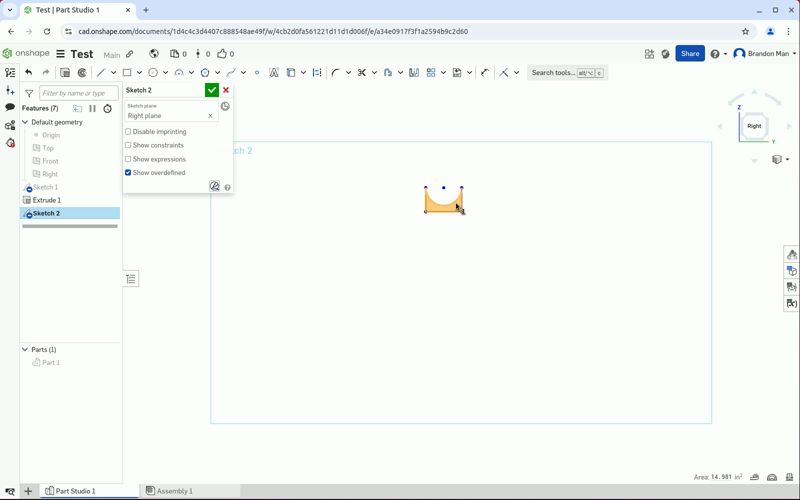
mouse_move(73, 352)
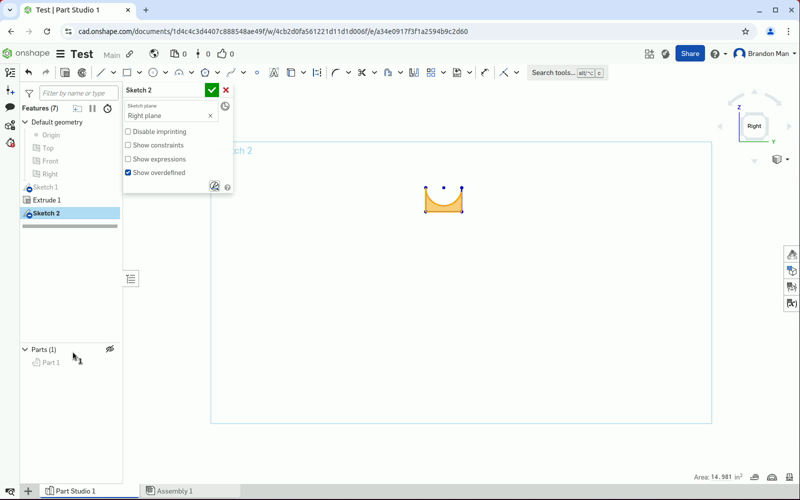
key(shift+y)
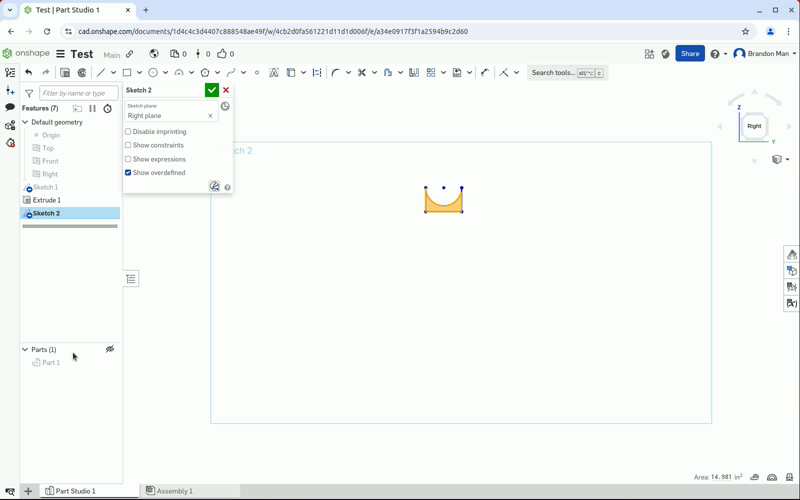
key(shift+e)
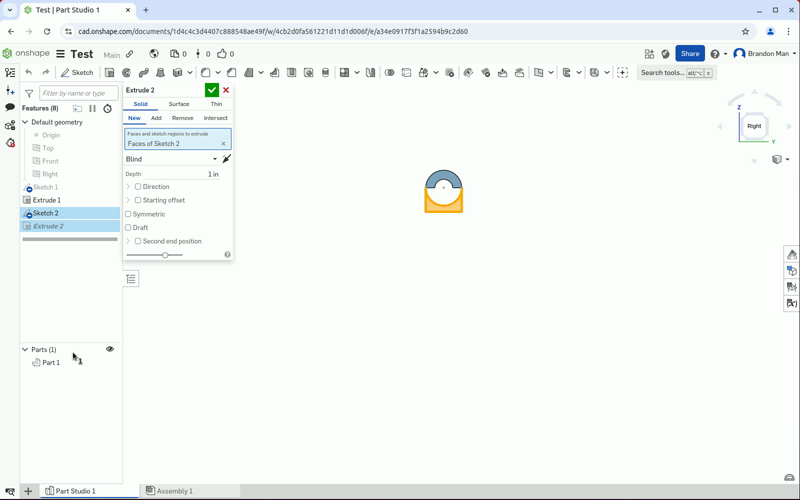
mouse_move(143, 106)
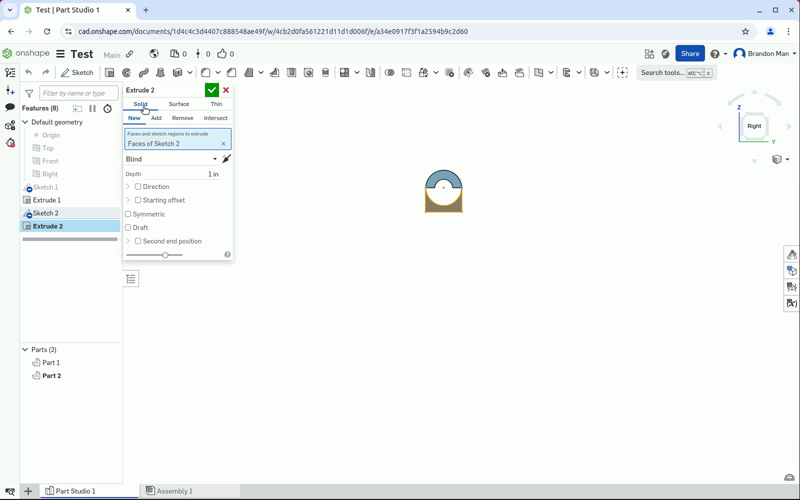
click(143, 106)
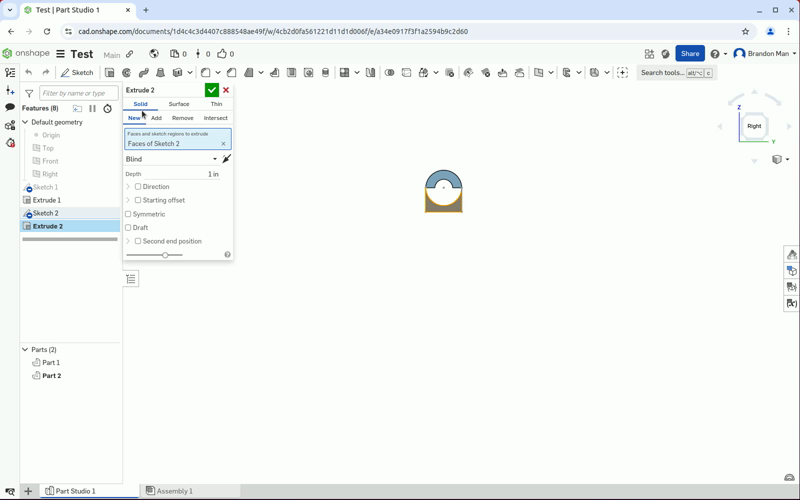
mouse_move(137, 120)
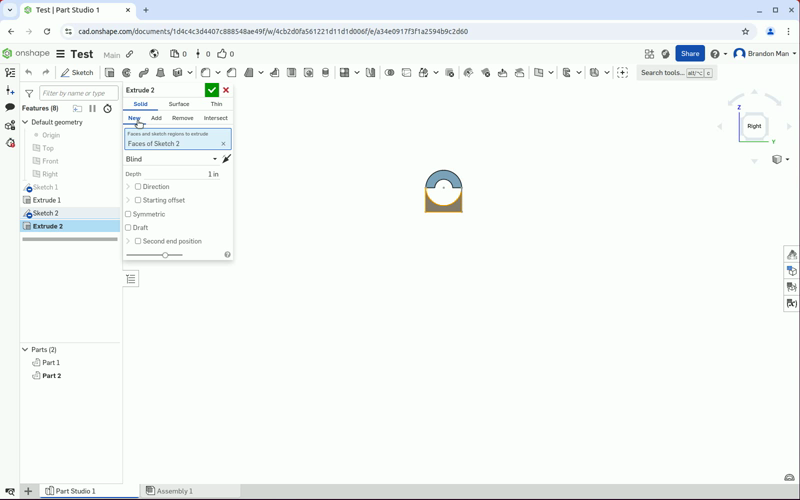
click(137, 120)
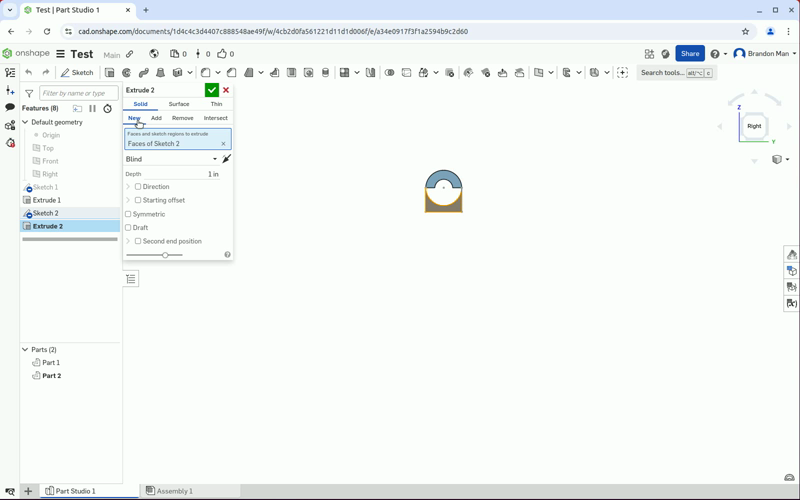
key(tab, 4)
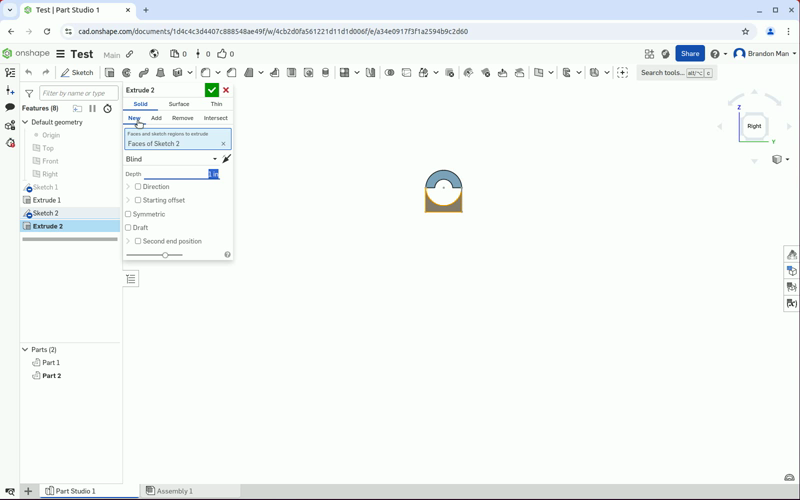
text(7.221)
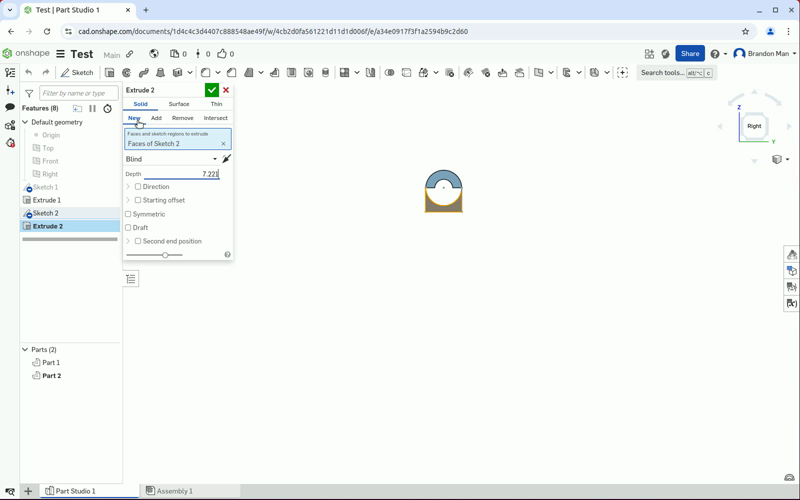
key(enter)
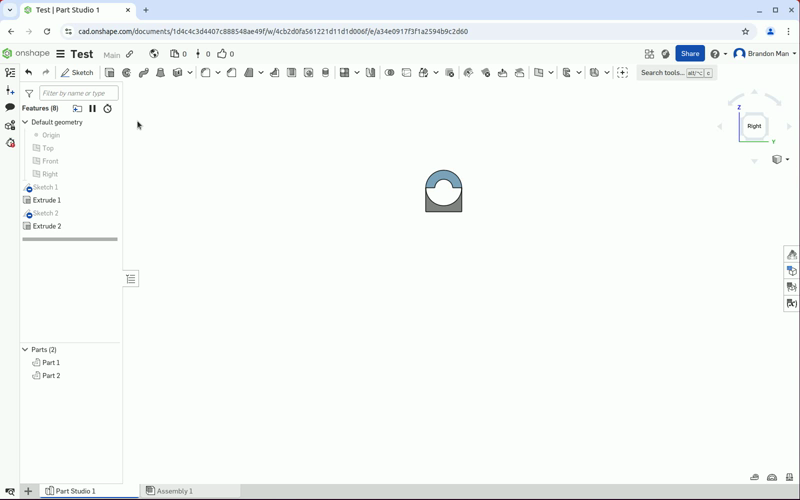
key(shift+h)
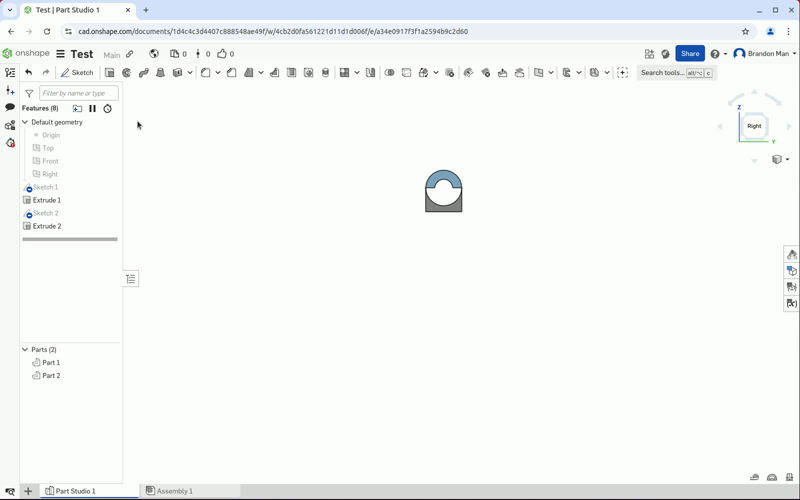
key(shift+h)
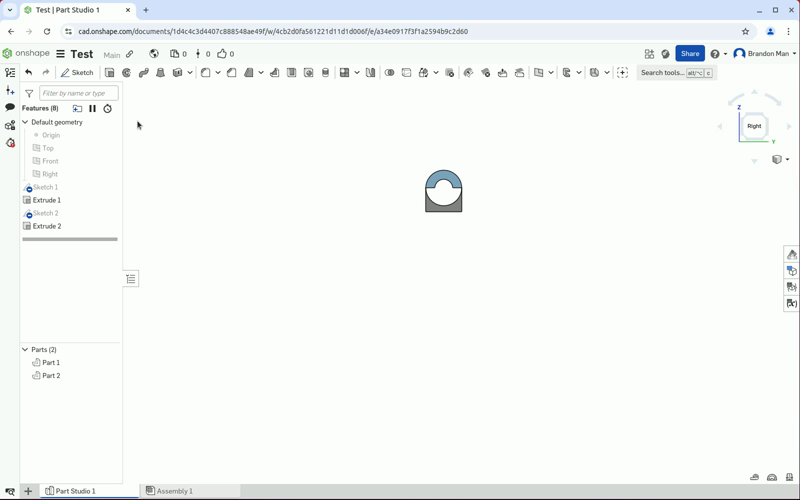
mouse_move(73, 189)
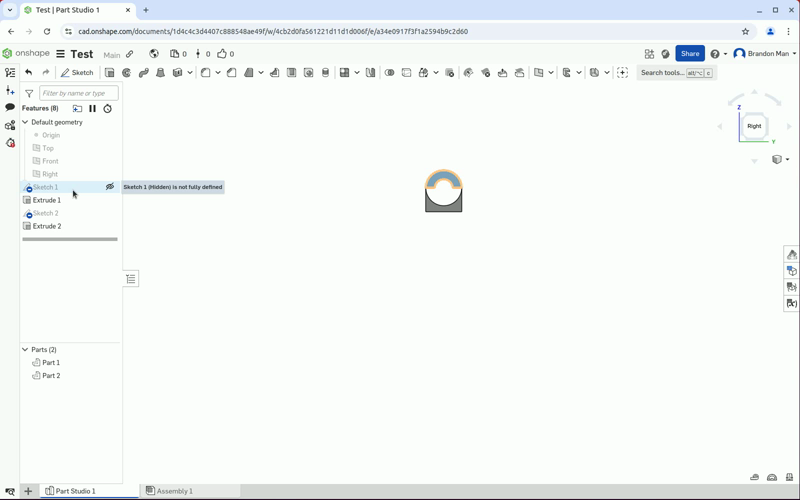
click(73, 189)
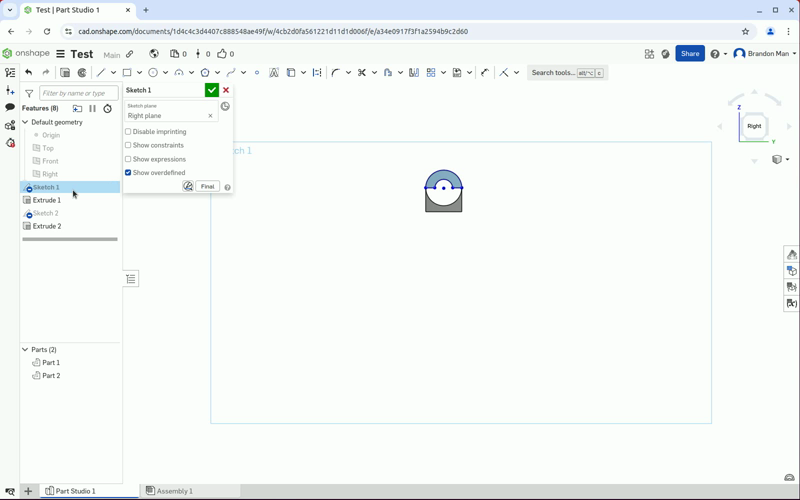
mouse_move(229, 92)
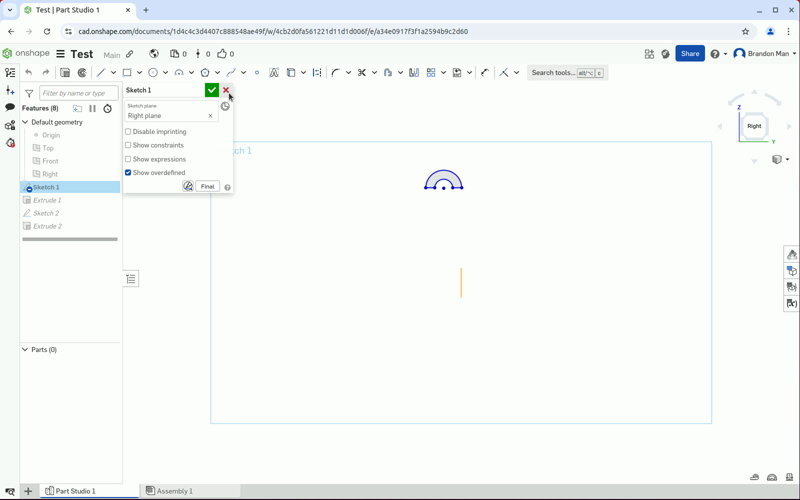
click(229, 92)
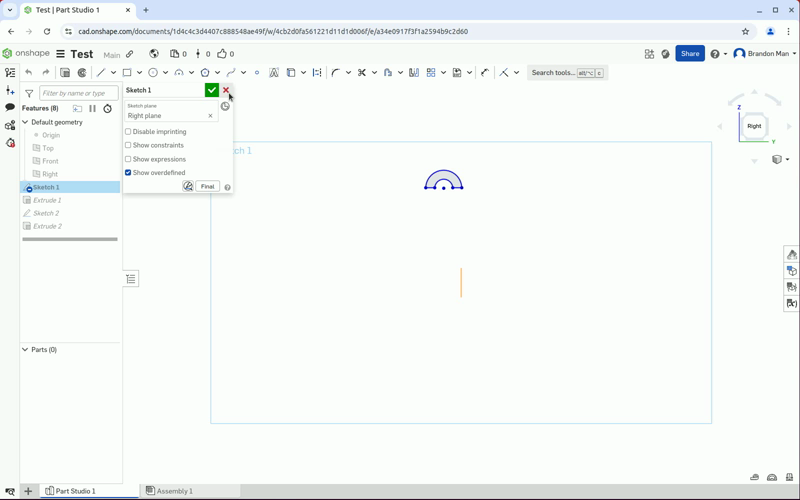
key(shift+s)
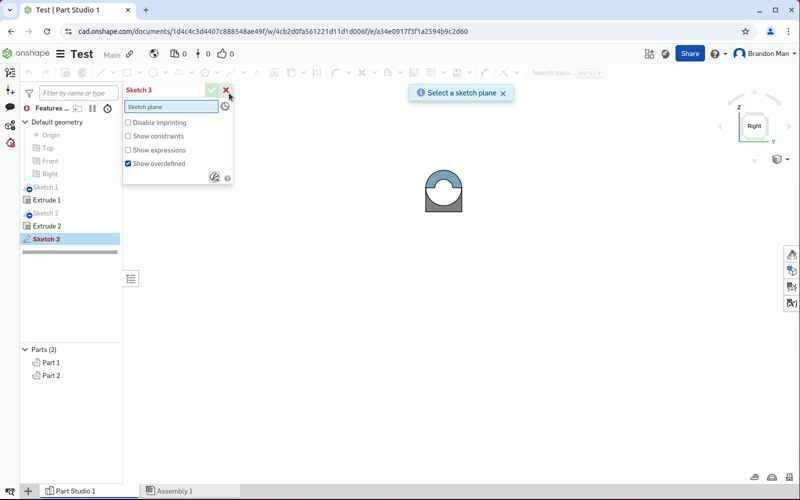
mouse_move(73, 176)
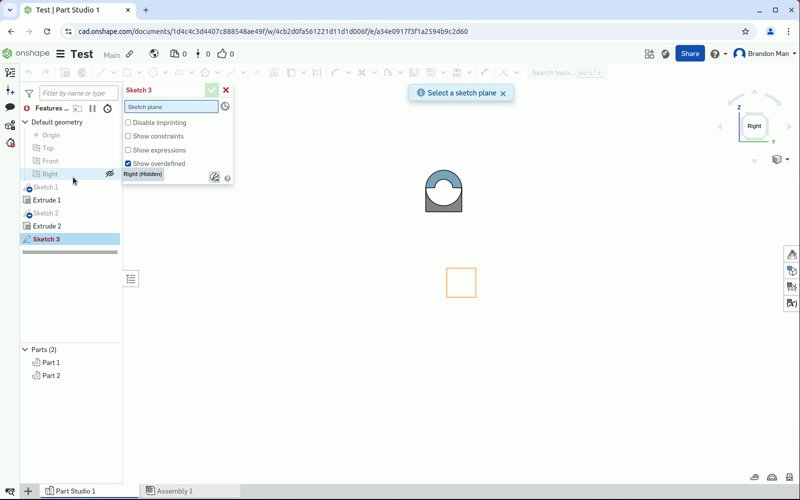
click(73, 176)
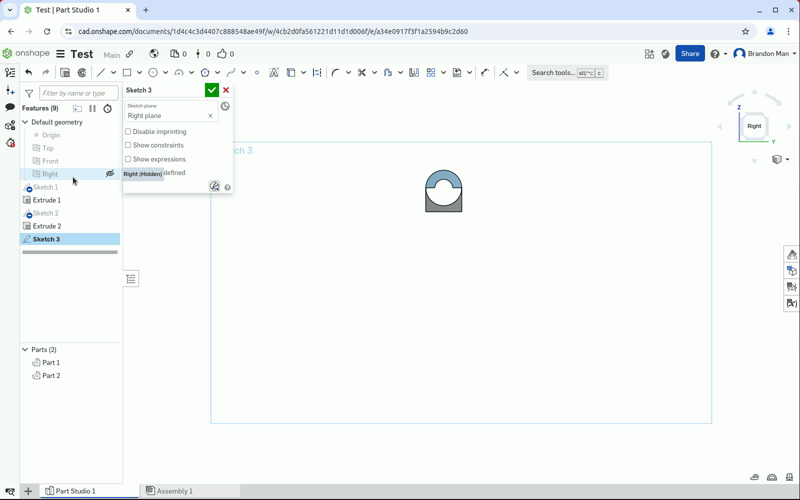
mouse_move(73, 352)
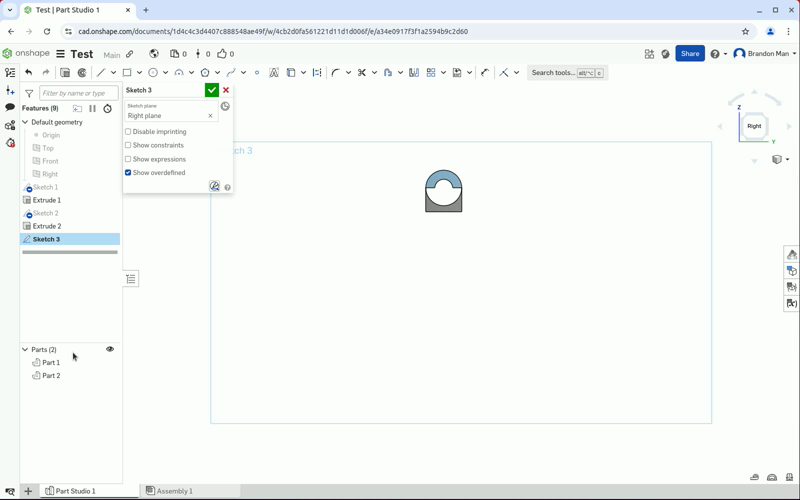
key(y)
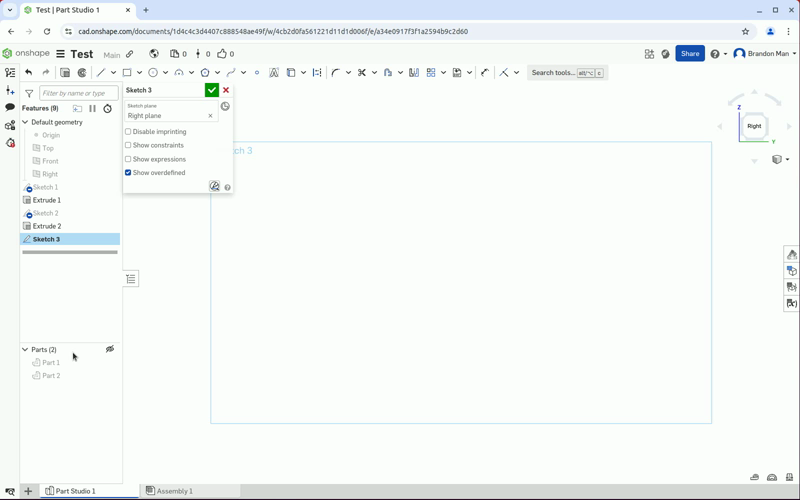
key(l)
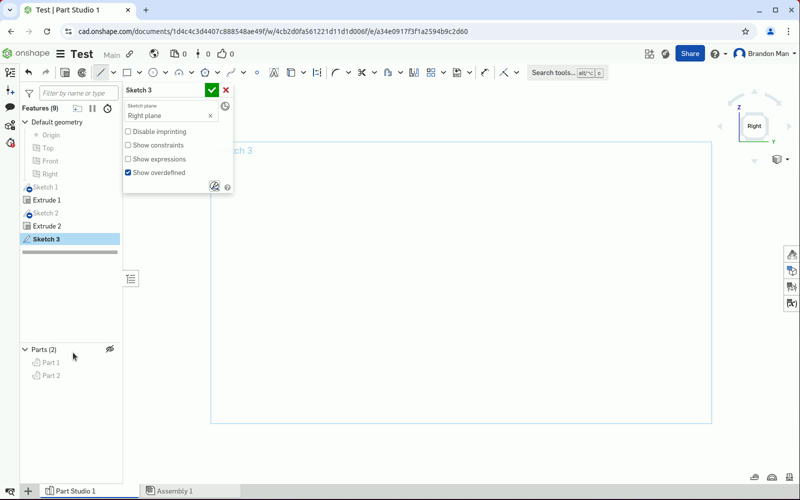
key_down(shift)
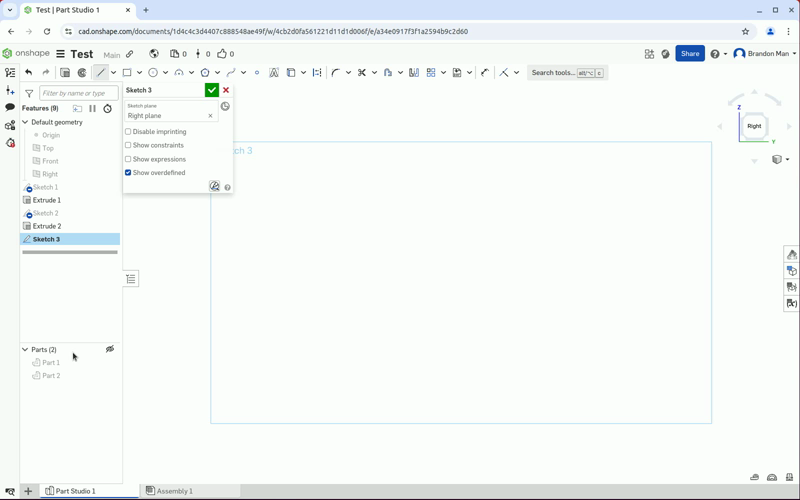
mouse_move(425, 282)
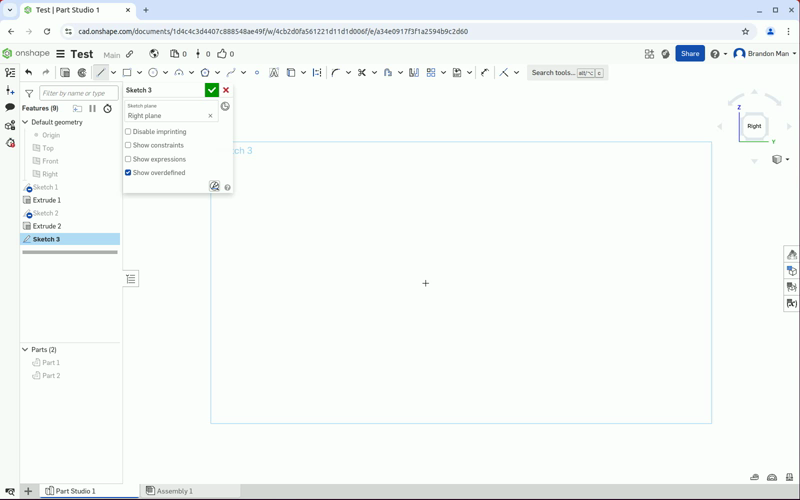
click(425, 282)
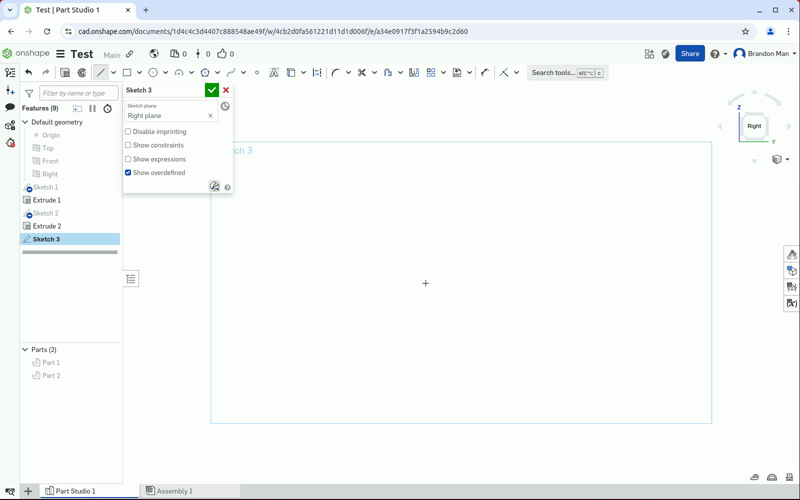
key_up(shift)
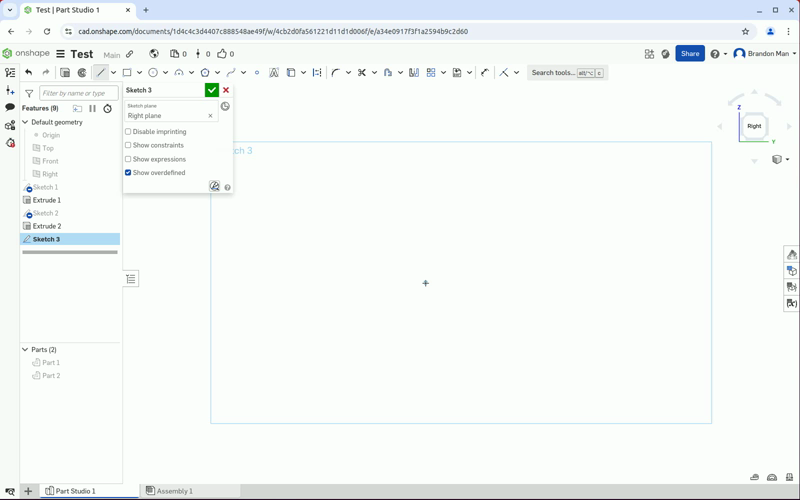
key_down(shift)
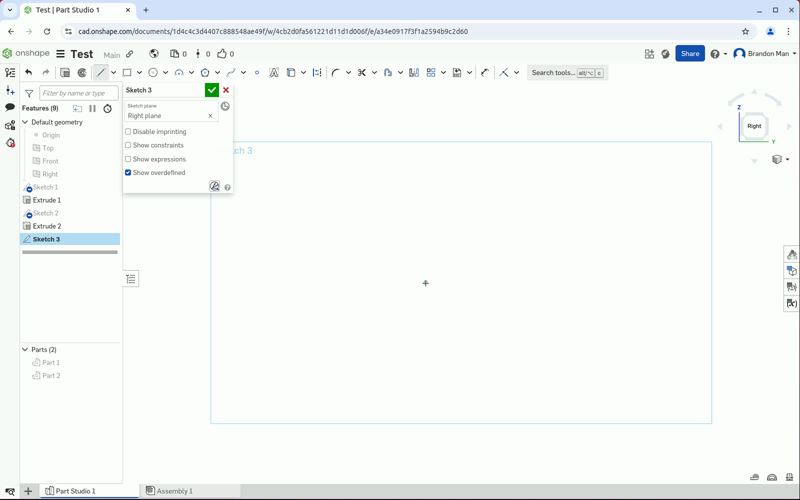
mouse_move(455, 282)
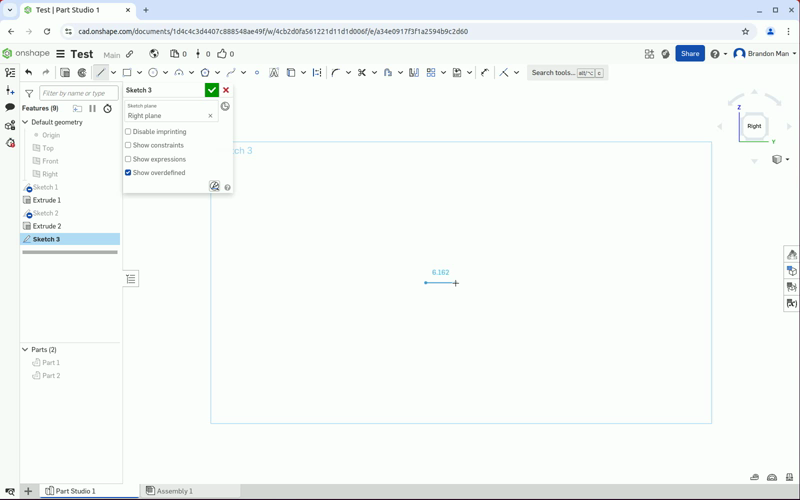
mouse_move(461, 282)
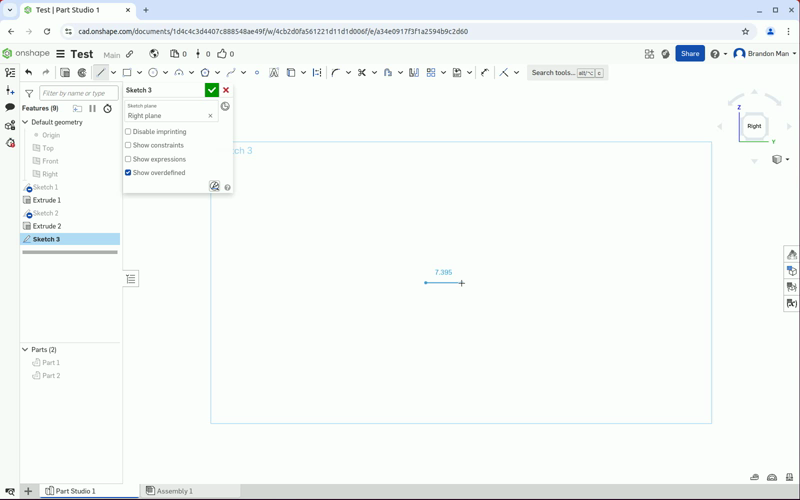
click(461, 282)
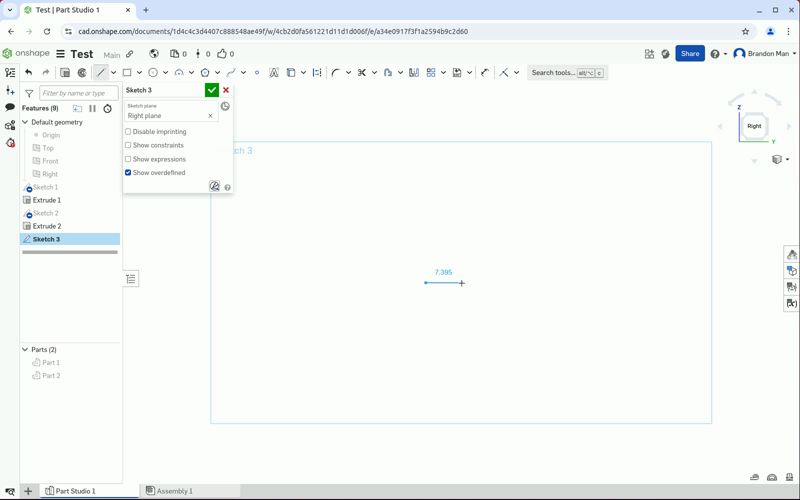
key_up(shift)
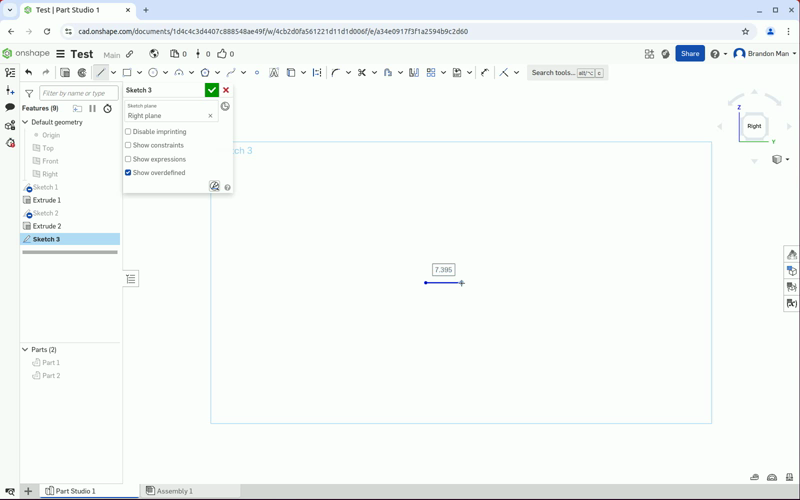
key_down(shift)
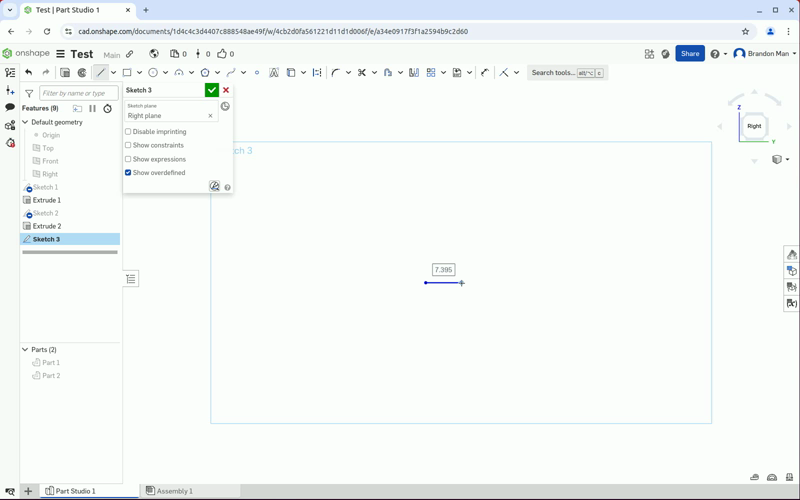
mouse_move(461, 210)
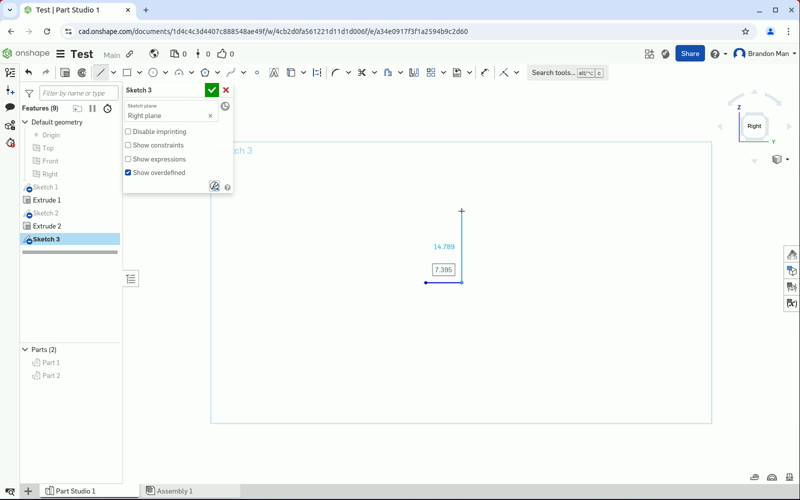
click(461, 210)
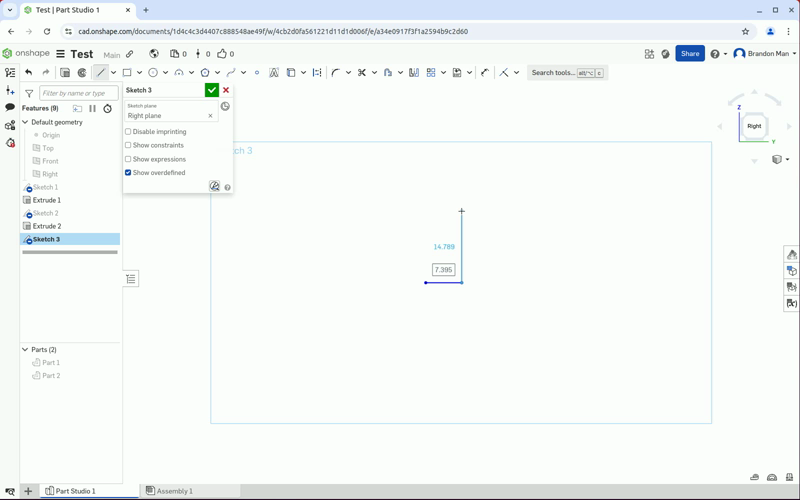
key_up(shift)
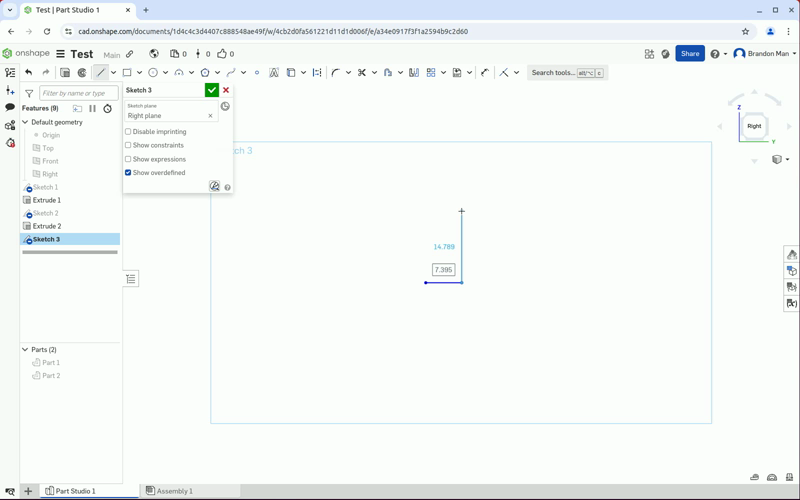
key_down(shift)
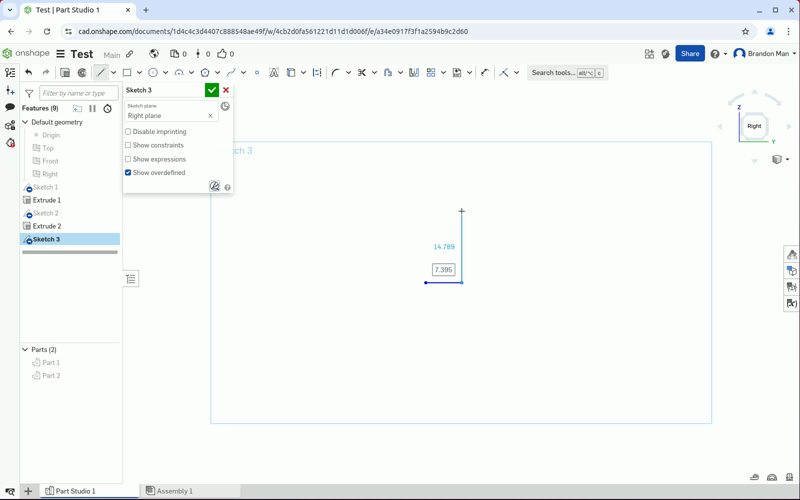
mouse_move(492, 210)
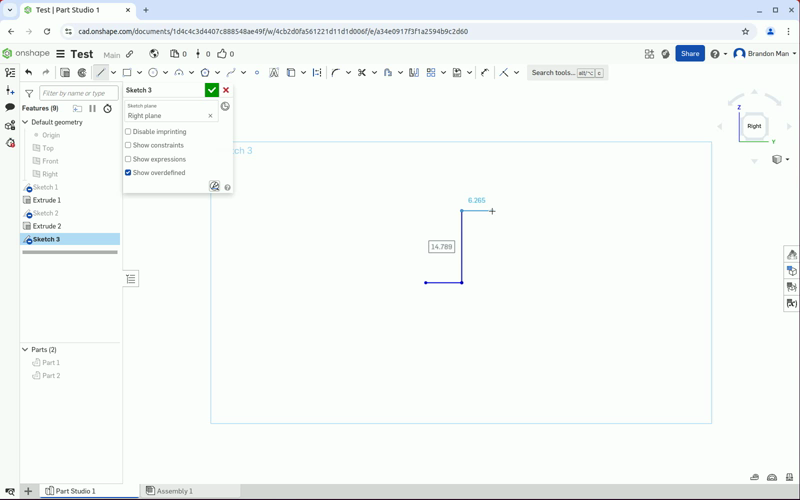
mouse_move(425, 210)
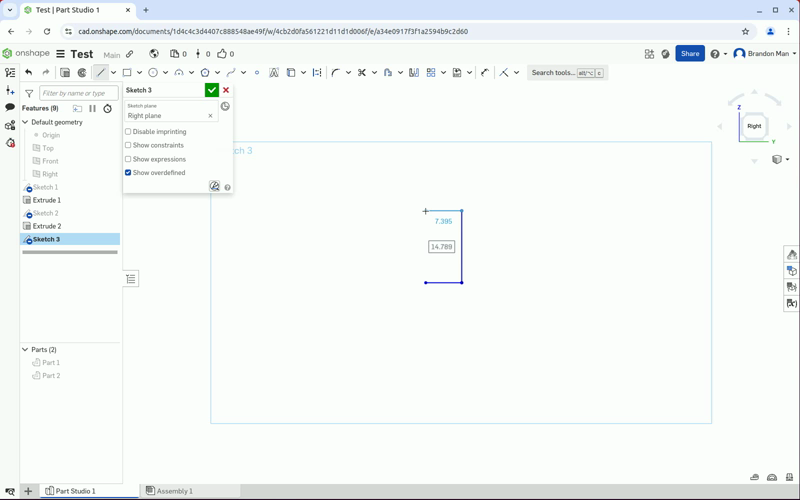
click(425, 210)
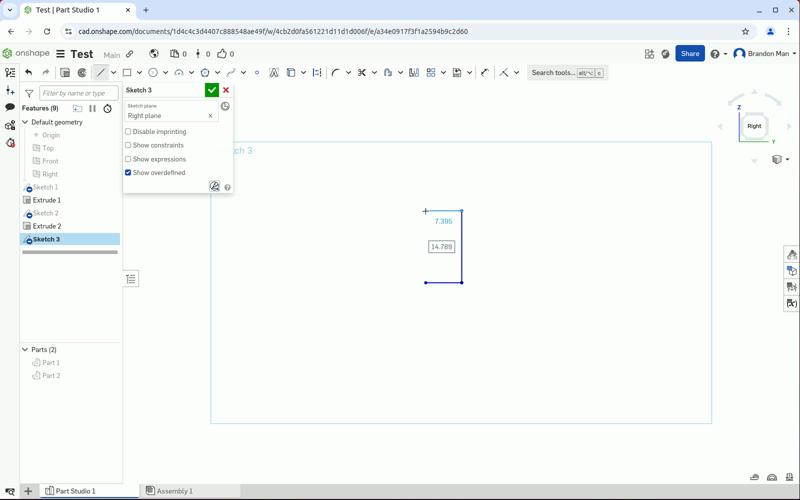
key_up(shift)
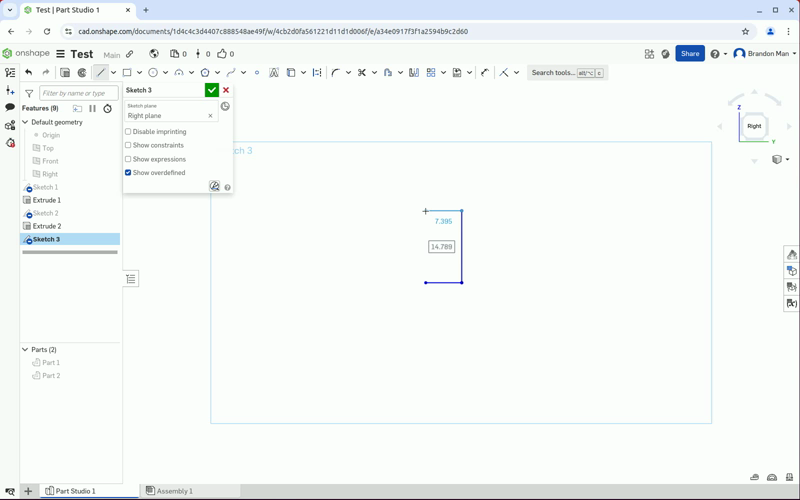
key_down(shift)
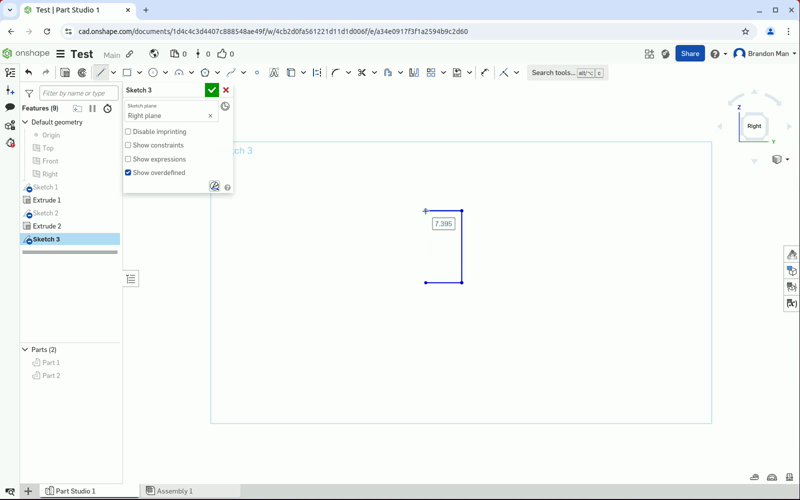
mouse_move(425, 282)
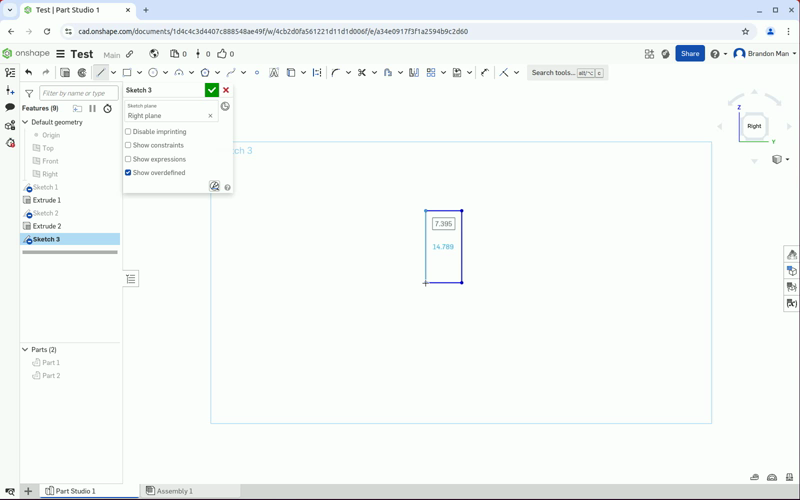
key_up(shift)
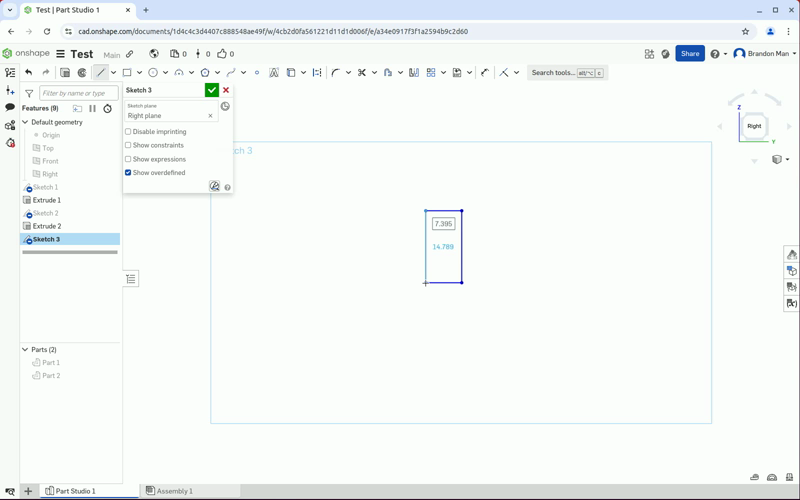
click(425, 282)
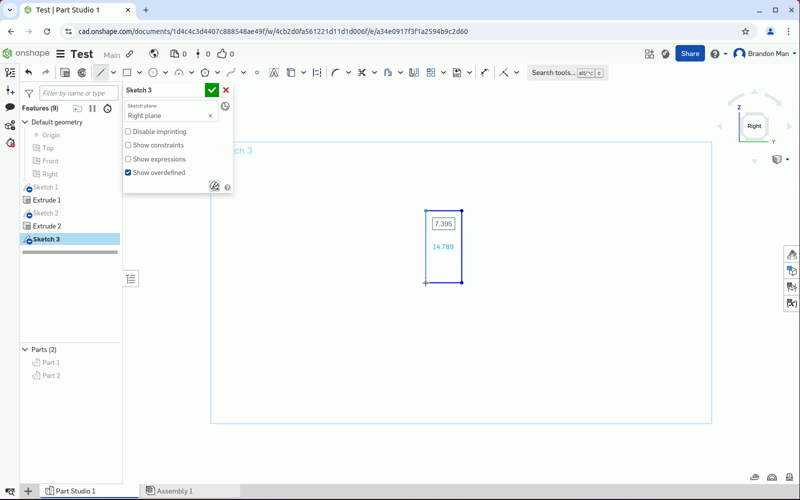
key(esc)
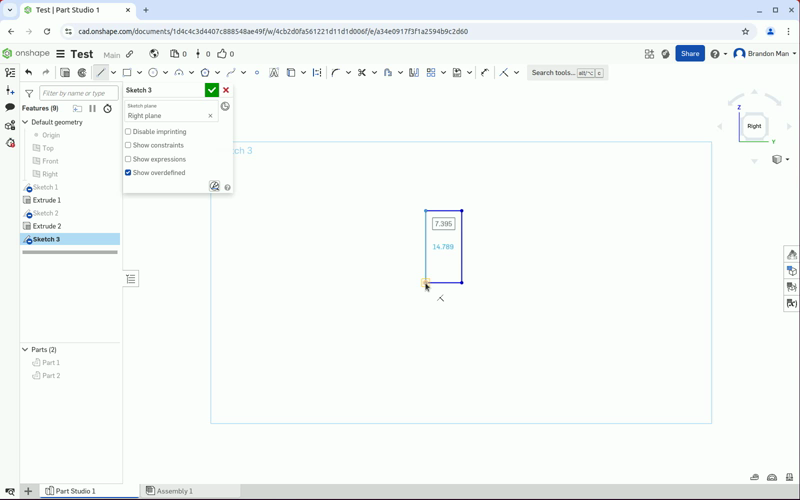
key(c)
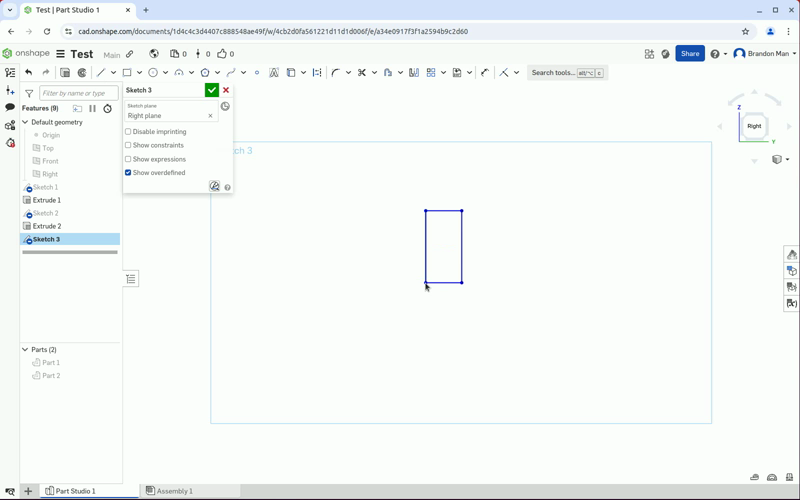
key_down(shift)
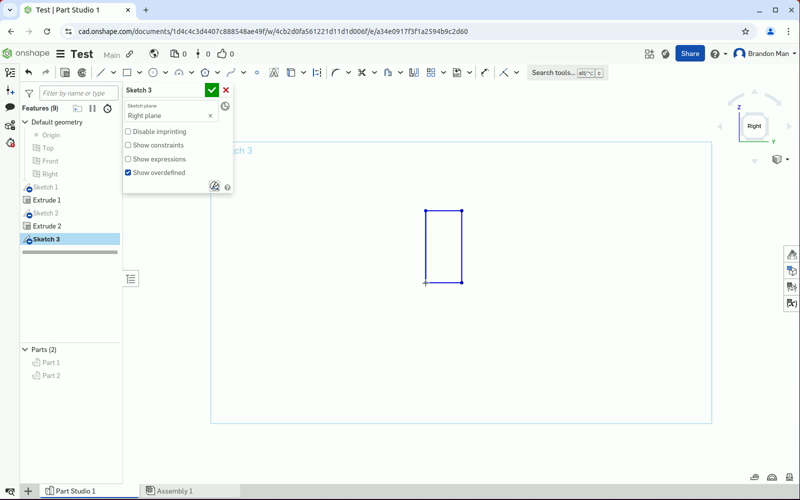
mouse_move(444, 258)
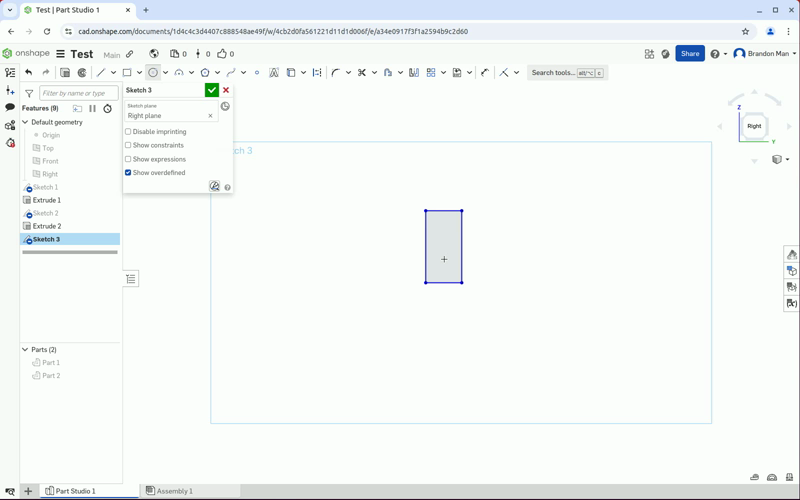
click(444, 258)
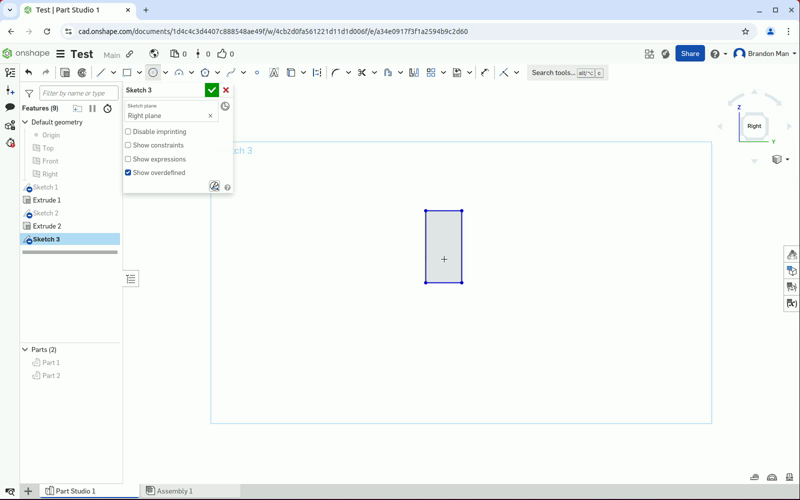
key_up(shift)
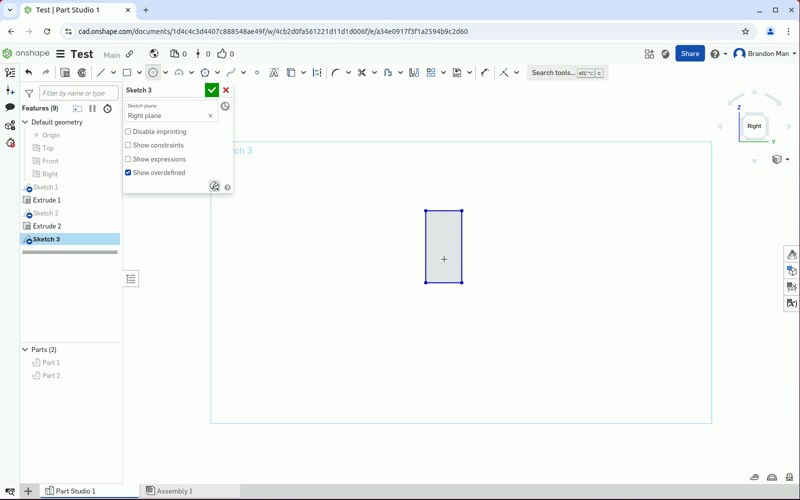
mouse_move(448, 258)
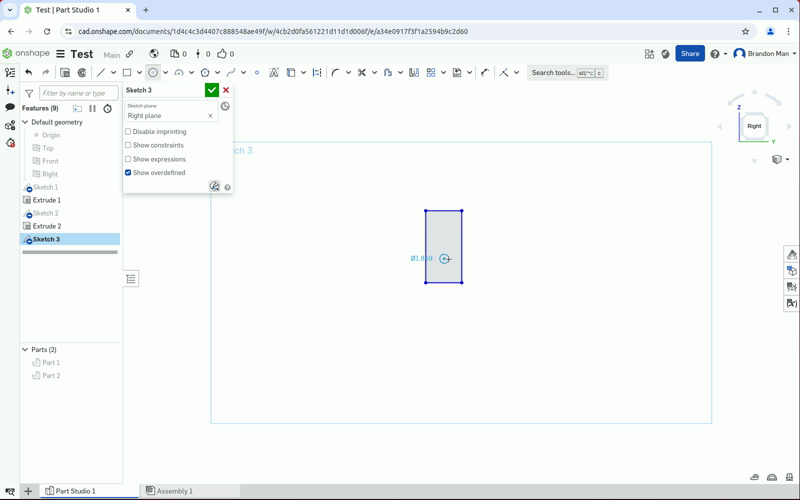
click(448, 258)
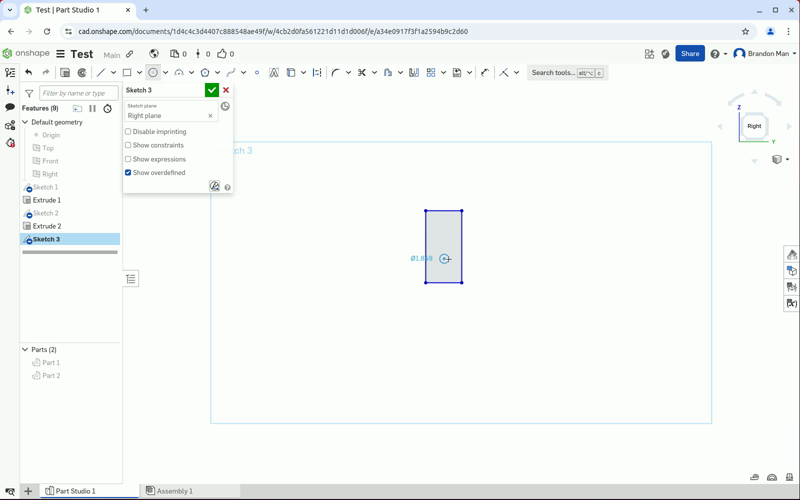
key(esc)
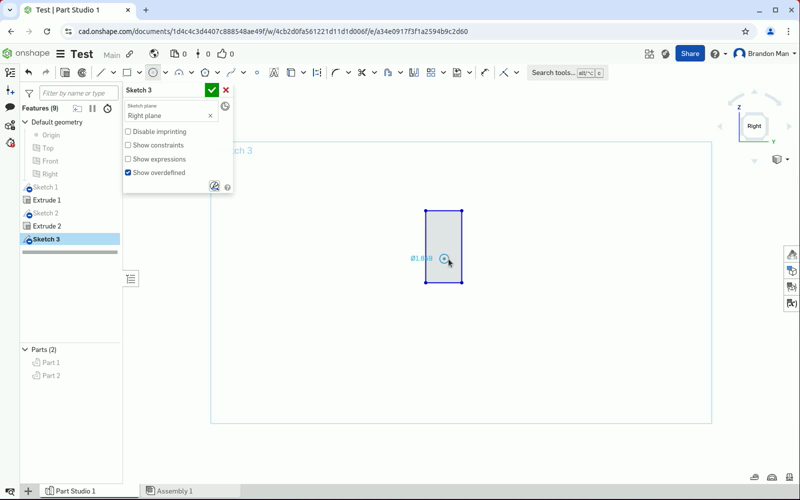
key(c)
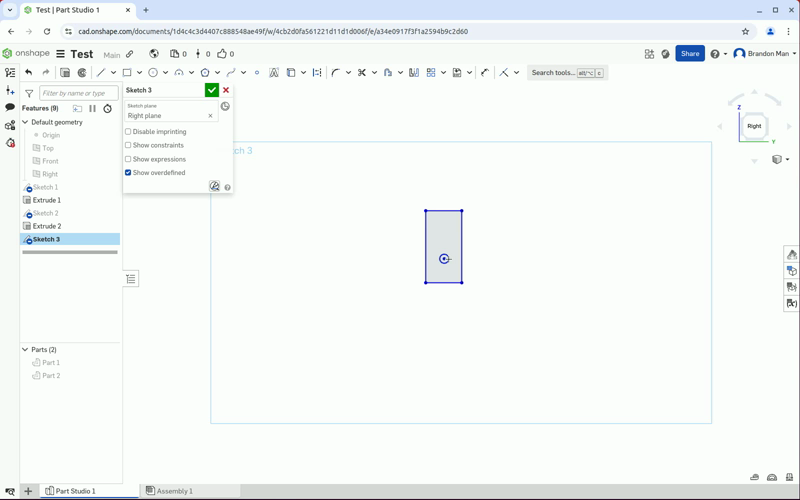
key_down(shift)
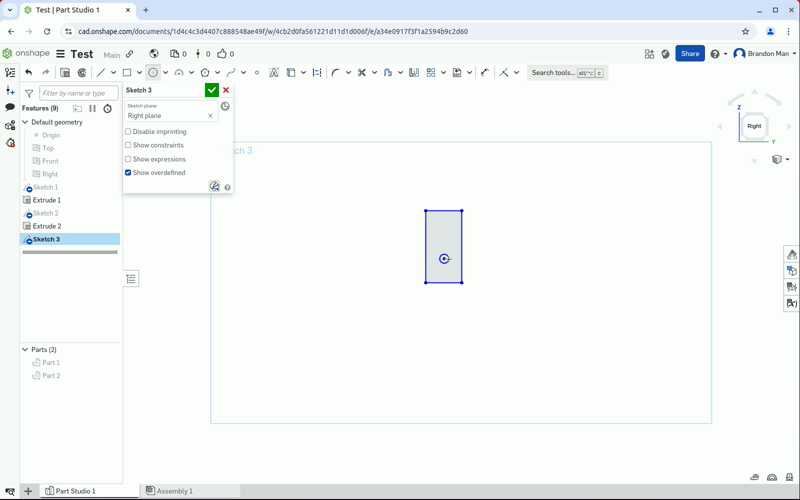
mouse_move(444, 235)
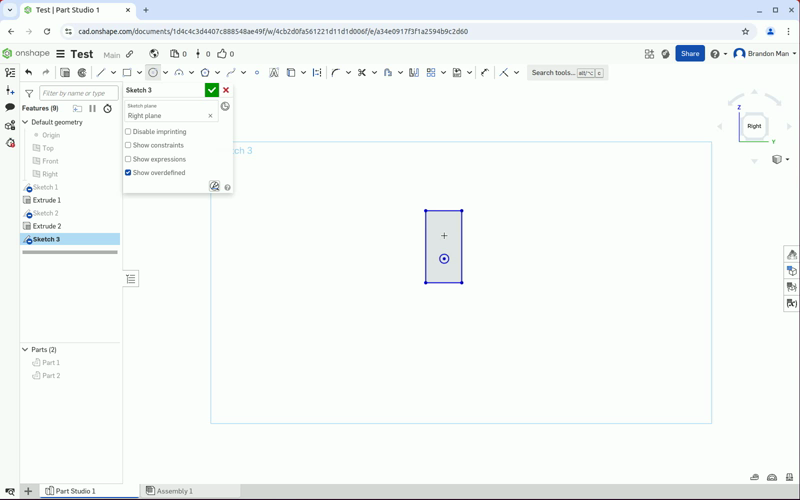
click(444, 235)
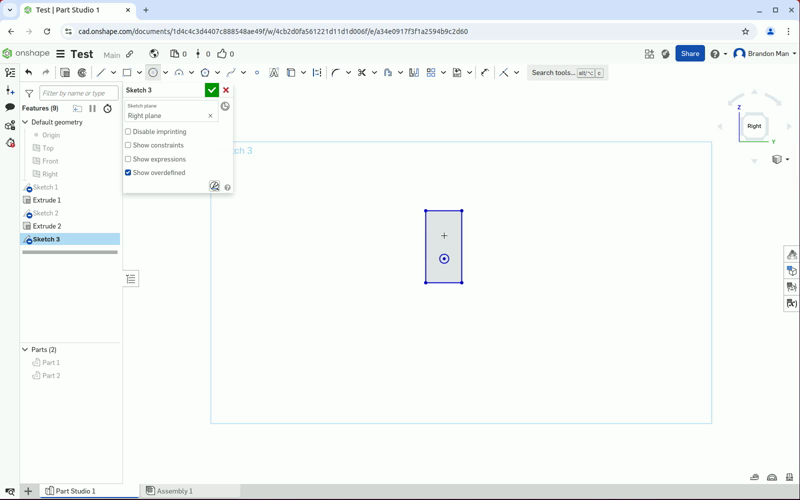
key_up(shift)
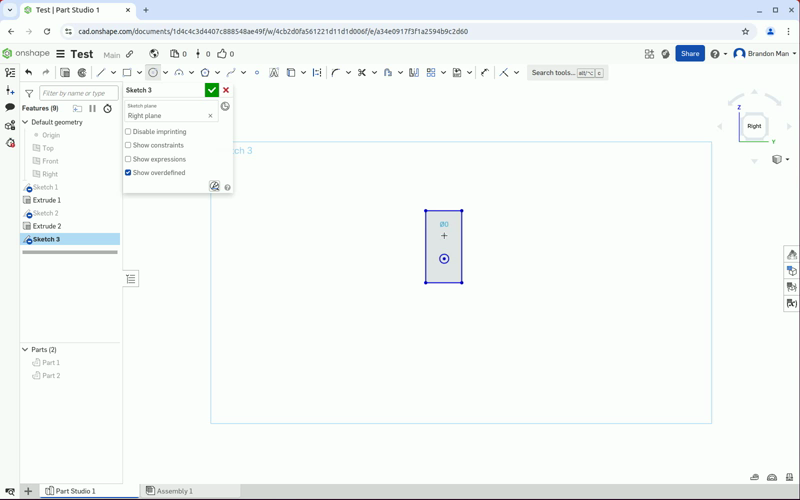
mouse_move(448, 235)
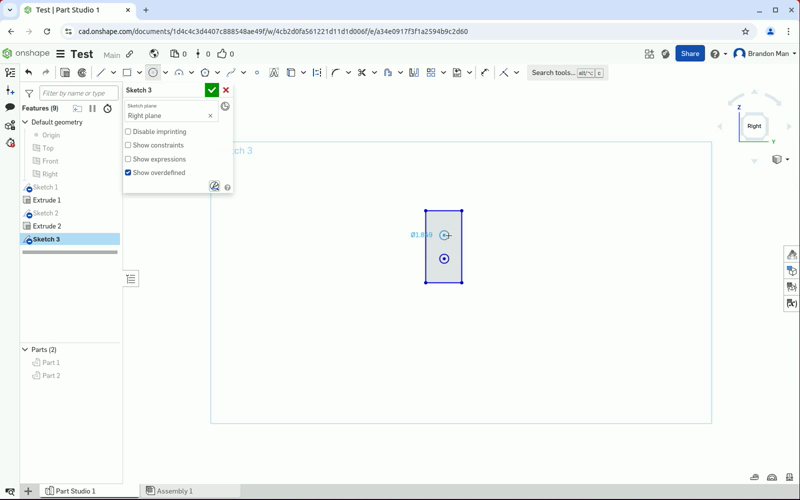
click(448, 235)
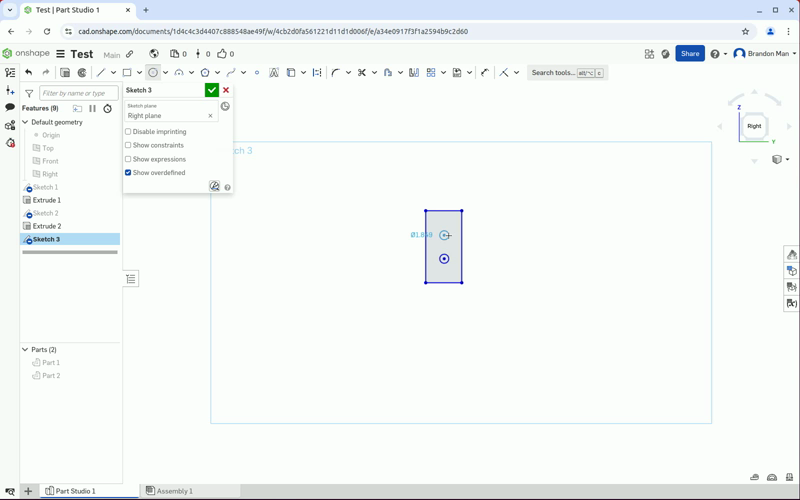
key(esc)
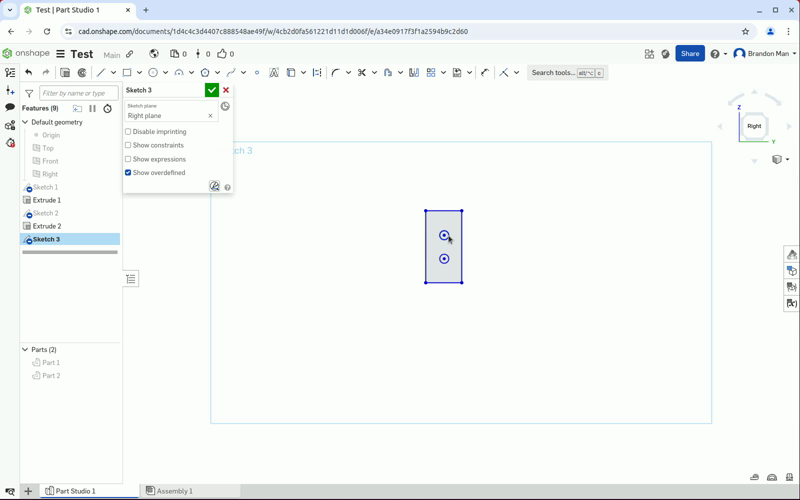
mouse_move(443, 220)
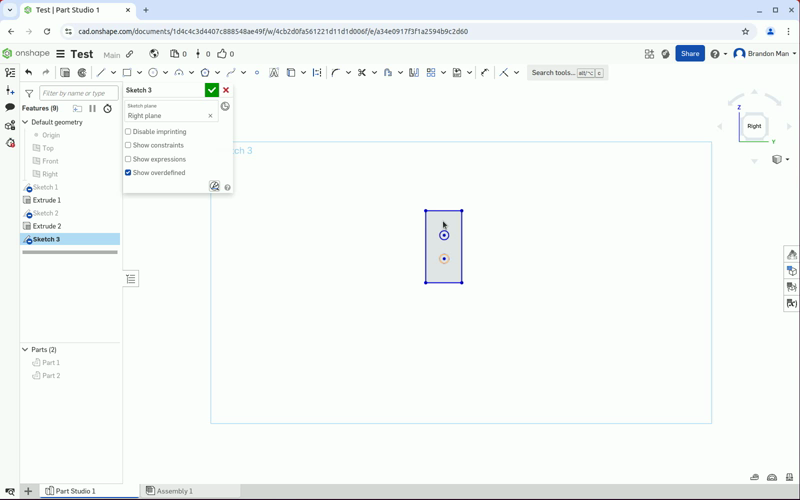
click(443, 220)
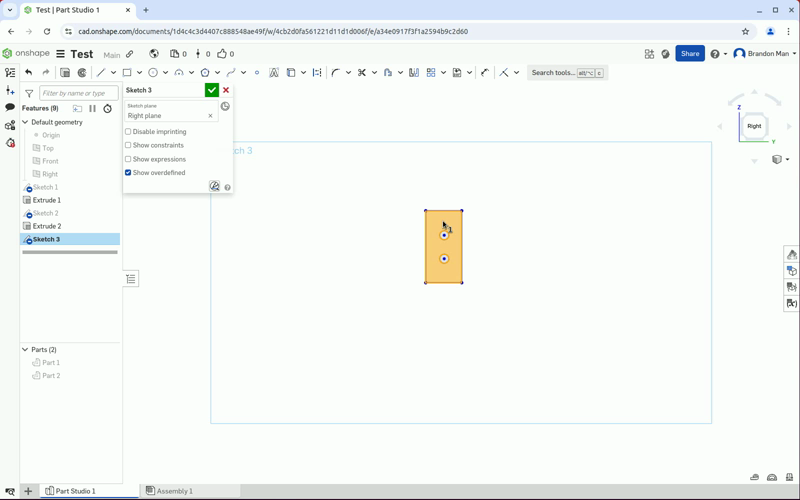
mouse_move(73, 352)
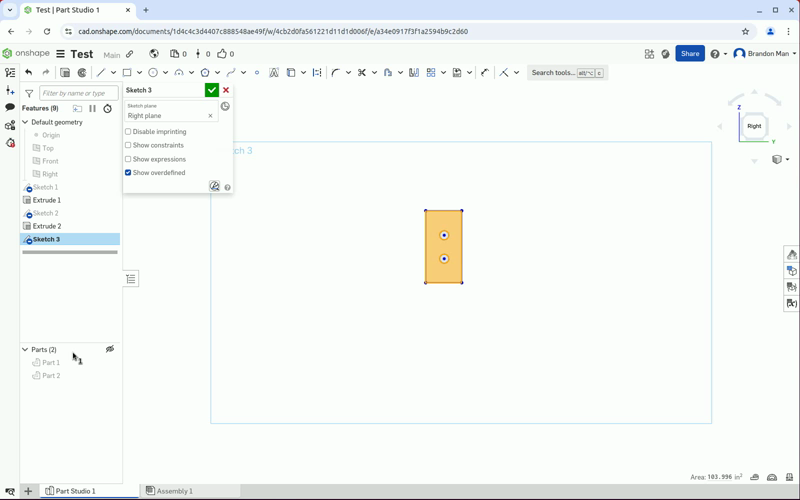
key(shift+y)
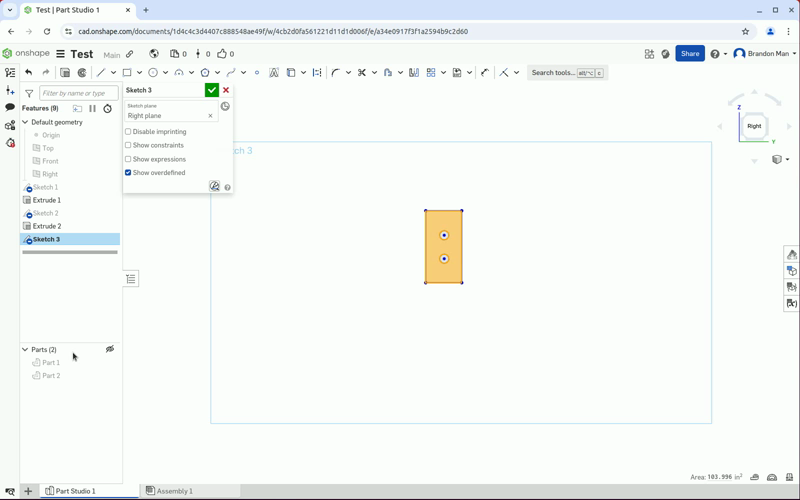
key(shift+e)
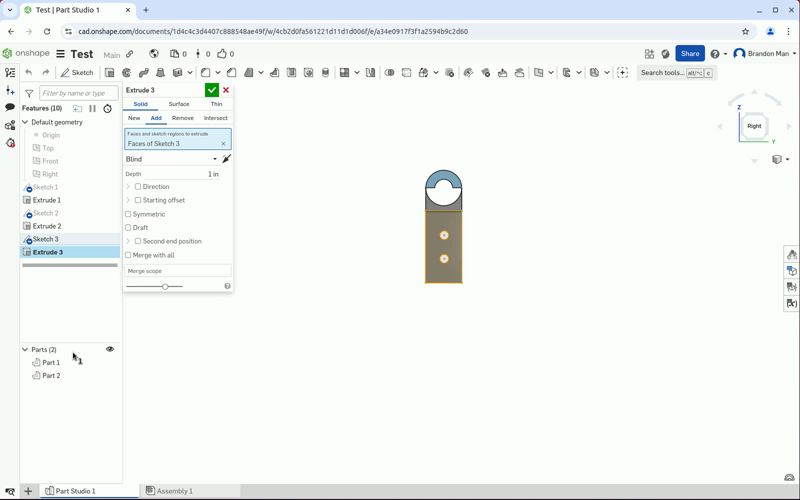
mouse_move(143, 106)
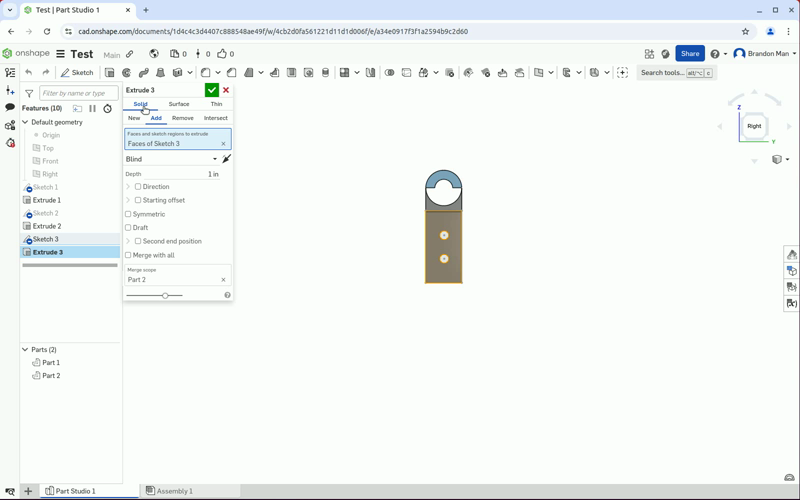
click(143, 106)
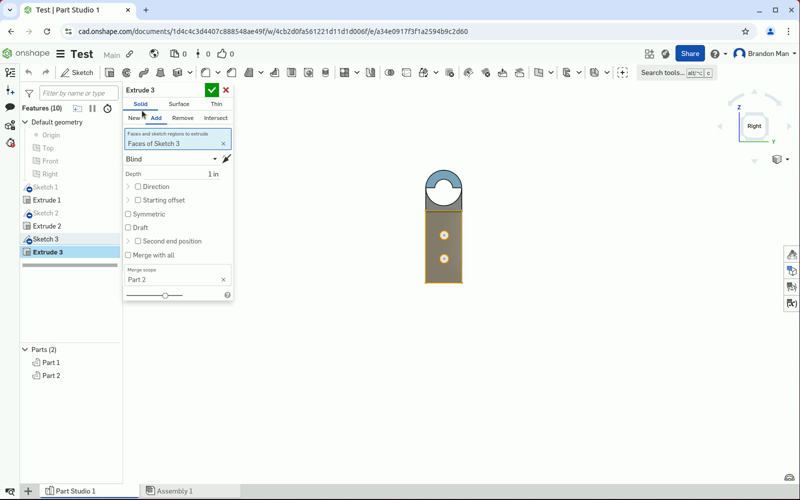
mouse_move(137, 120)
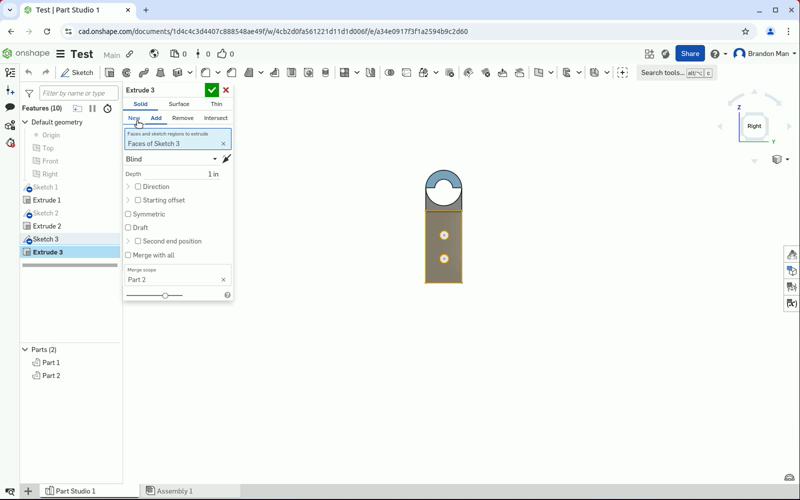
click(137, 120)
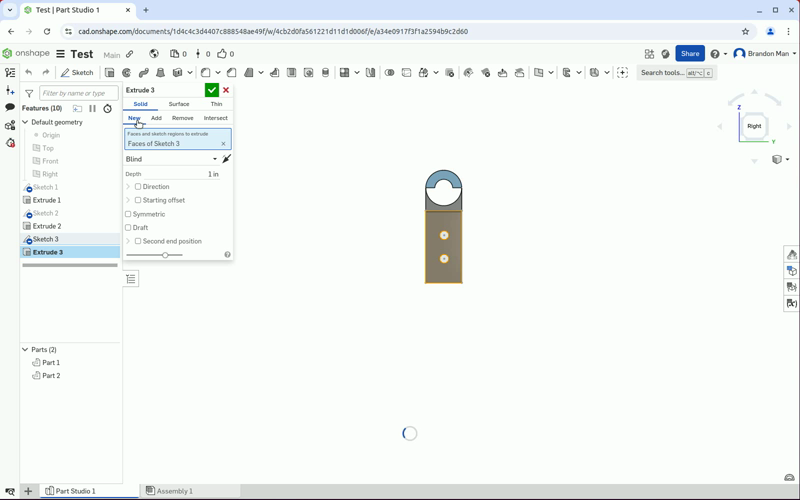
key(tab, 4)
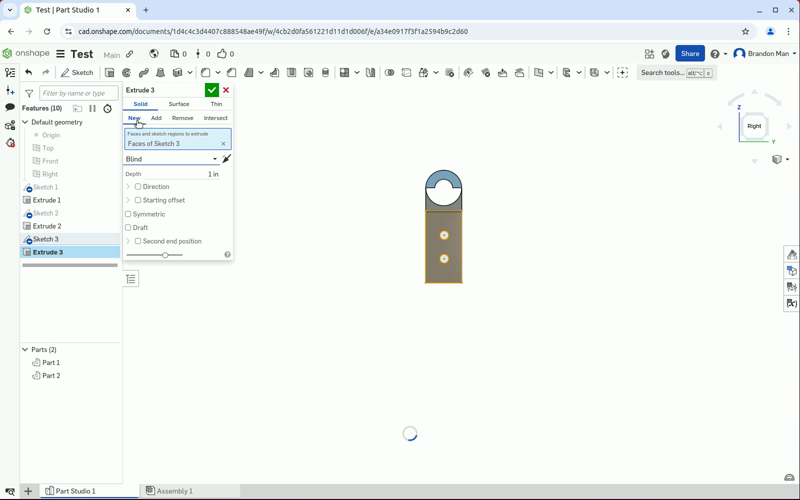
text(7.221)
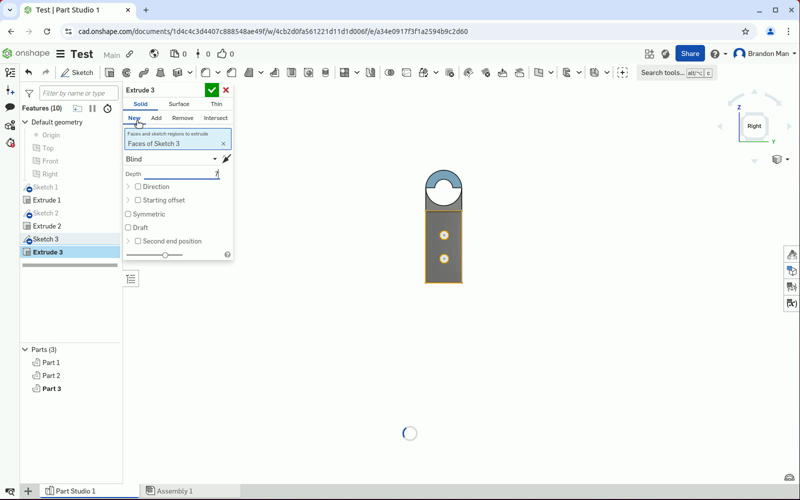
key(enter)
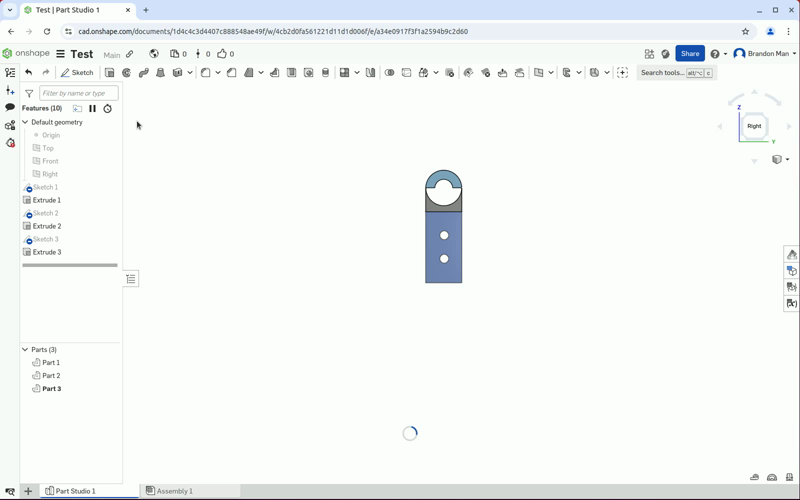
key(shift+h)
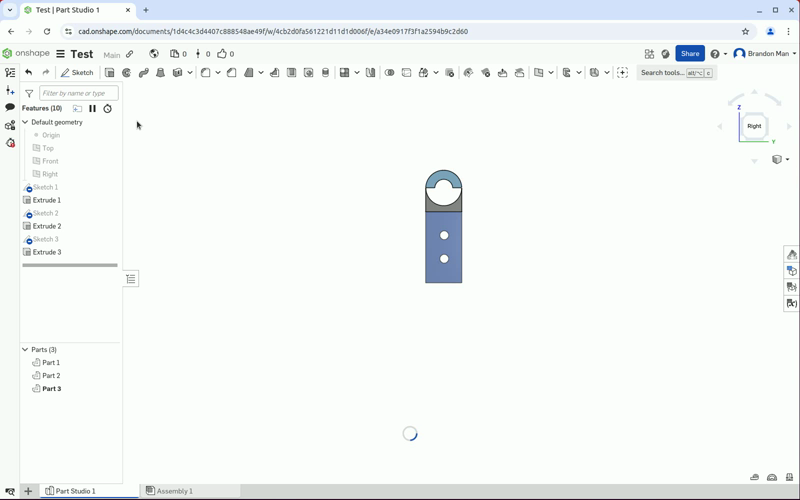
key(shift+h)
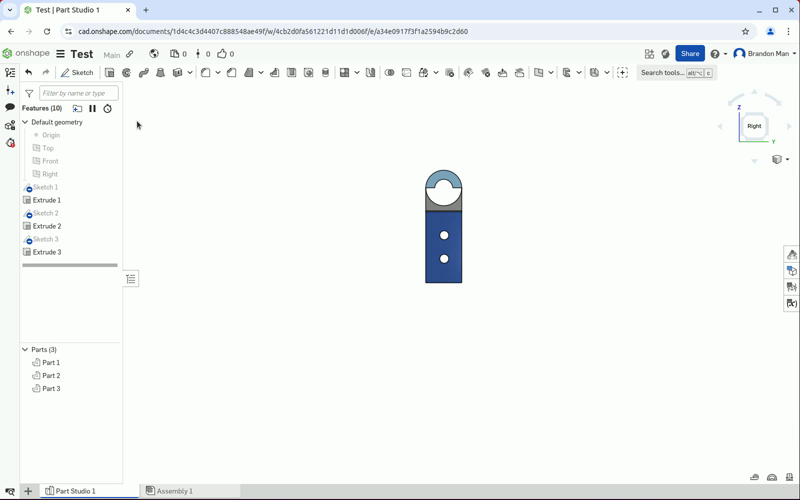
mouse_move(73, 189)
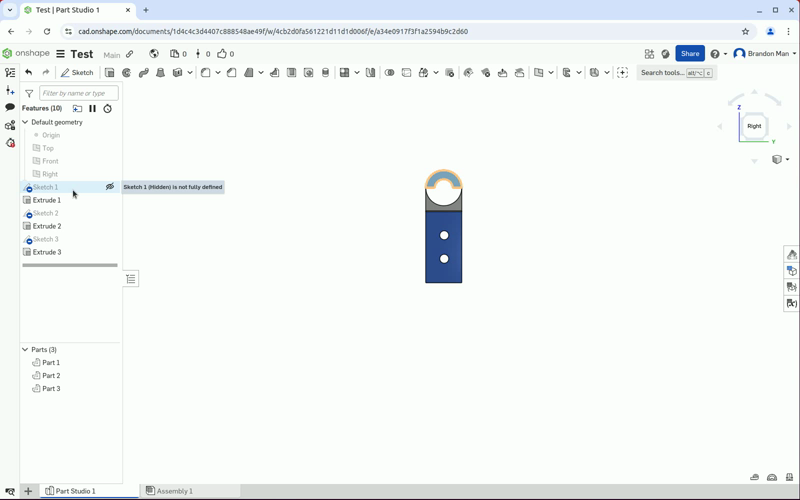
click(73, 189)
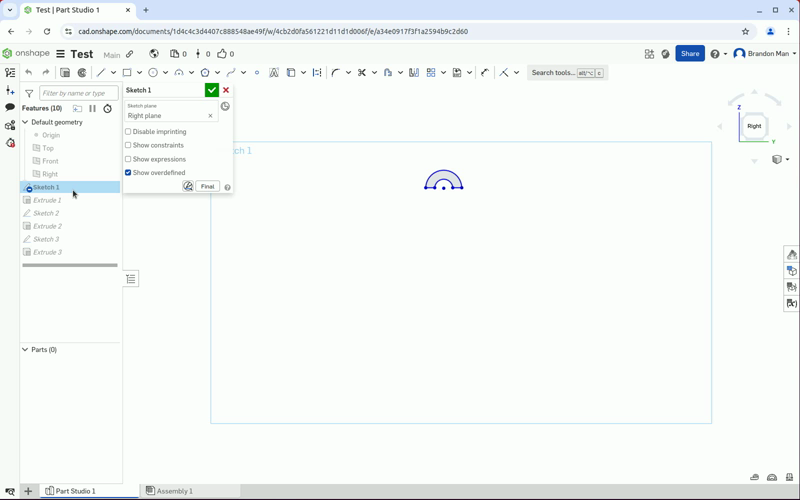
mouse_move(229, 92)
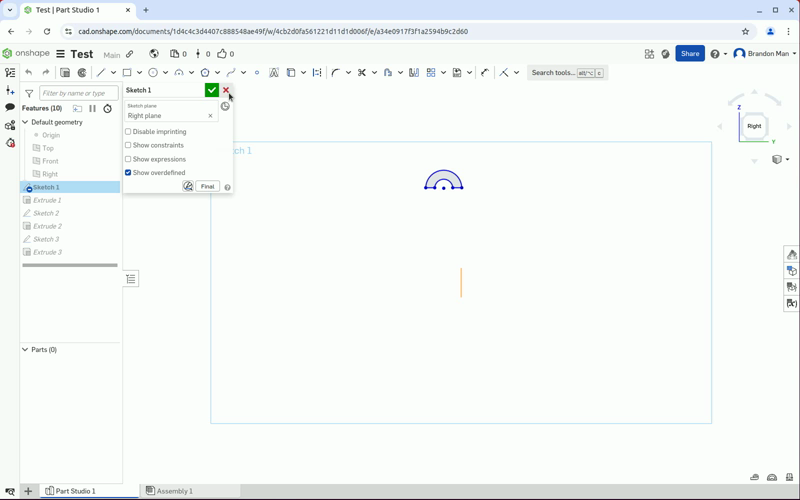
click(229, 92)
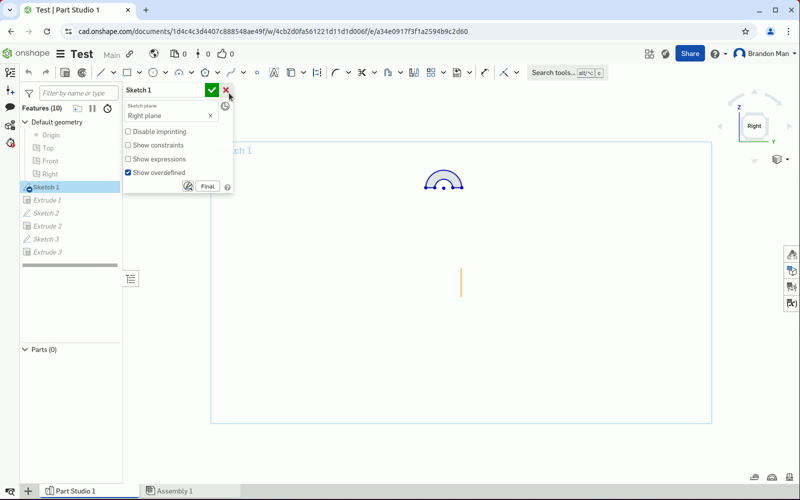
key(shift+s)
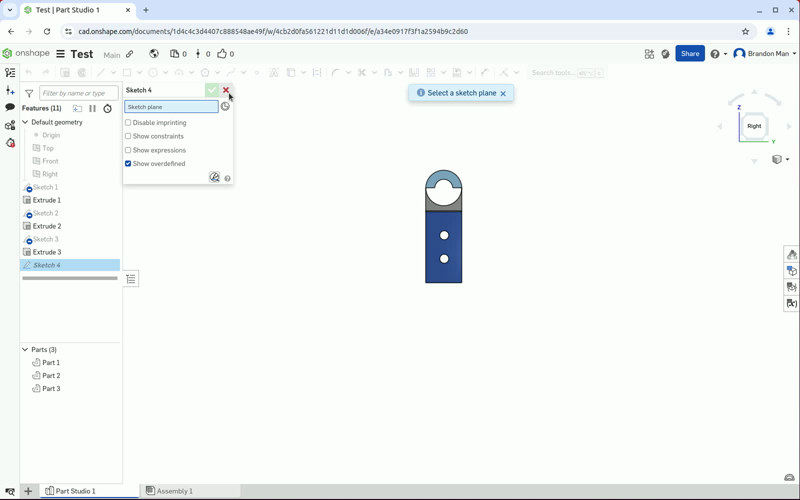
mouse_move(73, 176)
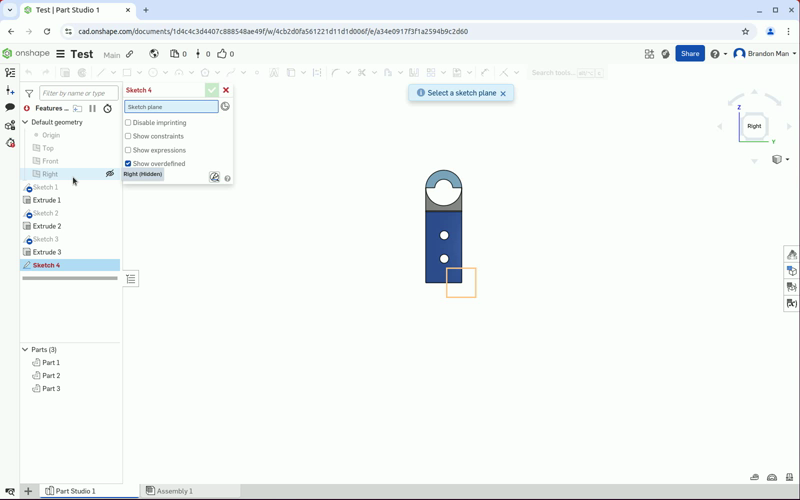
click(73, 176)
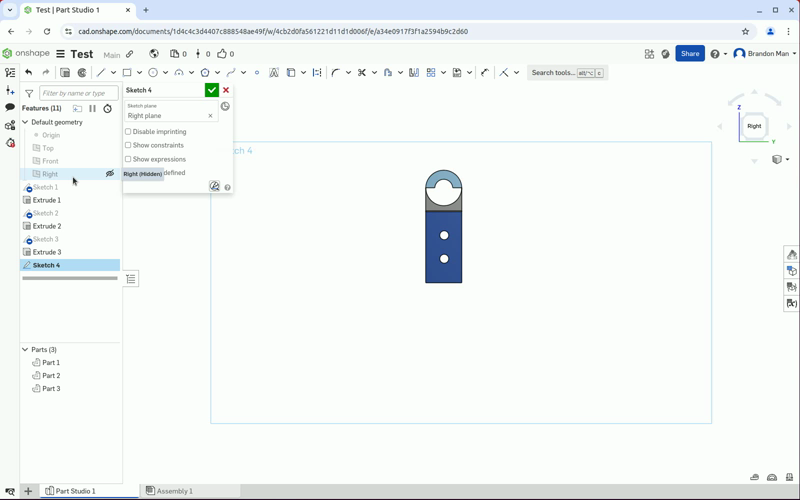
mouse_move(73, 352)
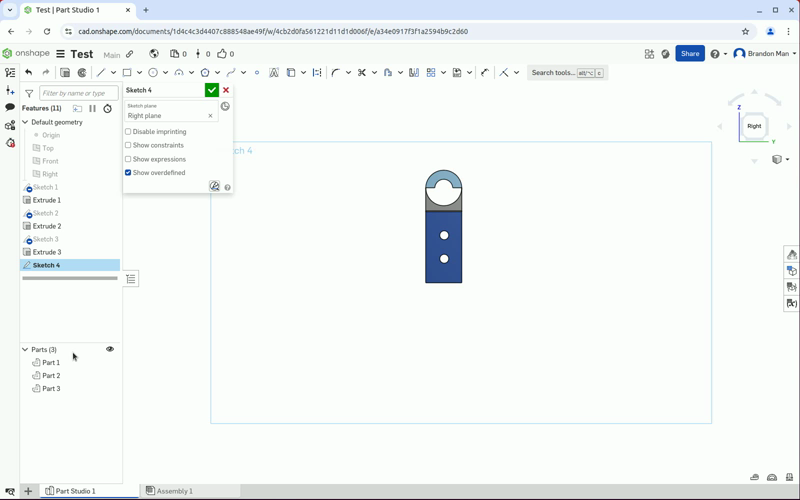
key(y)
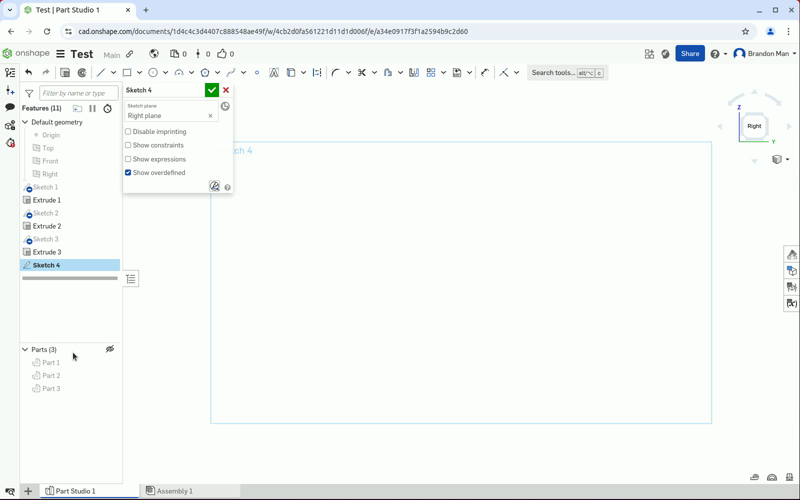
key(a)
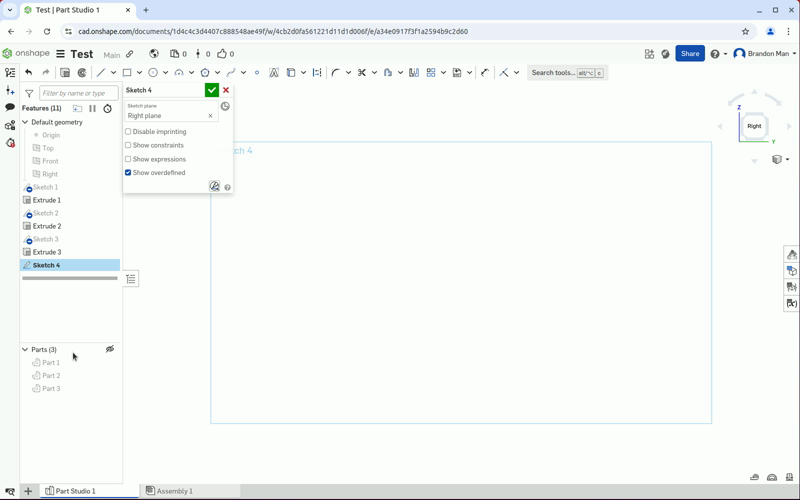
key_down(shift)
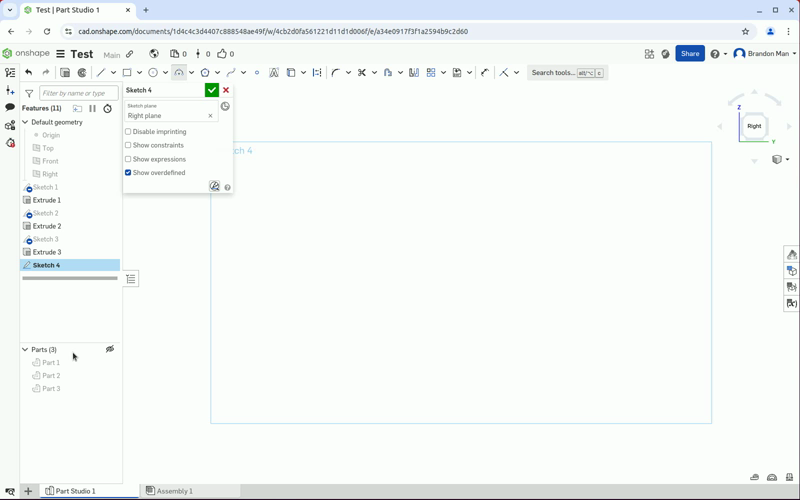
mouse_move(425, 187)
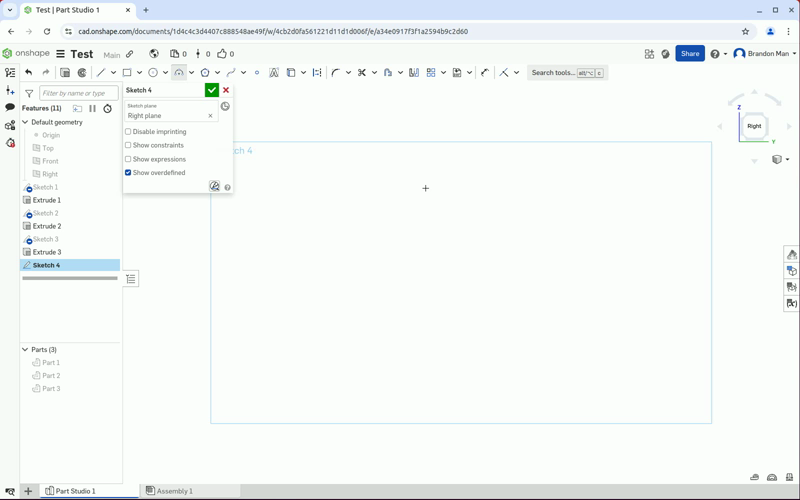
click(425, 187)
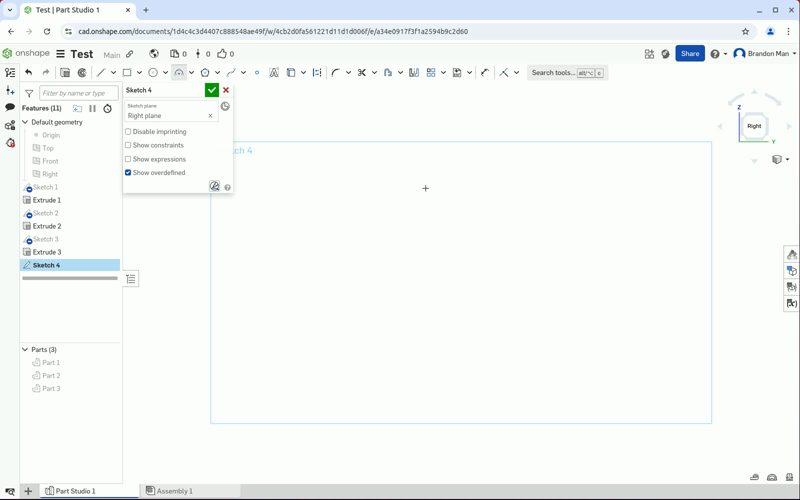
key_up(shift)
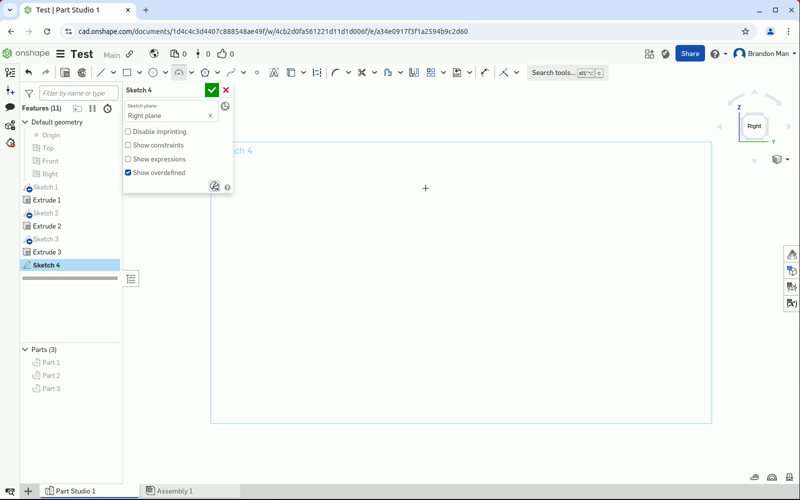
key_down(shift)
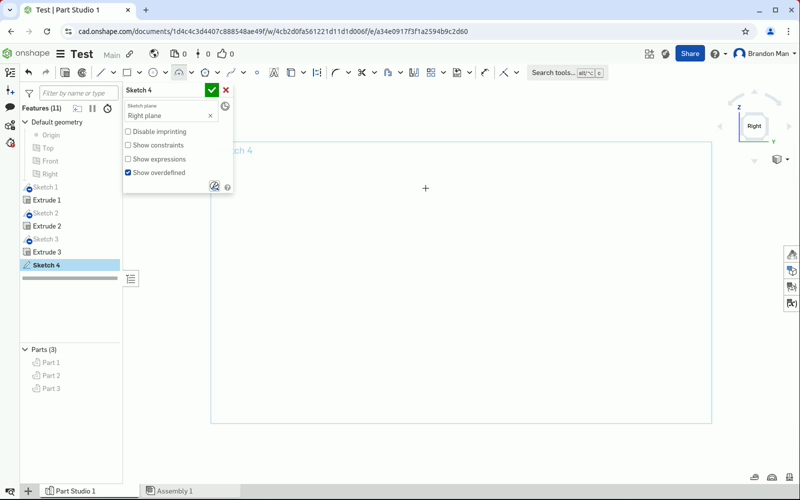
mouse_move(461, 187)
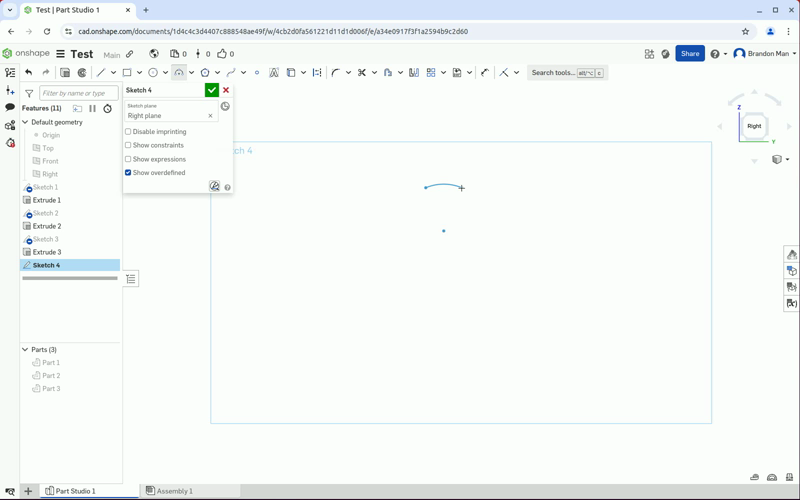
click(461, 187)
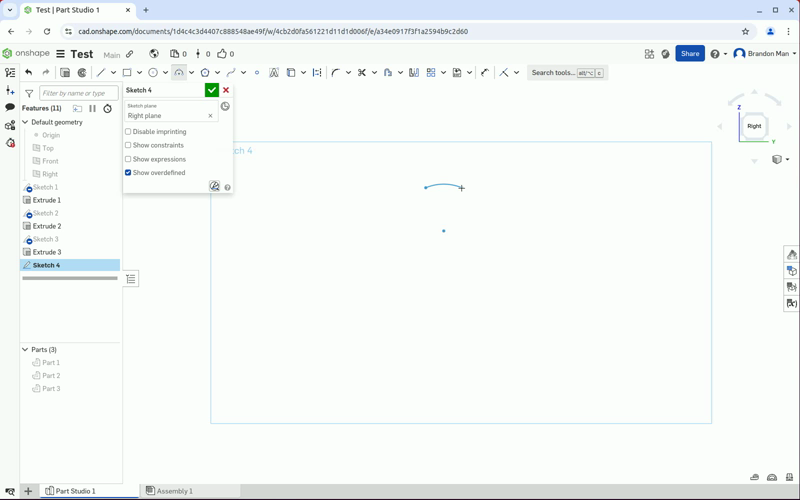
mouse_move(443, 205)
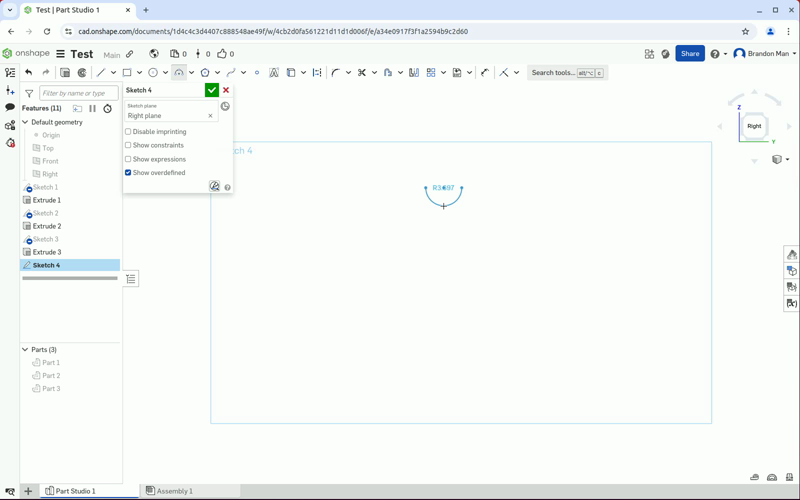
click(443, 205)
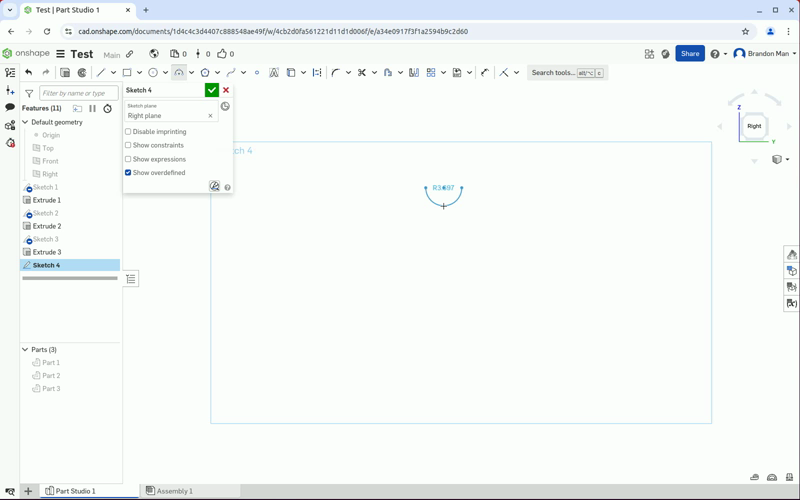
key_up(shift)
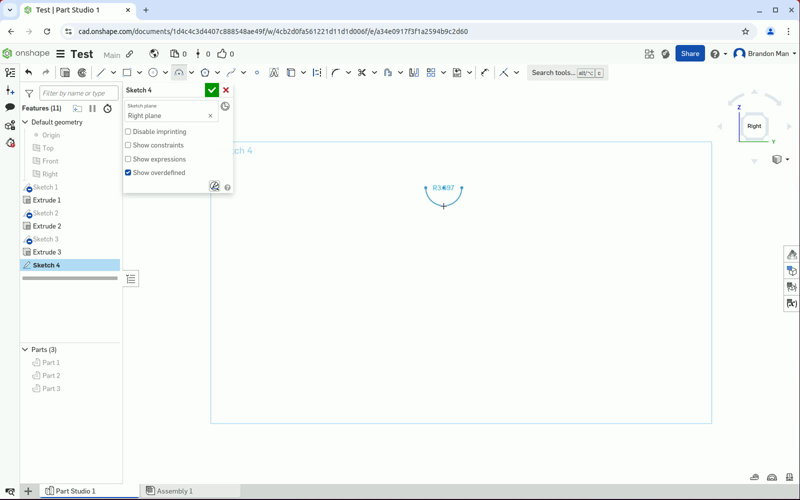
key(esc)
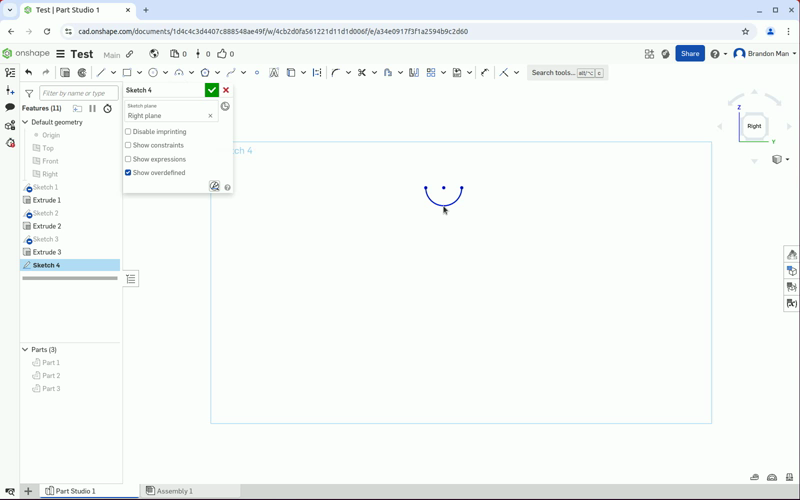
key(l)
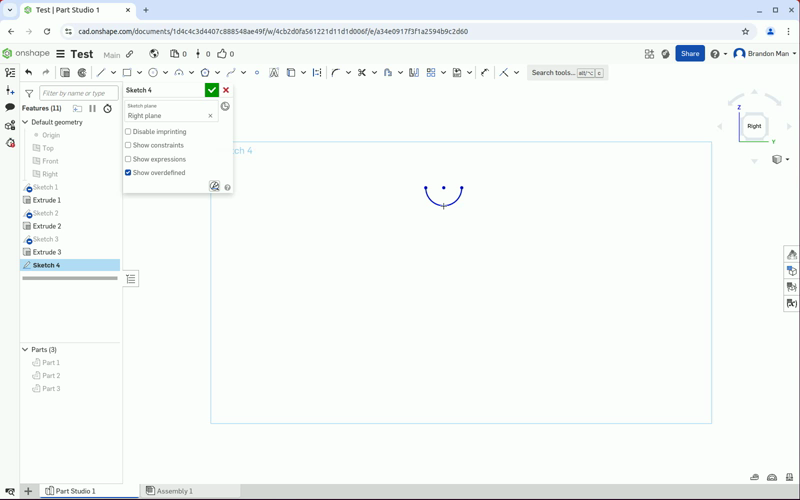
mouse_move(461, 187)
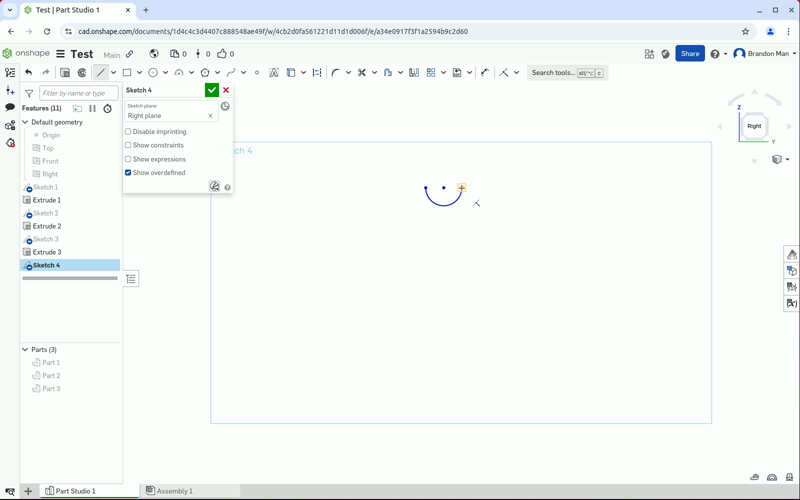
click(461, 187)
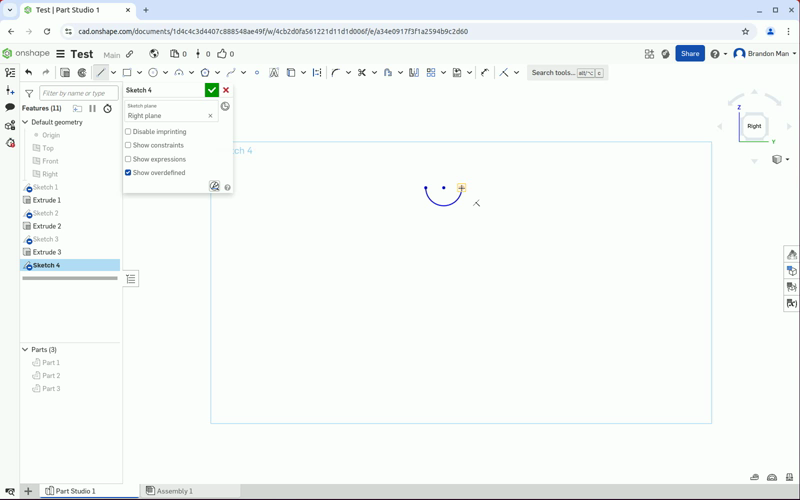
key_down(shift)
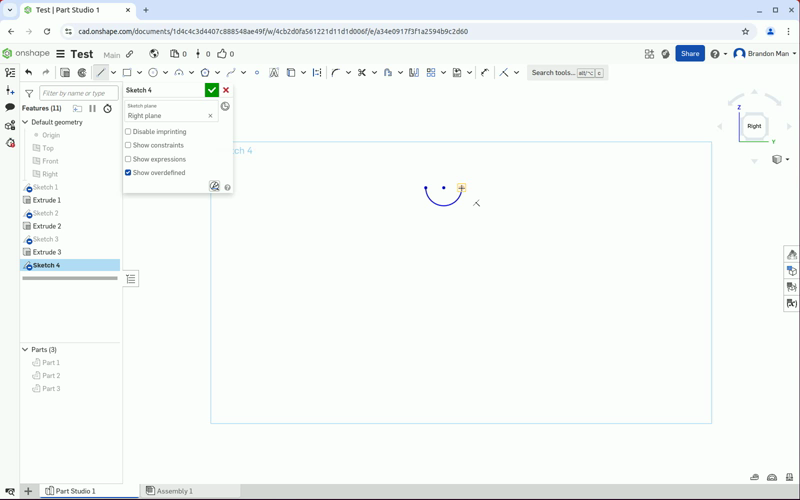
mouse_move(491, 187)
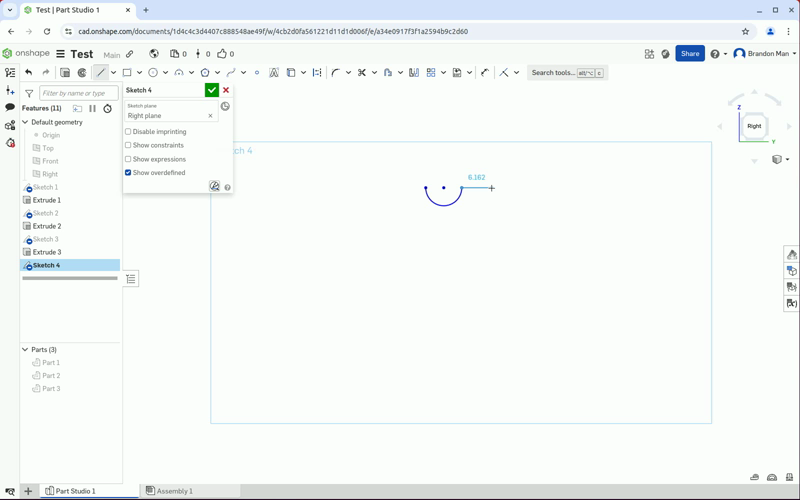
mouse_move(452, 187)
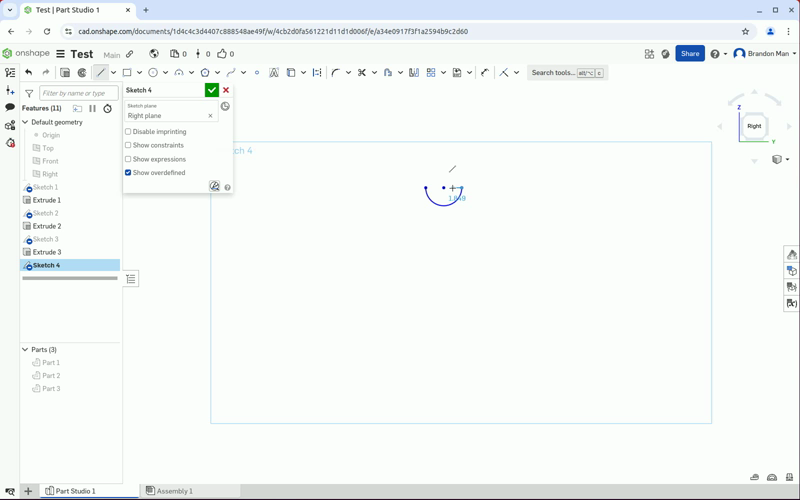
click(452, 187)
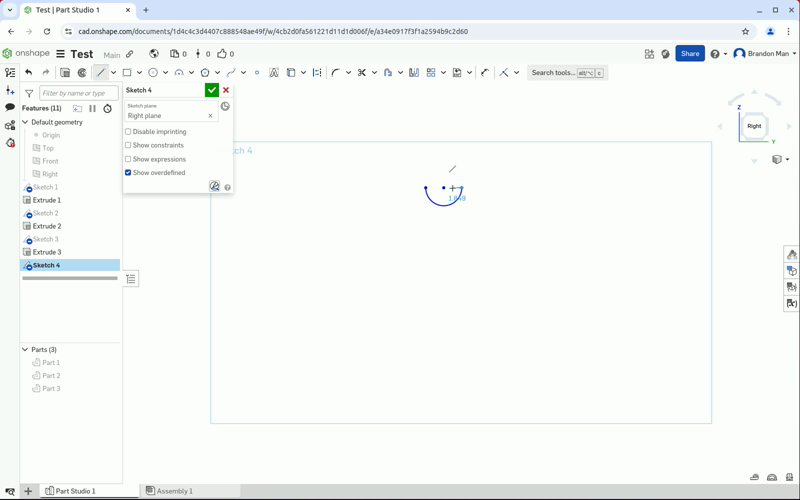
key_up(shift)
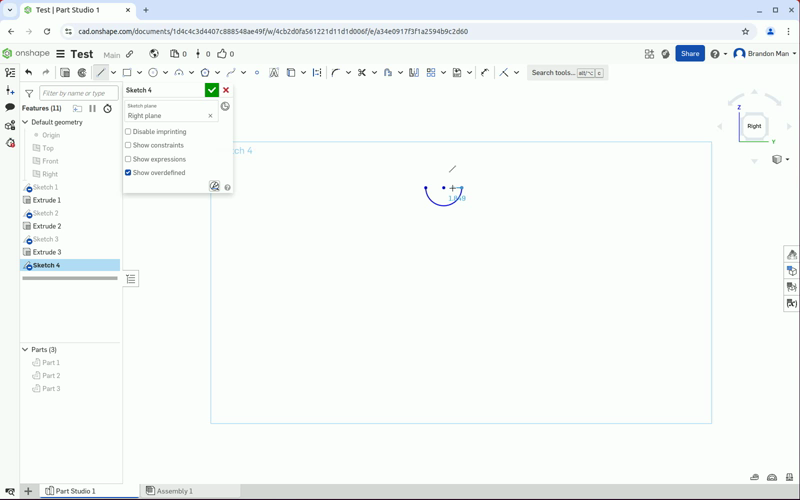
key(esc)
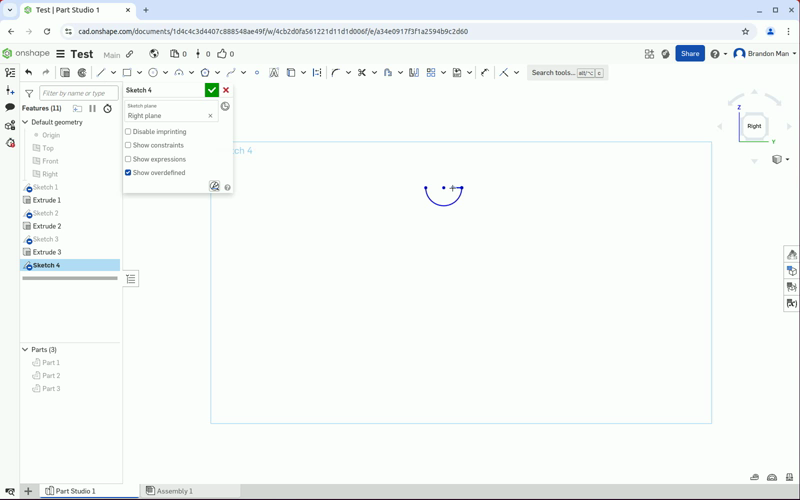
key(a)
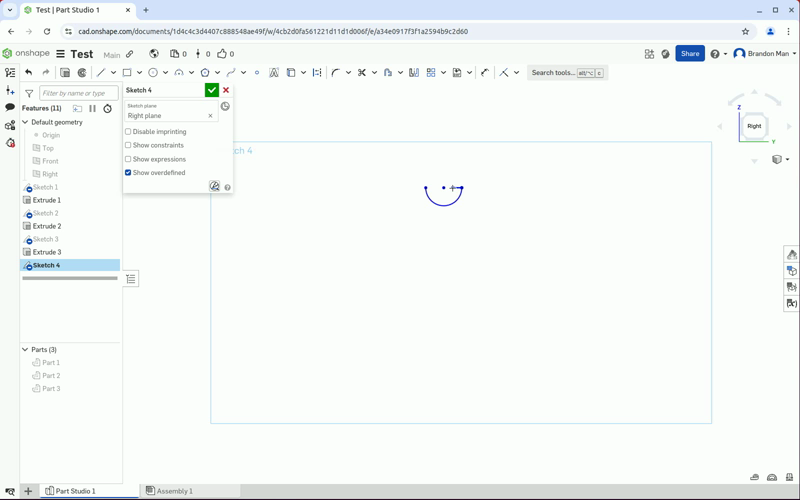
mouse_move(452, 187)
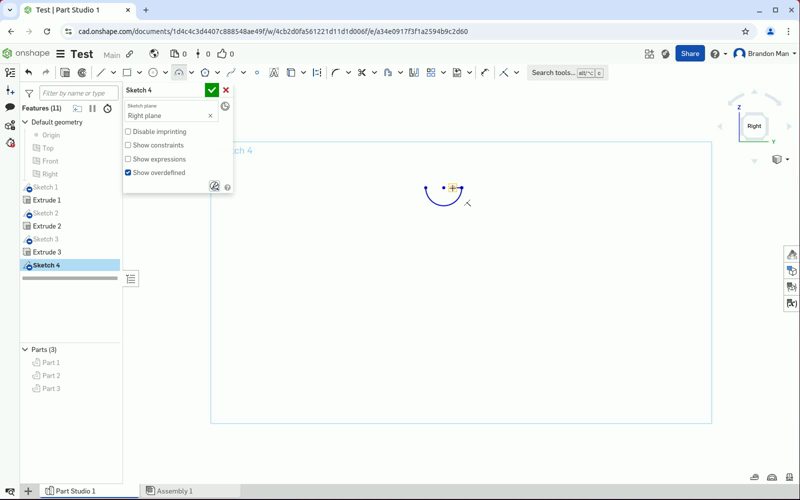
click(452, 187)
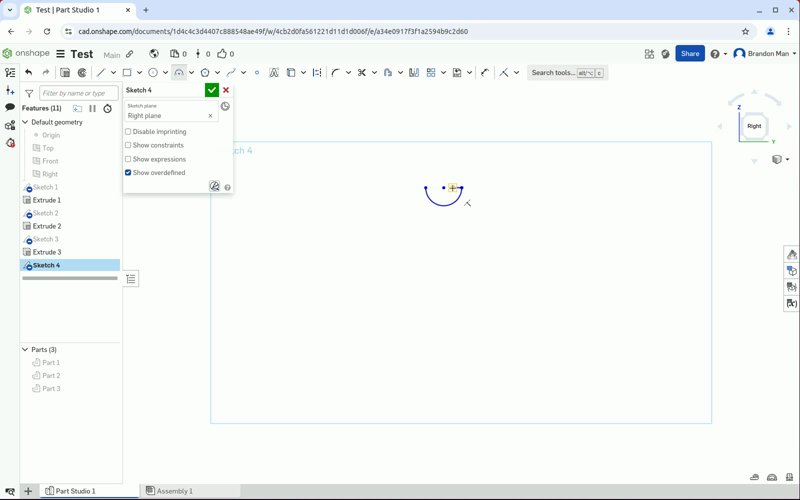
key_down(shift)
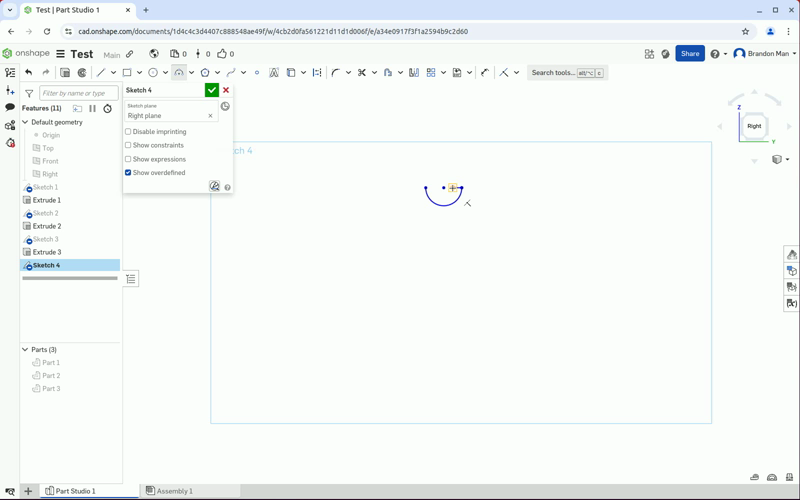
mouse_move(434, 187)
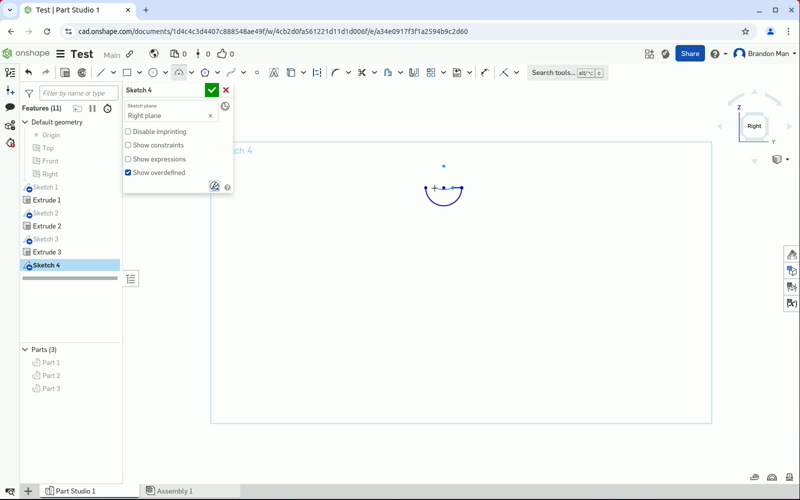
click(434, 187)
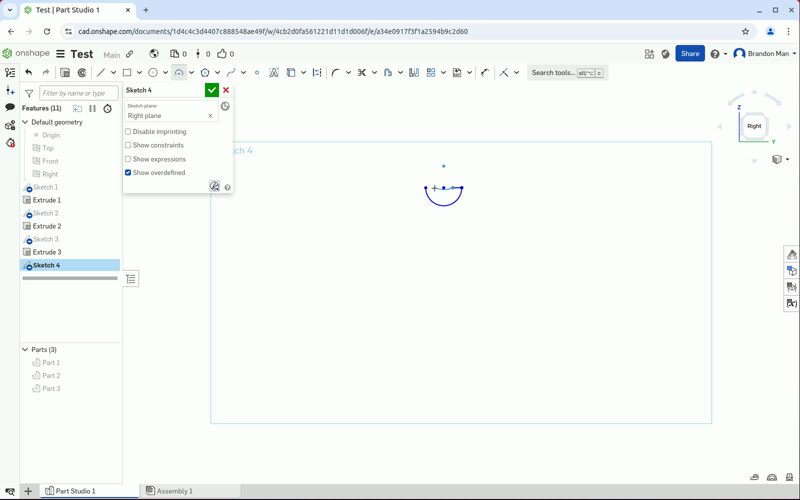
mouse_move(443, 196)
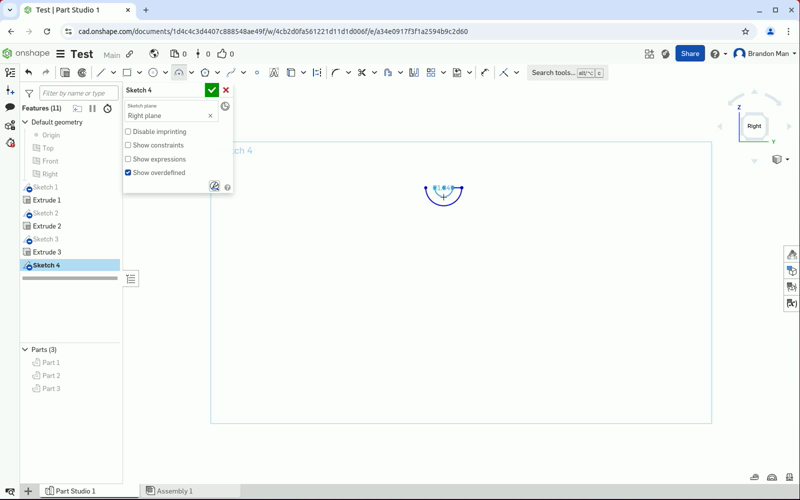
click(443, 196)
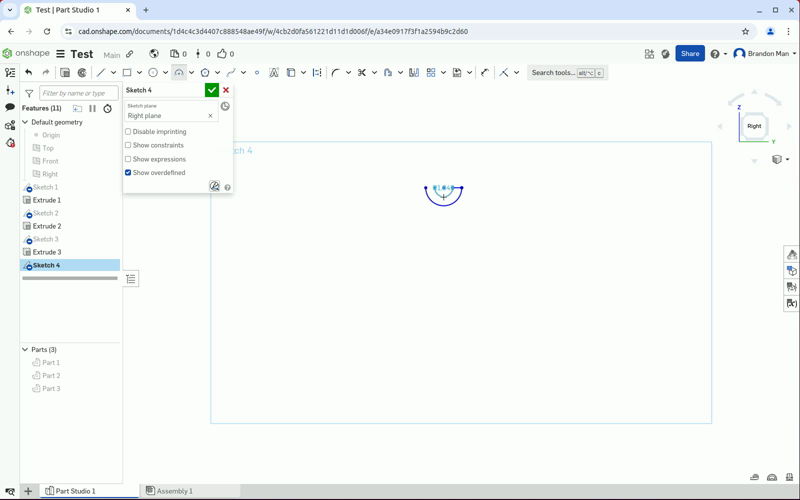
key_up(shift)
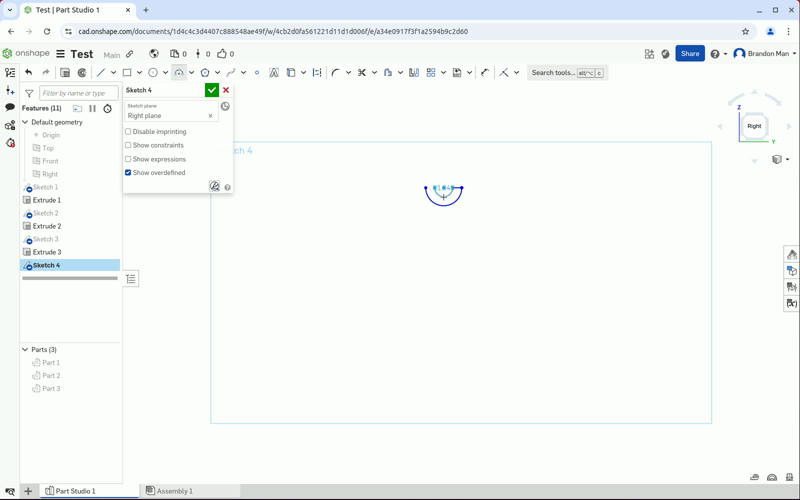
key(esc)
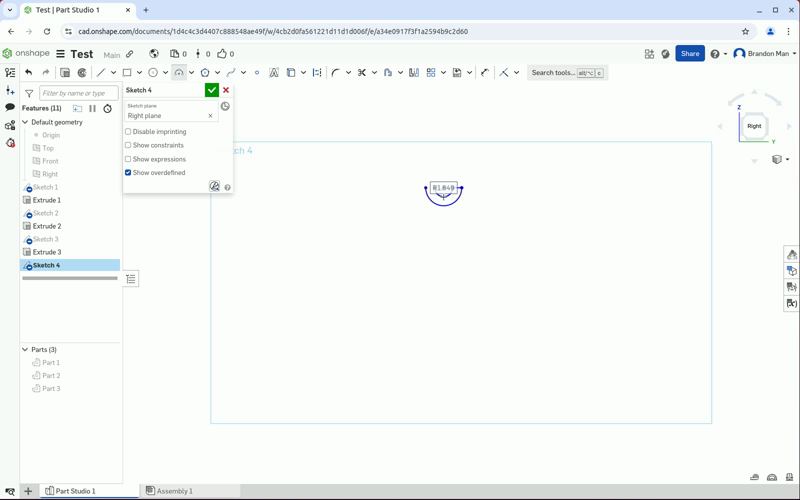
key(l)
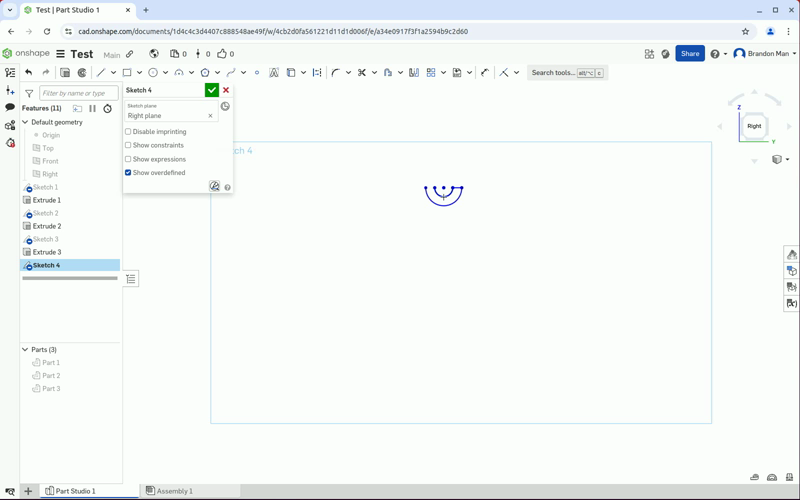
mouse_move(434, 187)
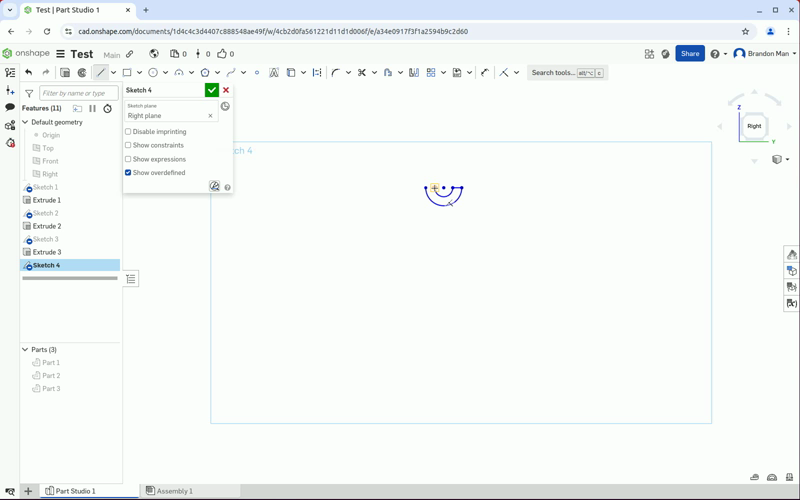
click(434, 187)
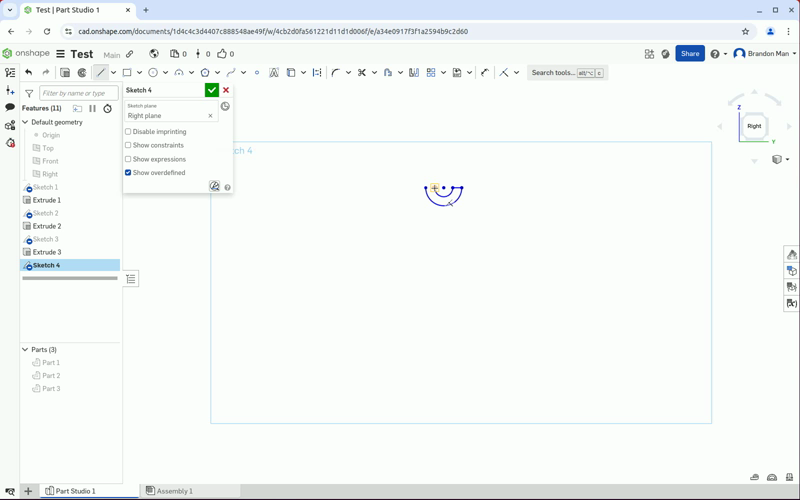
mouse_move(464, 187)
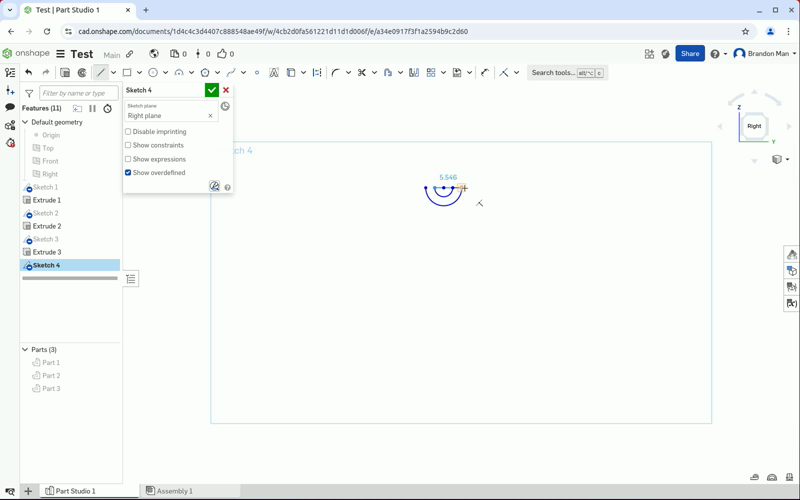
key_down(shift)
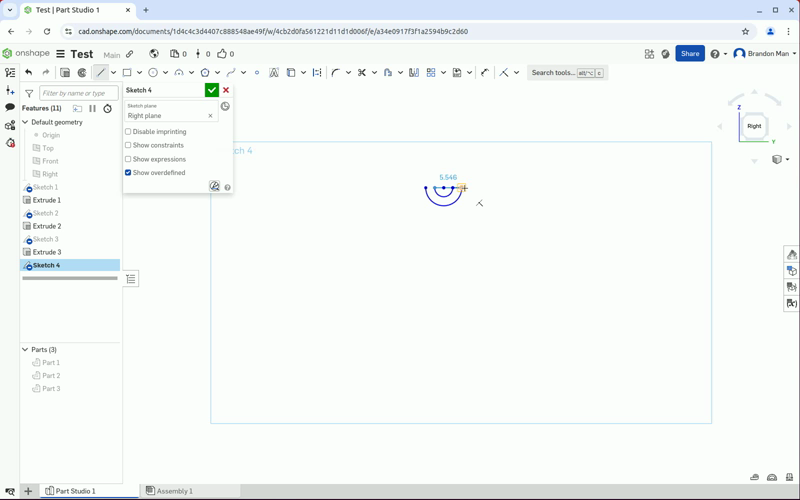
mouse_move(425, 187)
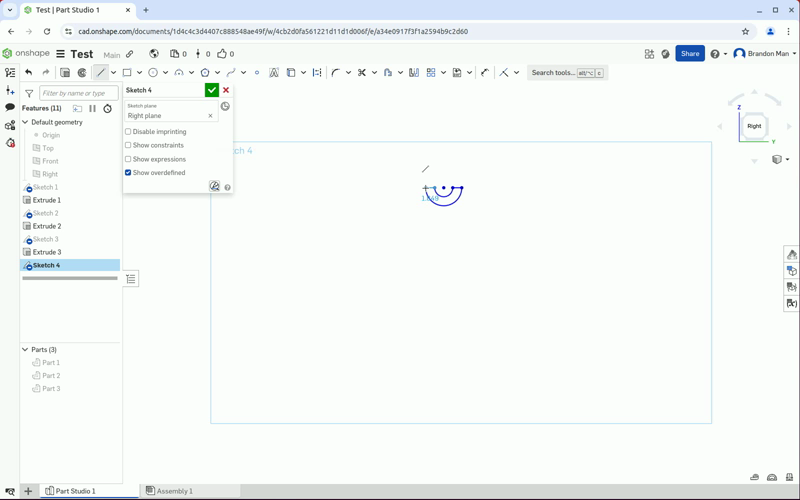
key_up(shift)
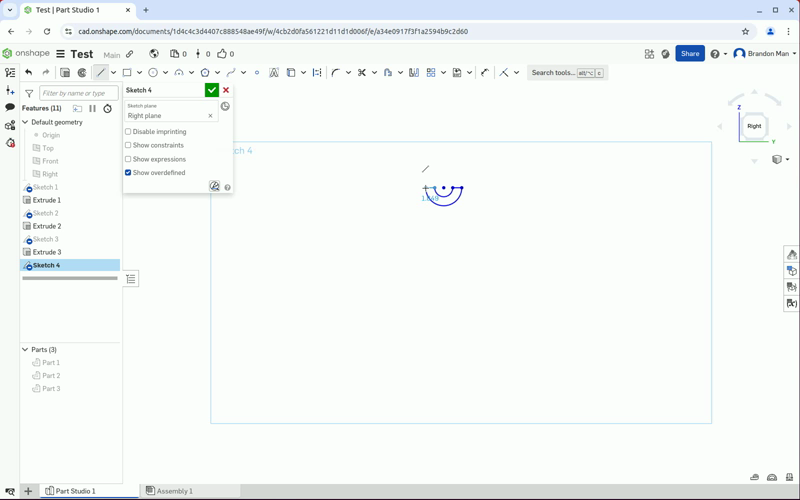
click(425, 187)
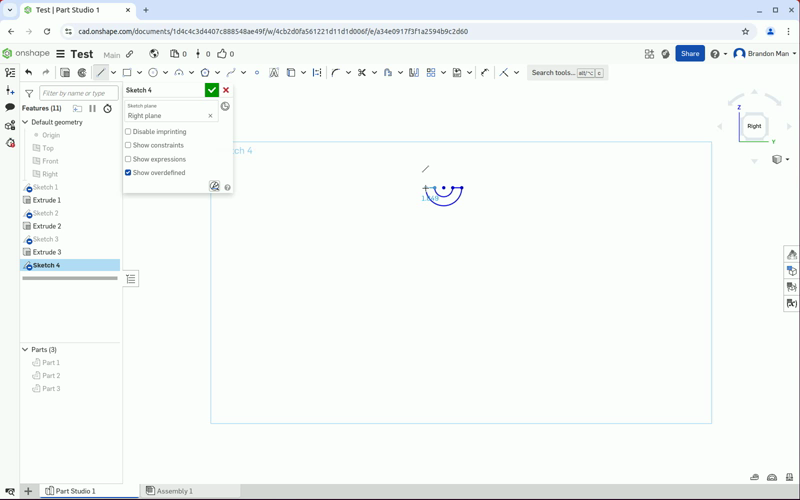
key(esc)
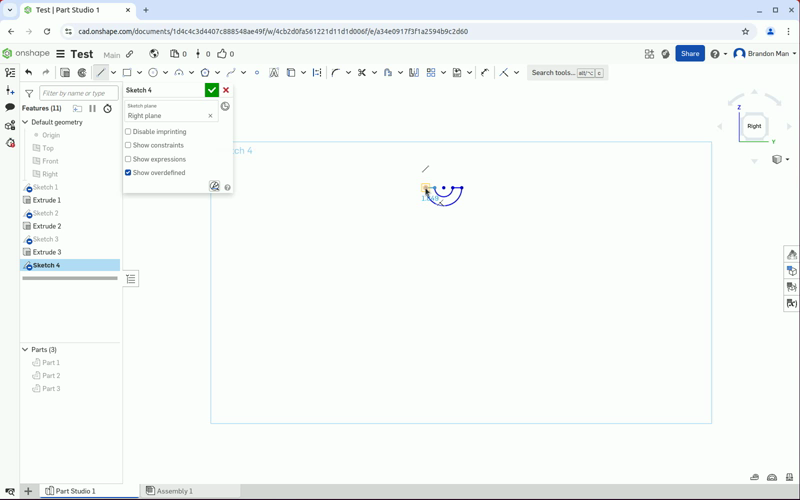
mouse_move(426, 189)
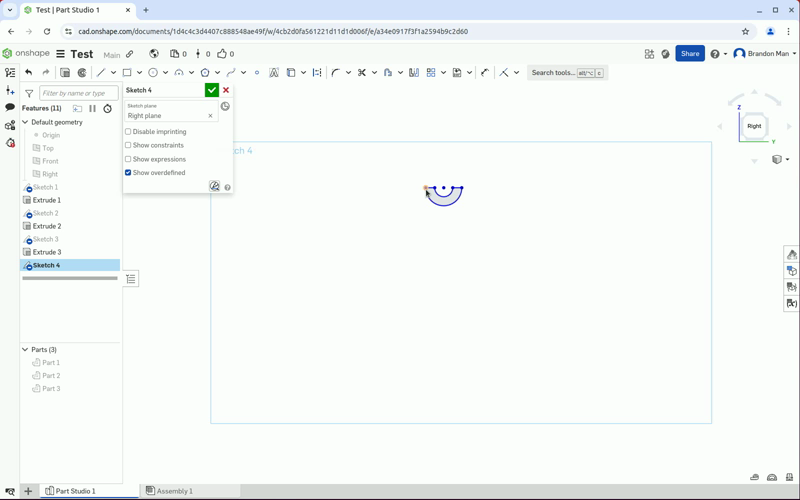
scroll(6)
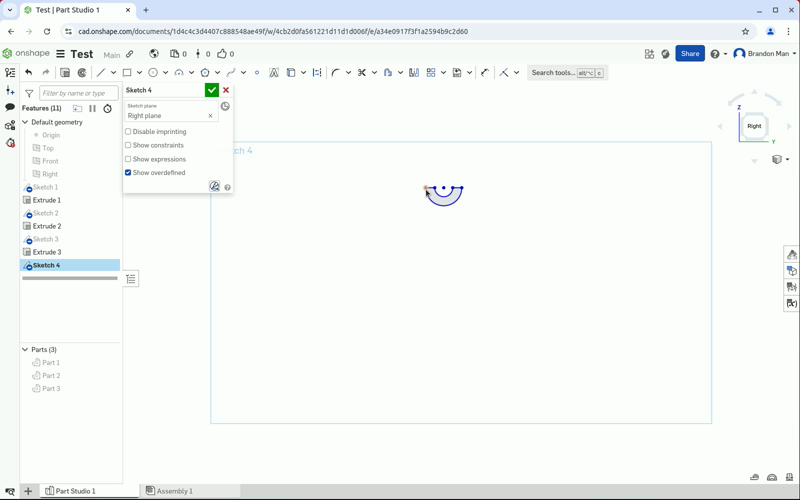
scroll(6)
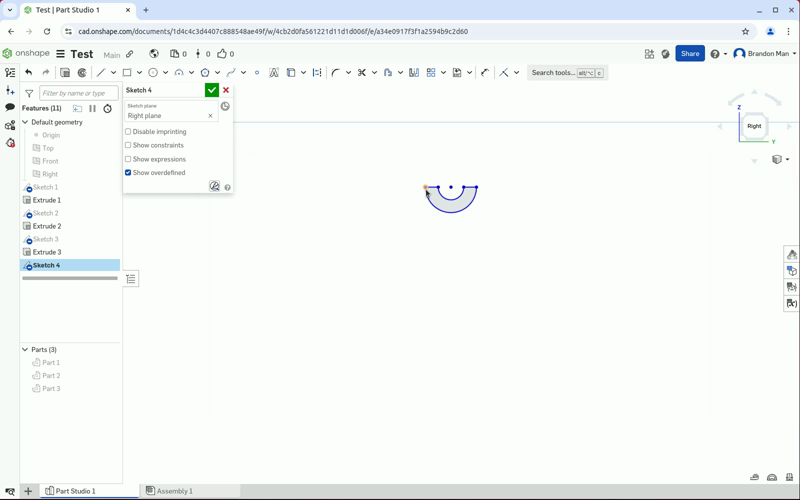
scroll(6)
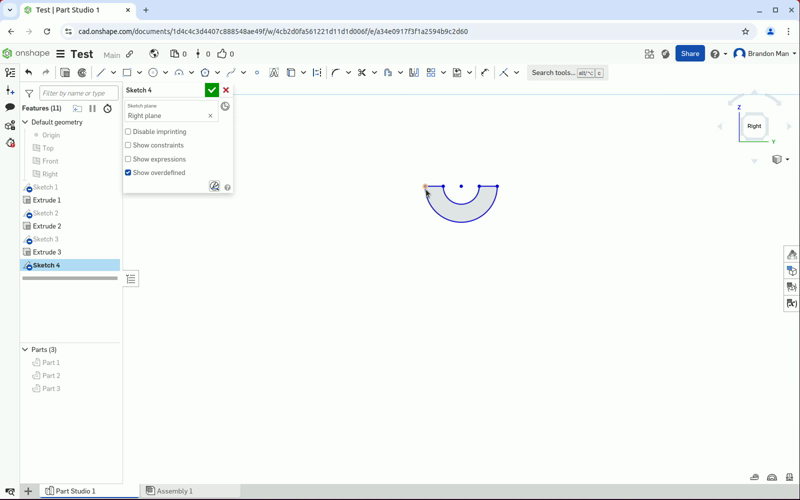
scroll(6)
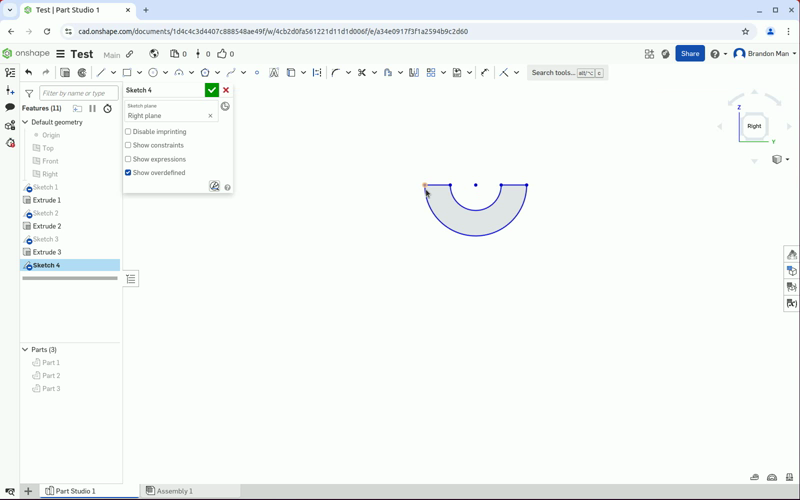
scroll(6)
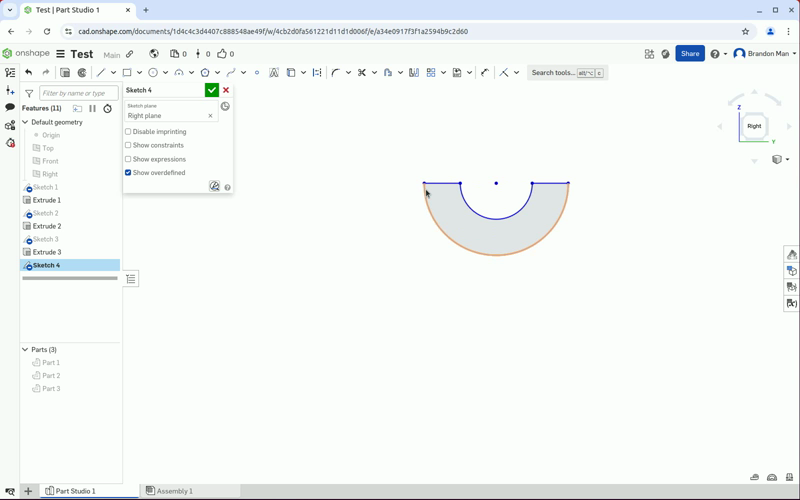
scroll(6)
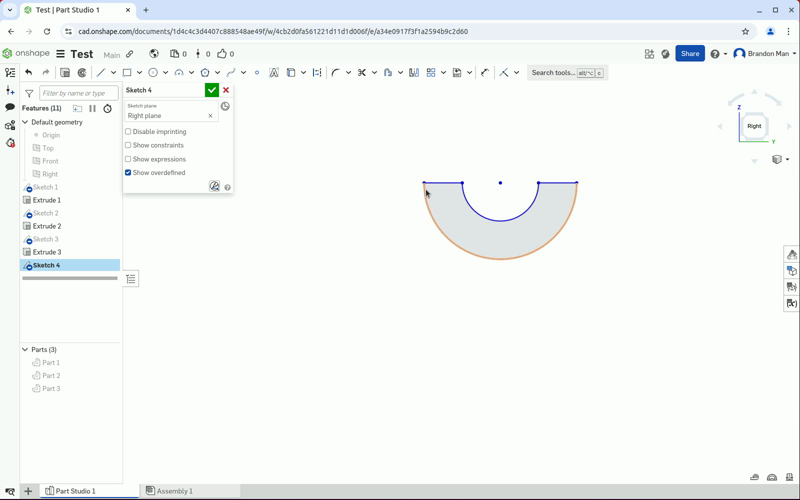
scroll(6)
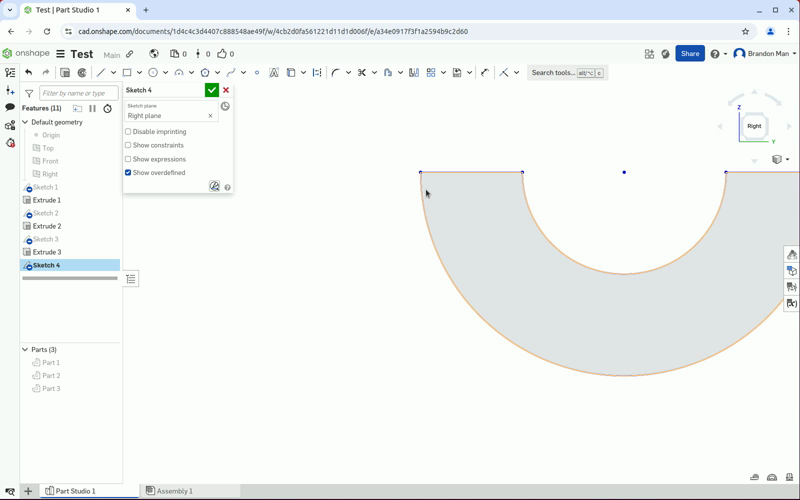
click(426, 189)
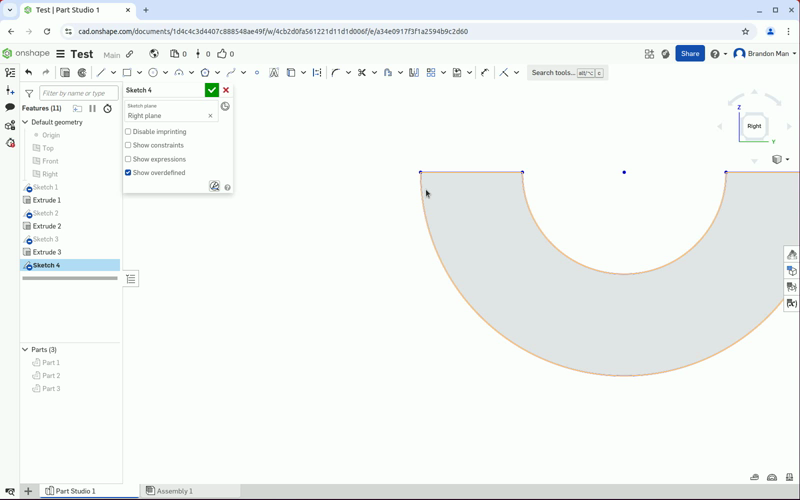
scroll(-6)
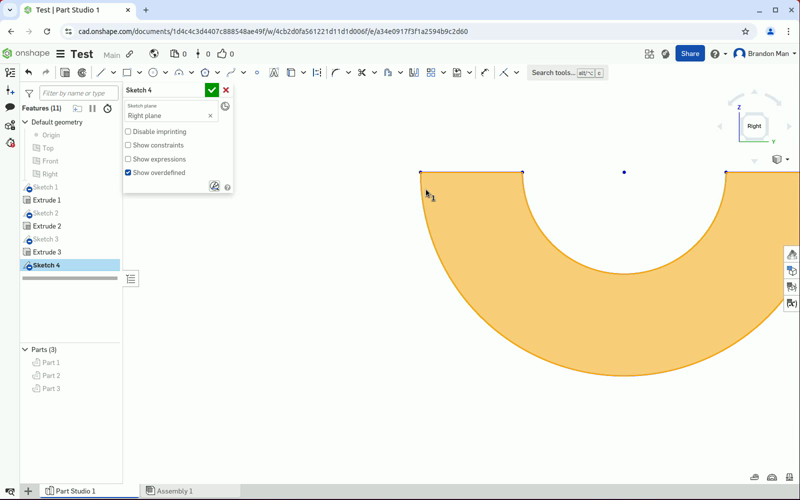
scroll(-6)
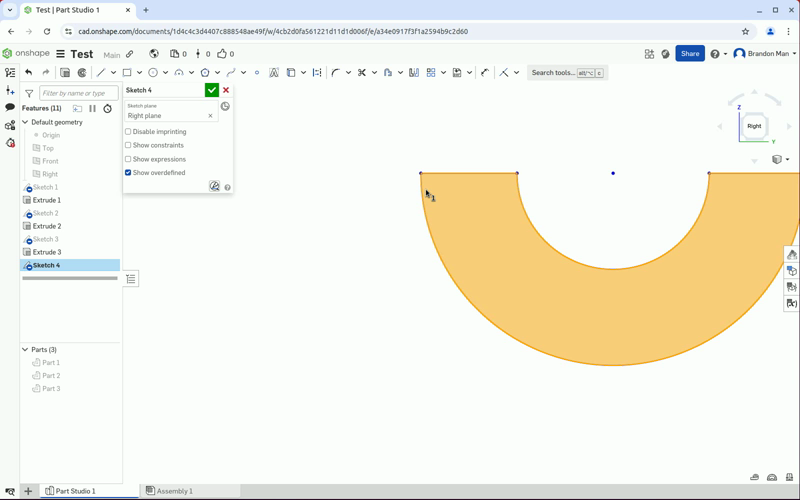
scroll(-6)
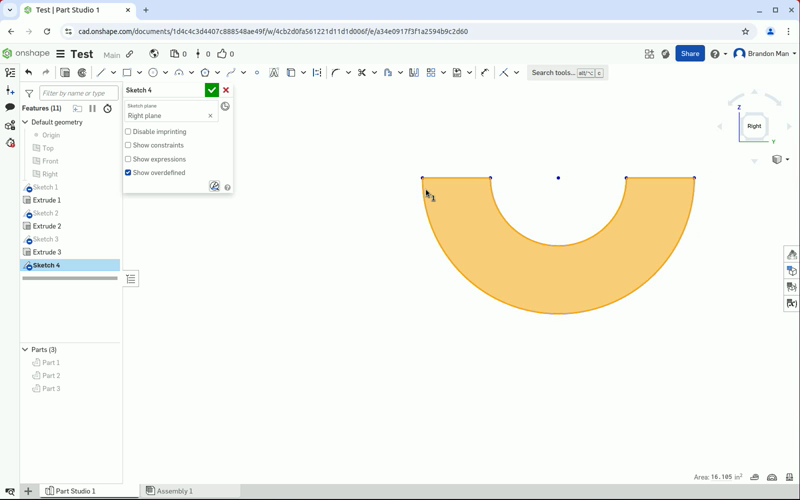
scroll(-6)
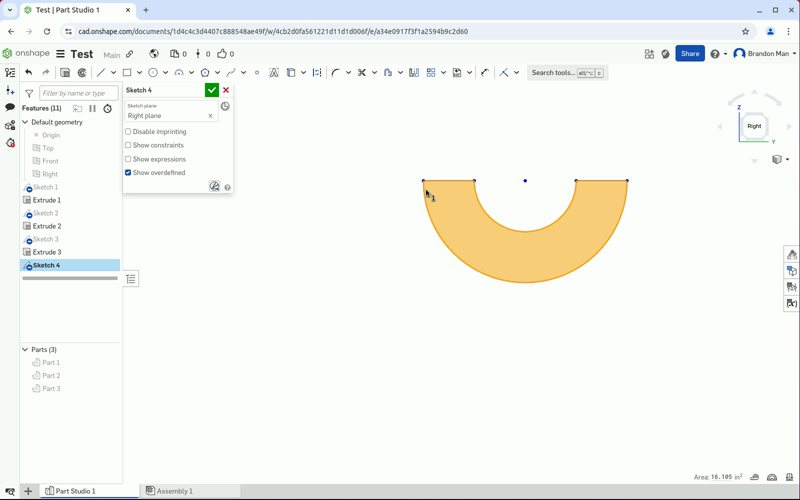
scroll(-6)
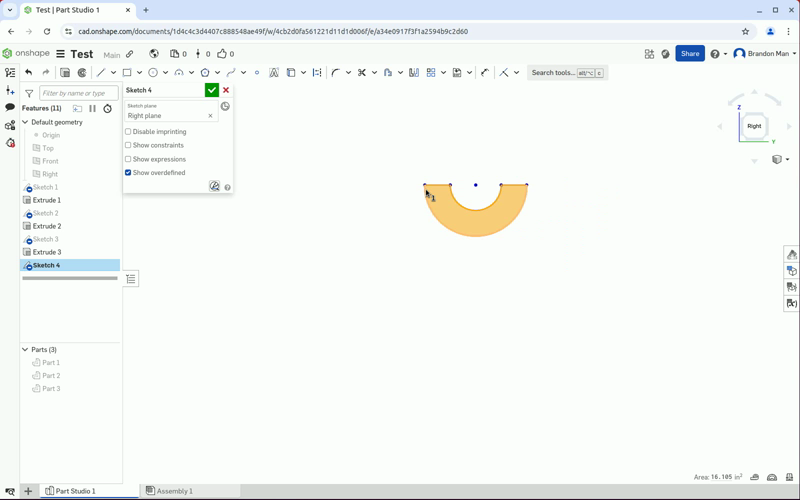
scroll(-6)
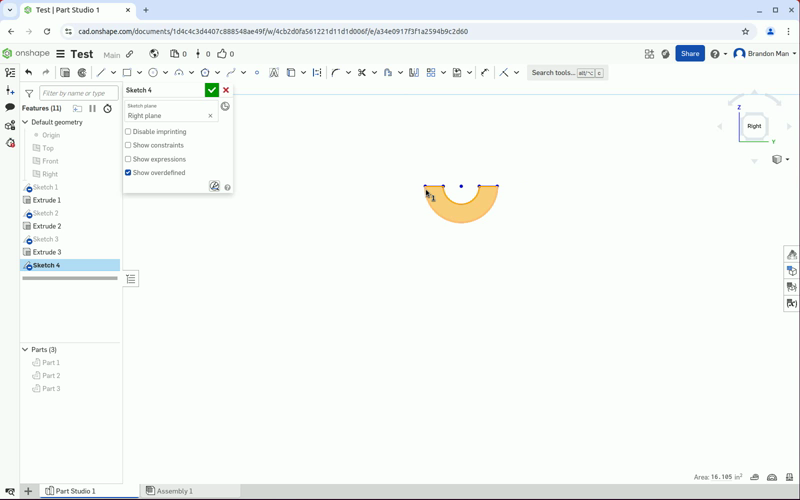
scroll(-6)
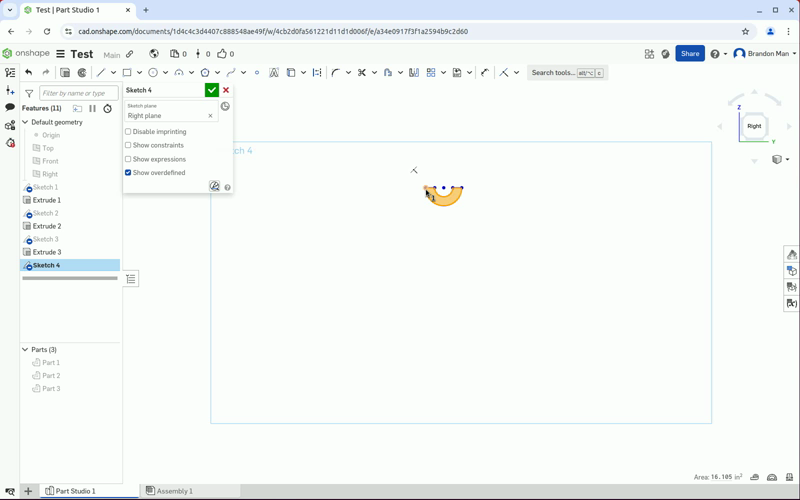
mouse_move(73, 352)
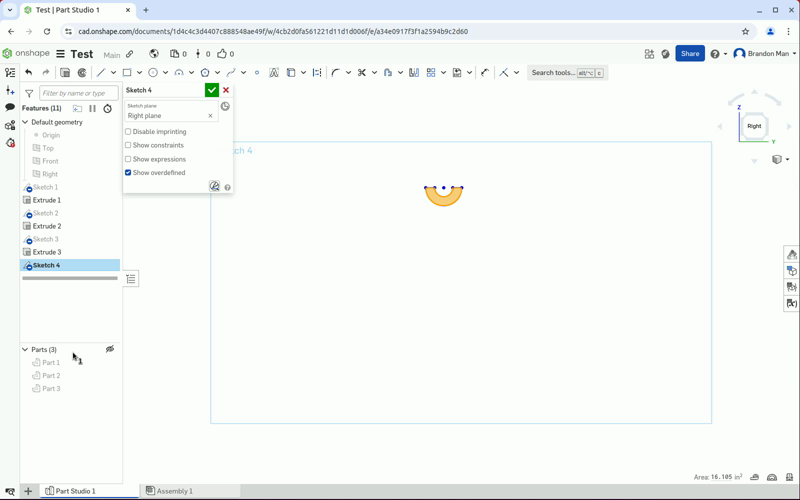
key(shift+y)
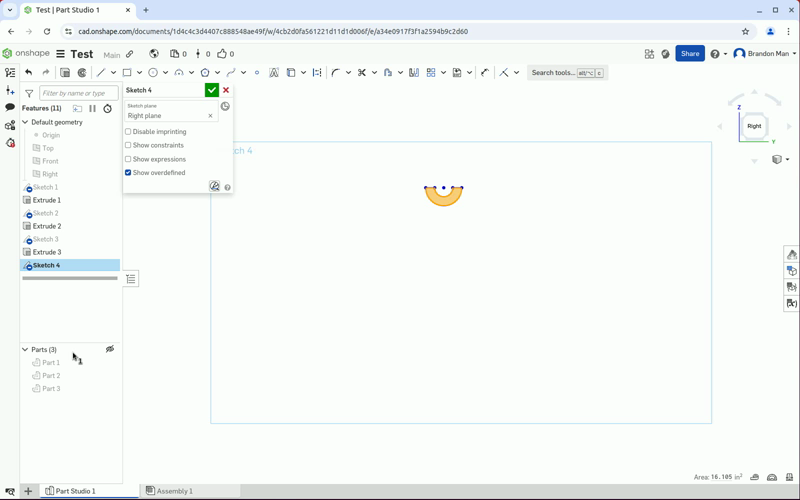
key(shift+e)
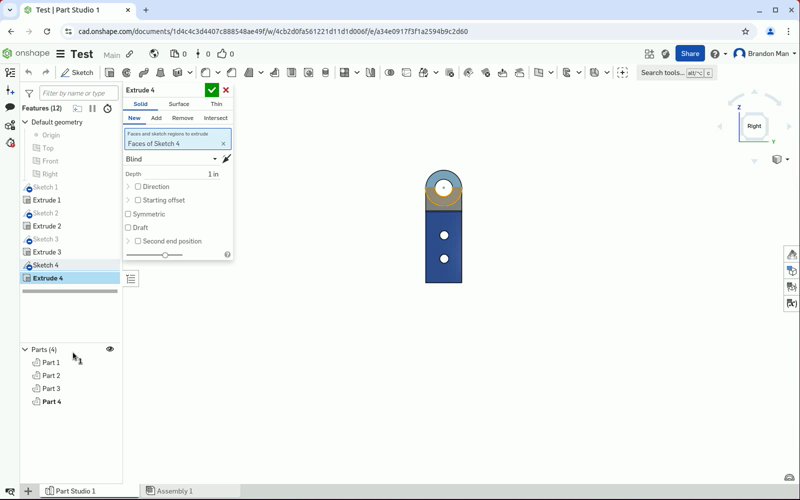
mouse_move(143, 106)
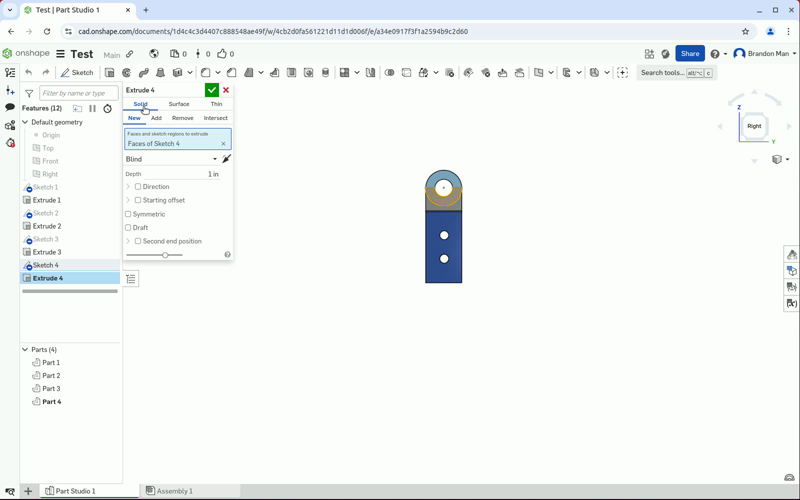
click(143, 106)
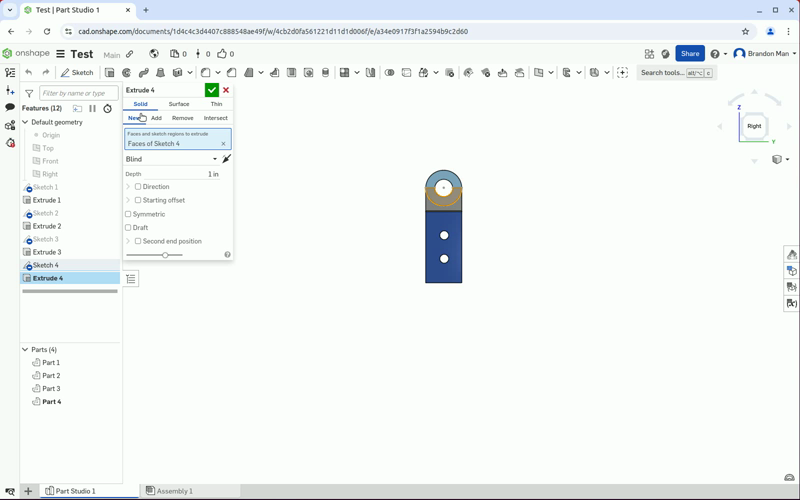
mouse_move(137, 120)
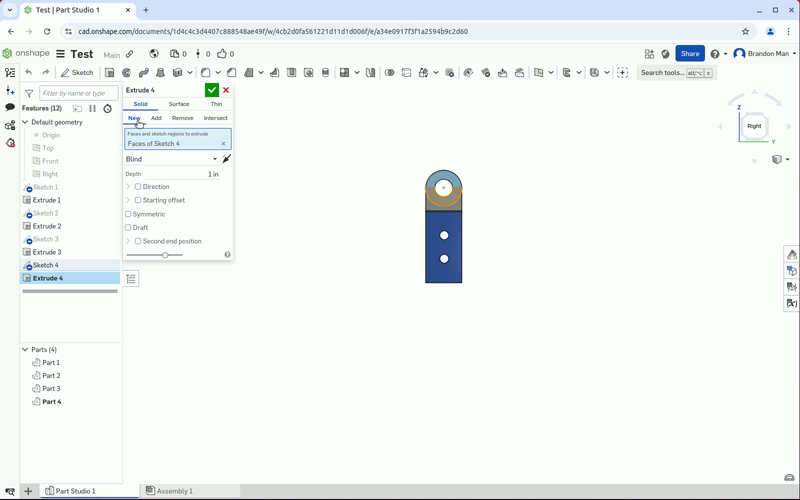
click(137, 120)
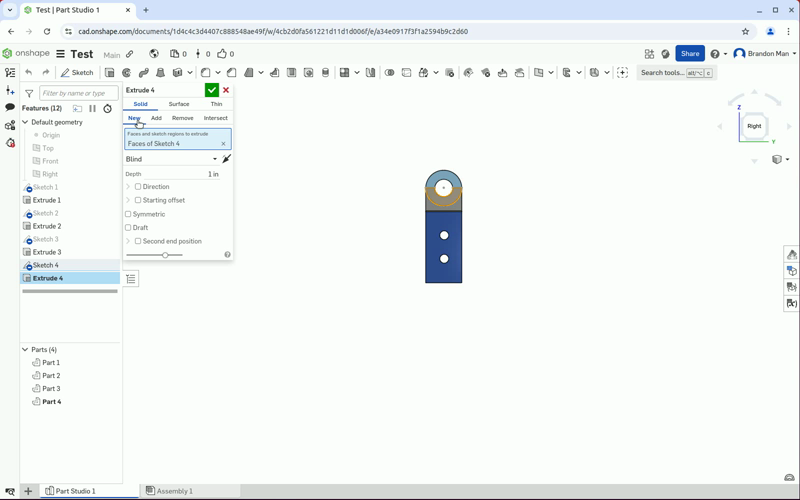
key(tab, 4)
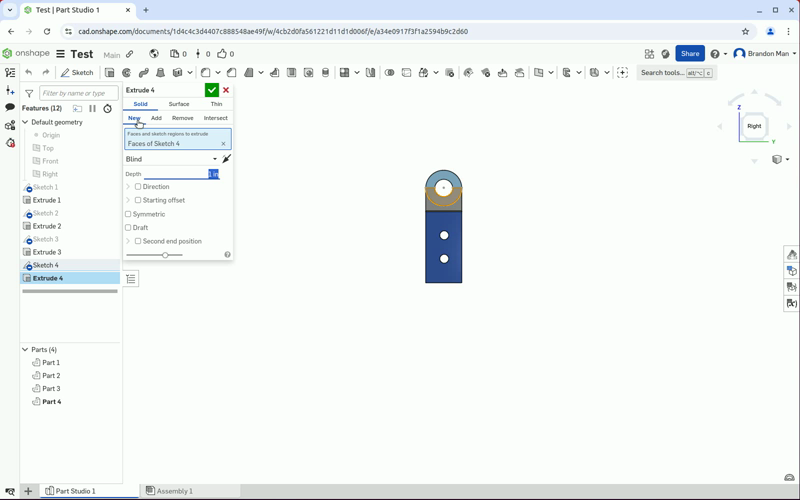
text(7.221)
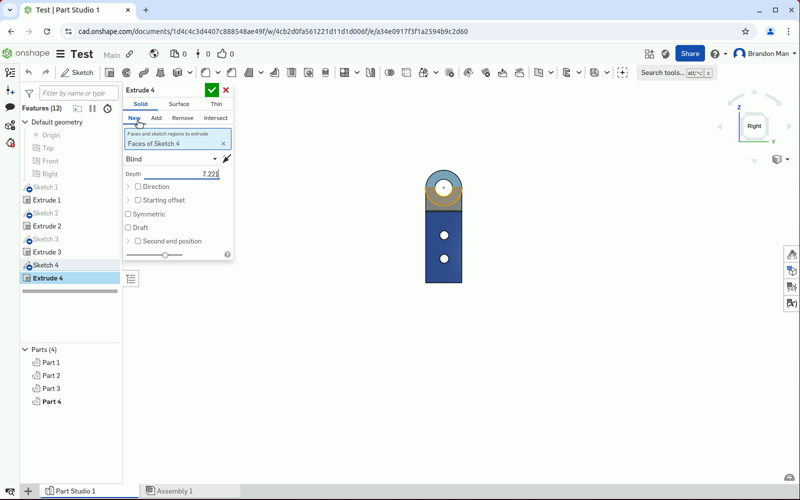
key(enter)
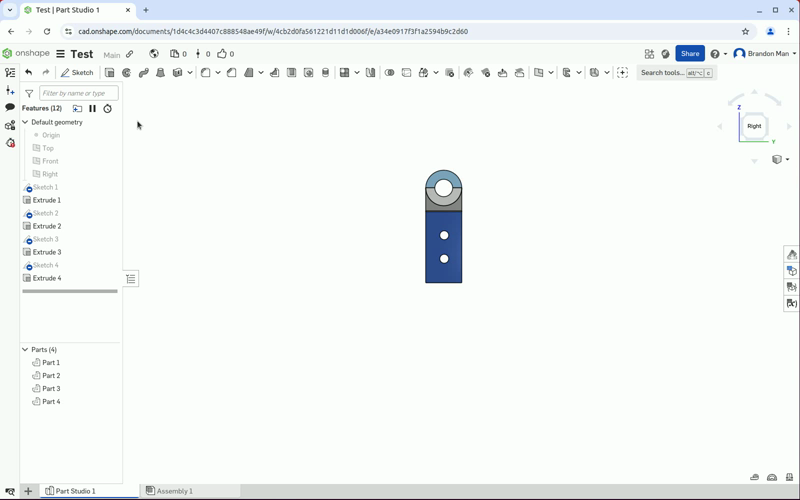
key(shift+h)
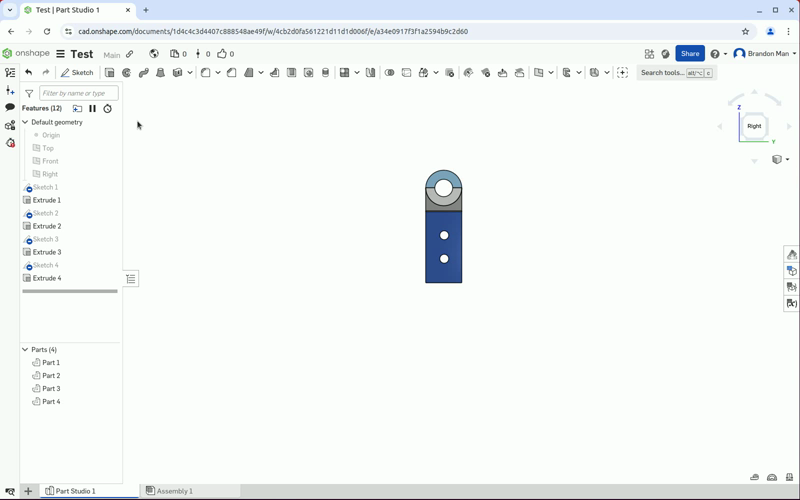
key(shift+h)
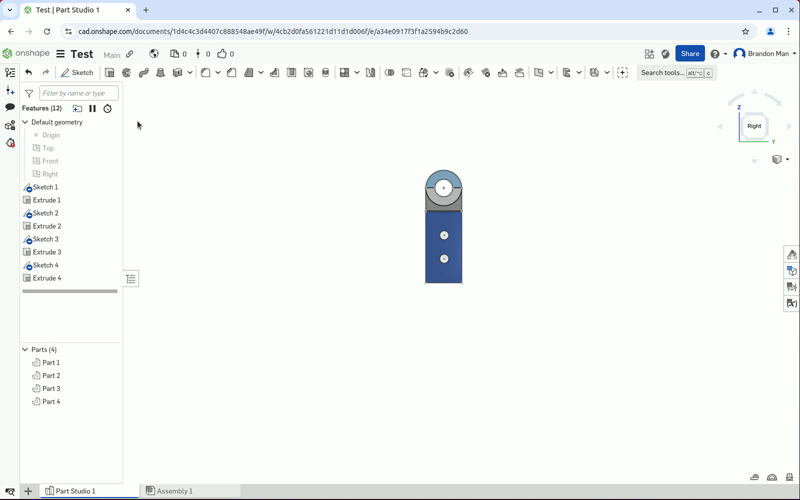
key(shift+7)
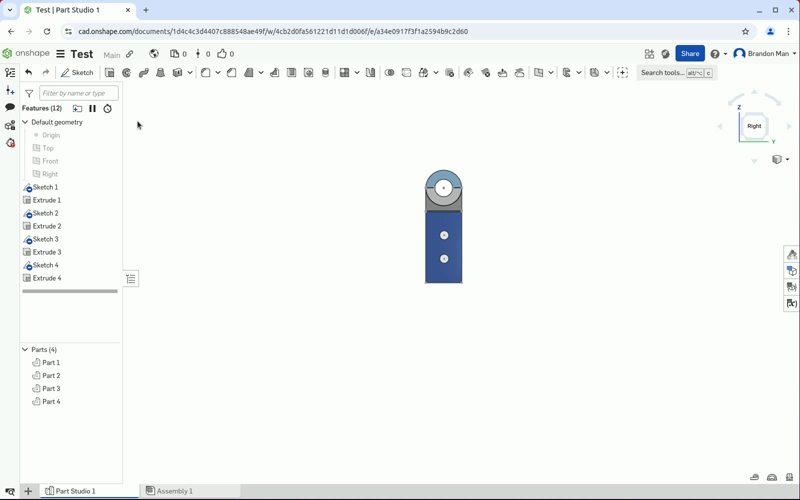
key(right, 2)
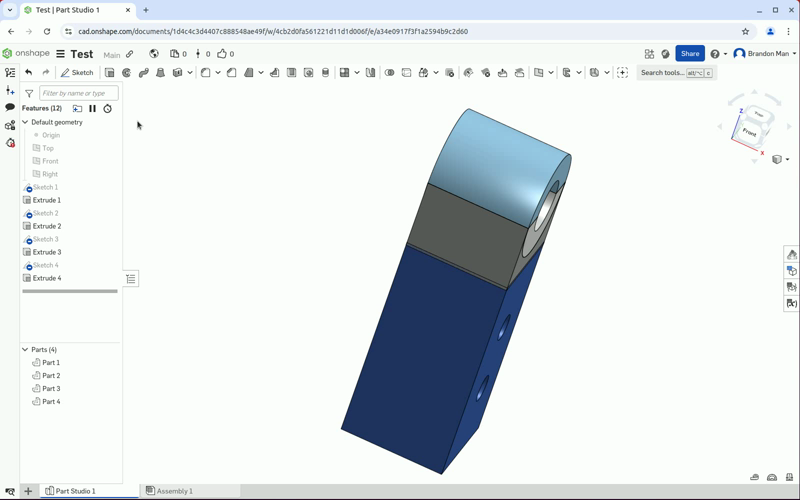
key(down, 2)
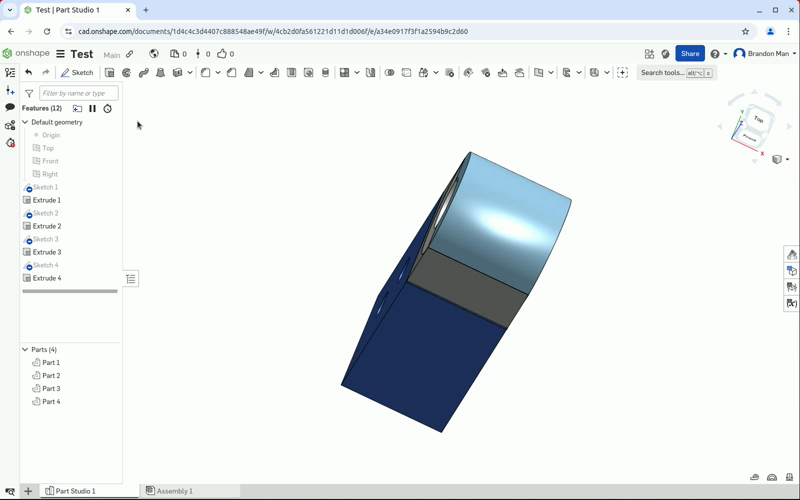
key(up, 2)
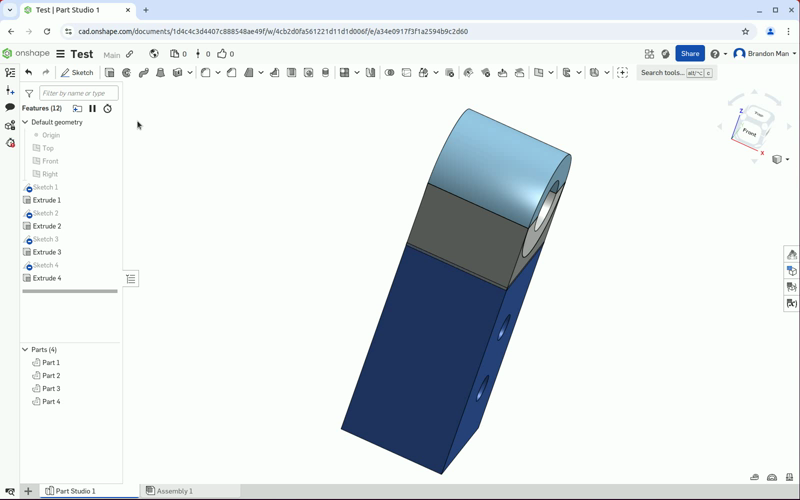
key(left, 2)
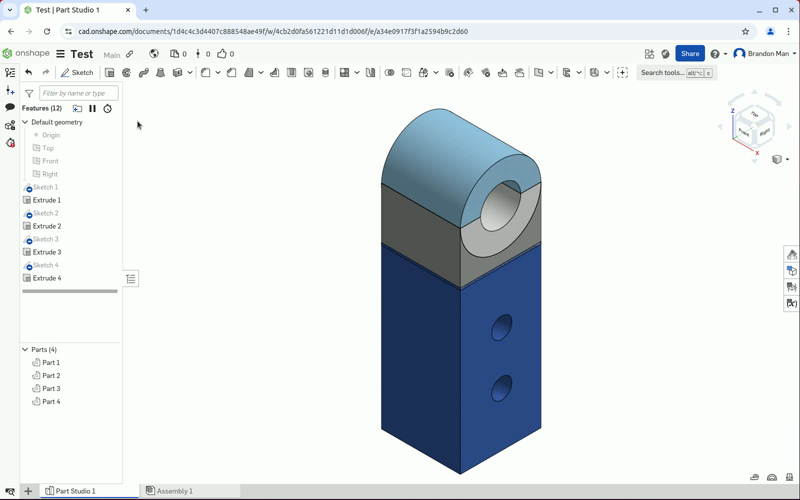
mouse_move(73, 189)
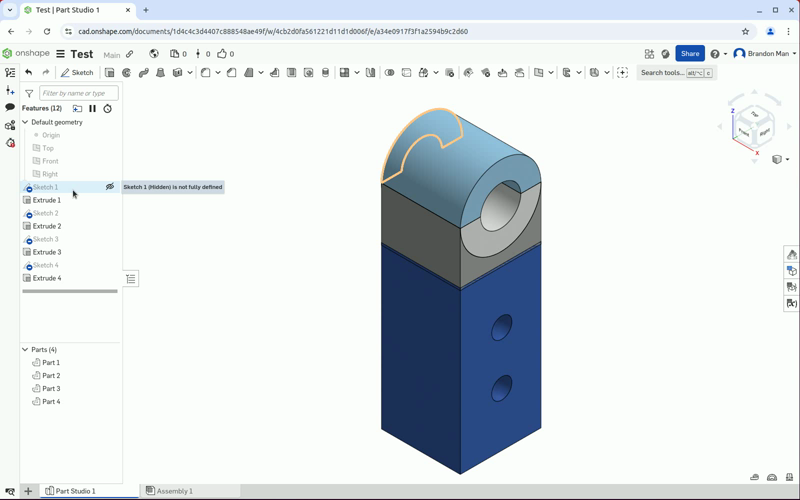
click(73, 189)